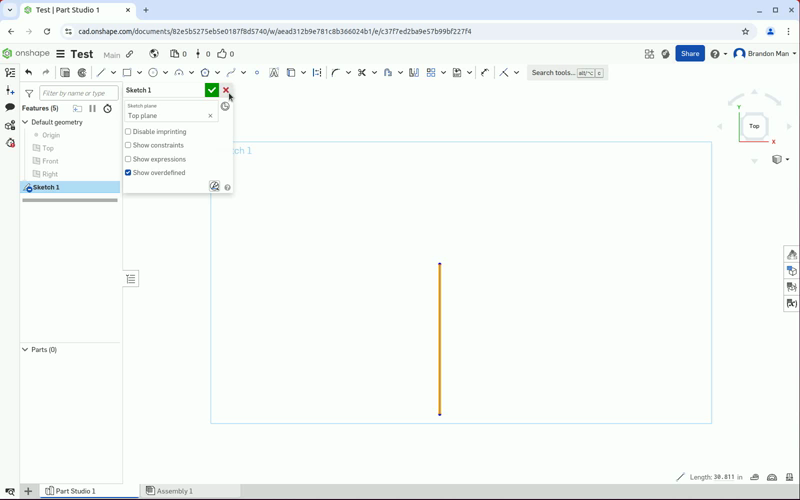
key(shift+h)
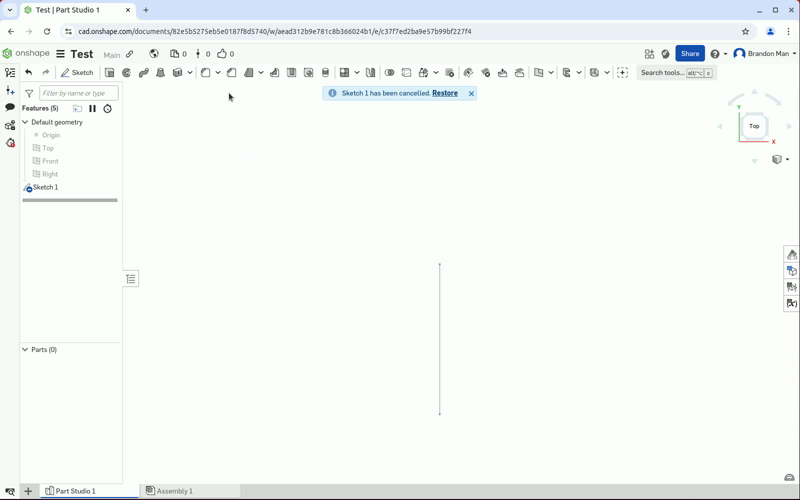
key(shift+s)
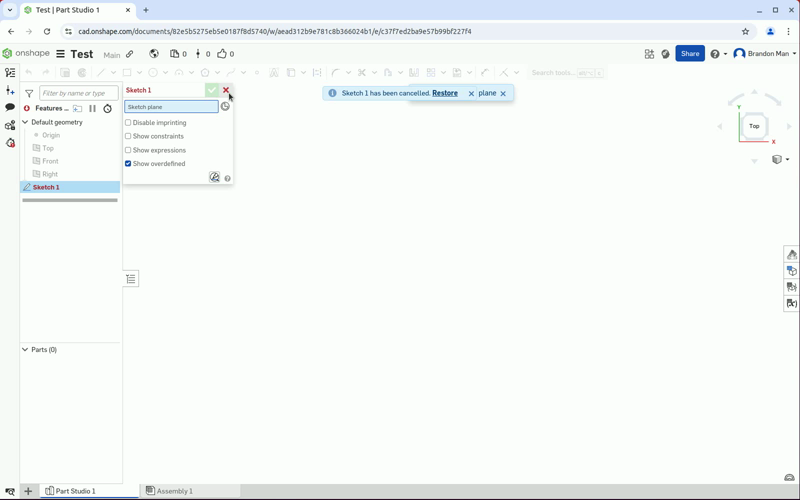
mouse_move(73, 150)
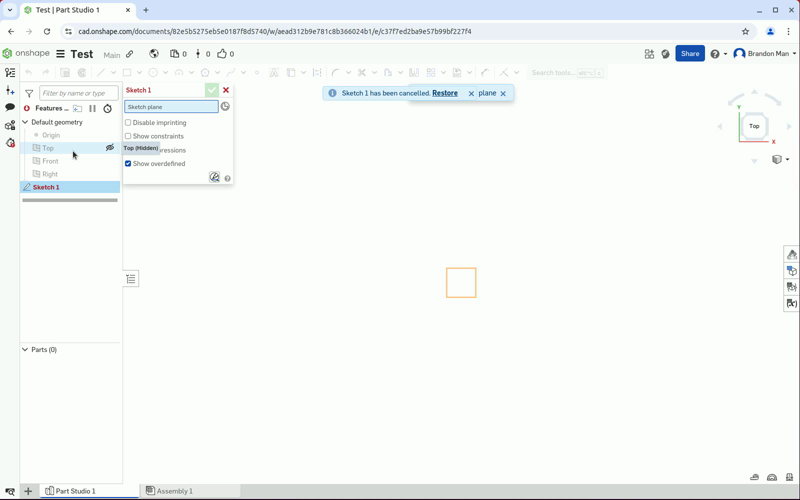
click(73, 150)
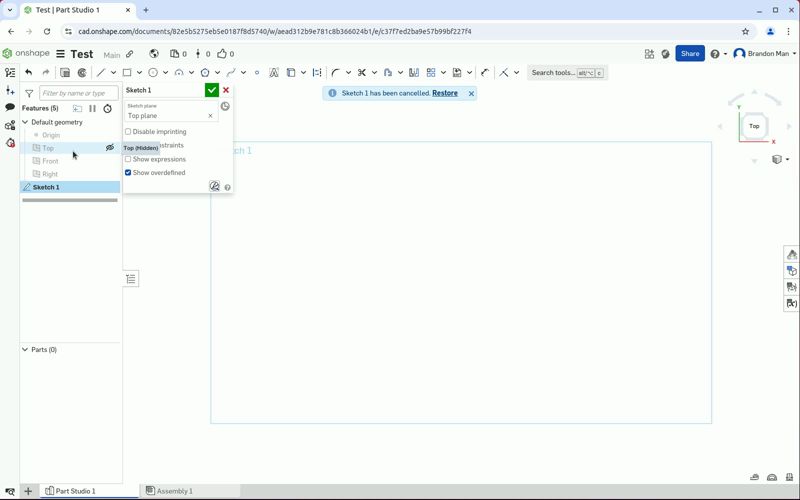
mouse_move(73, 352)
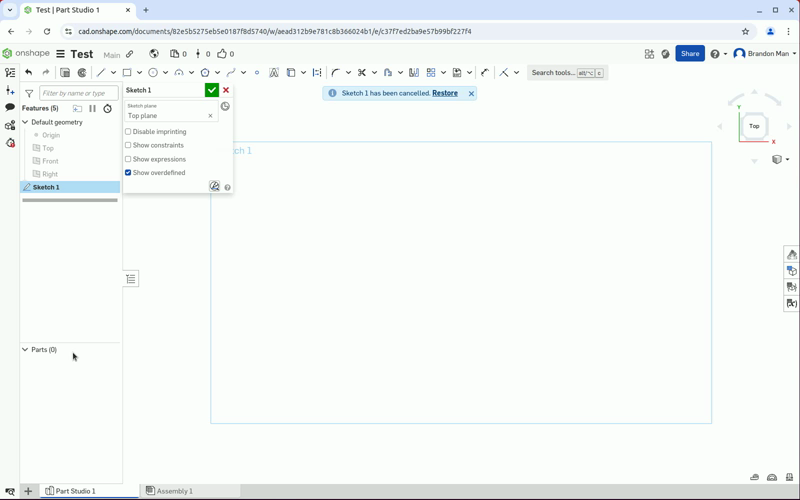
key(y)
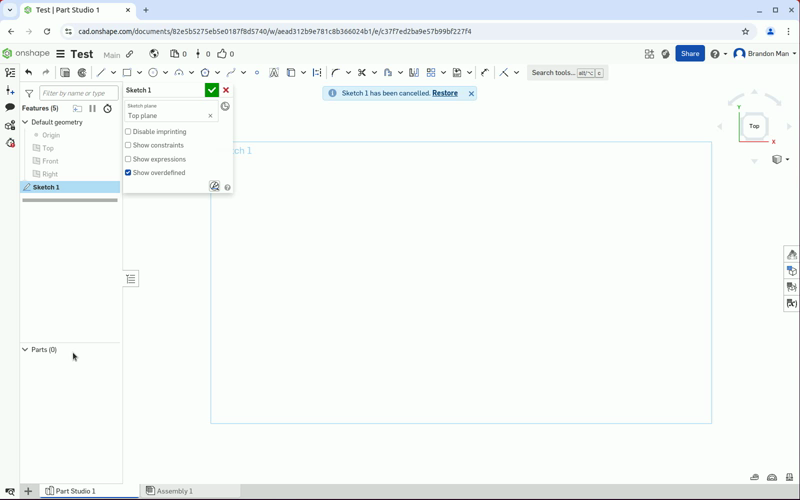
key(l)
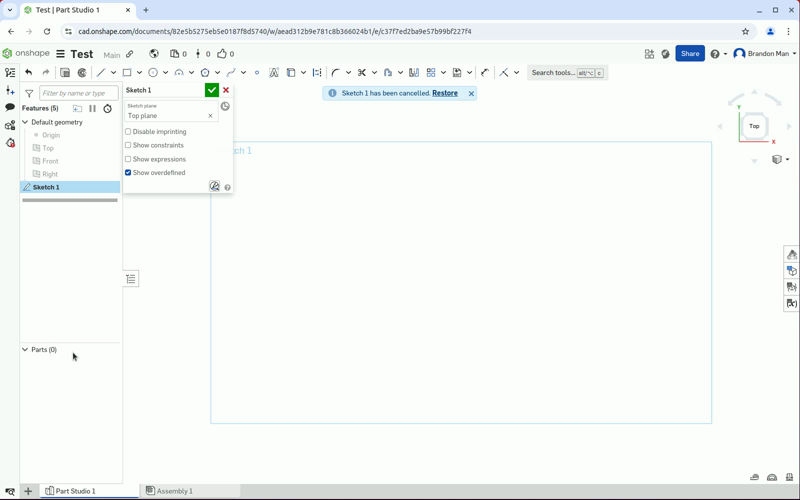
key_down(shift)
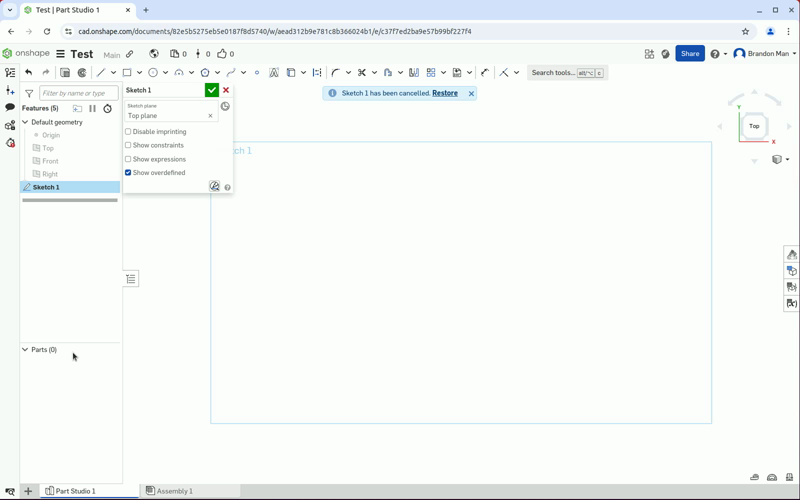
mouse_move(398, 265)
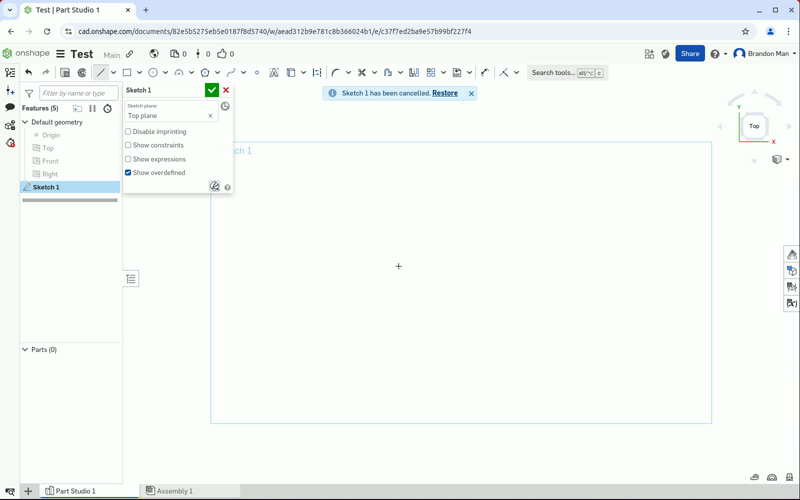
click(398, 265)
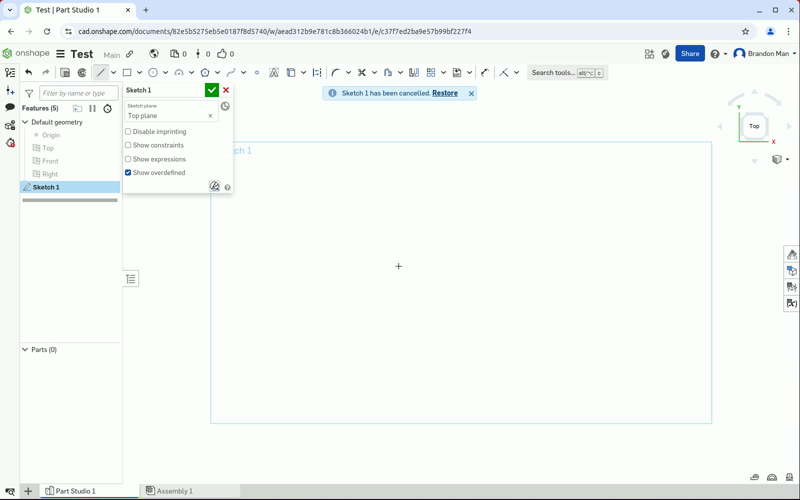
key_up(shift)
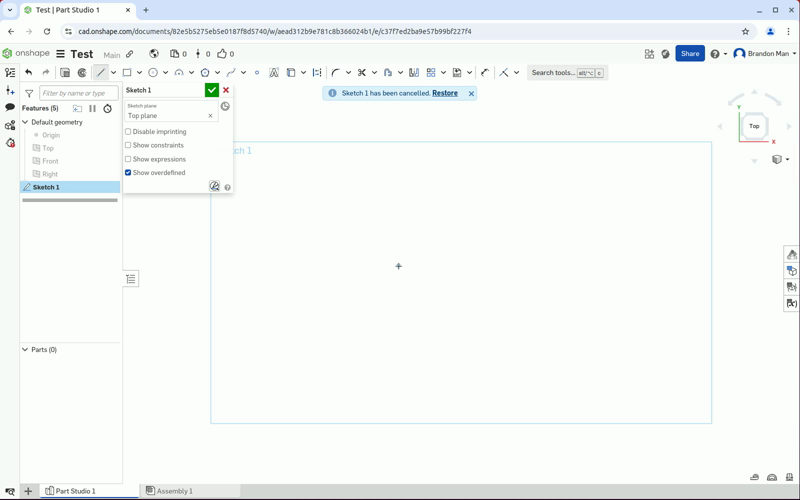
key_down(shift)
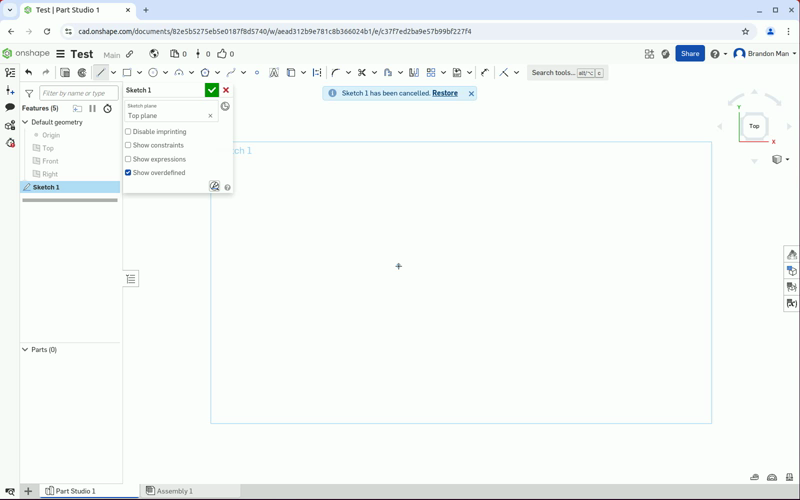
mouse_move(428, 265)
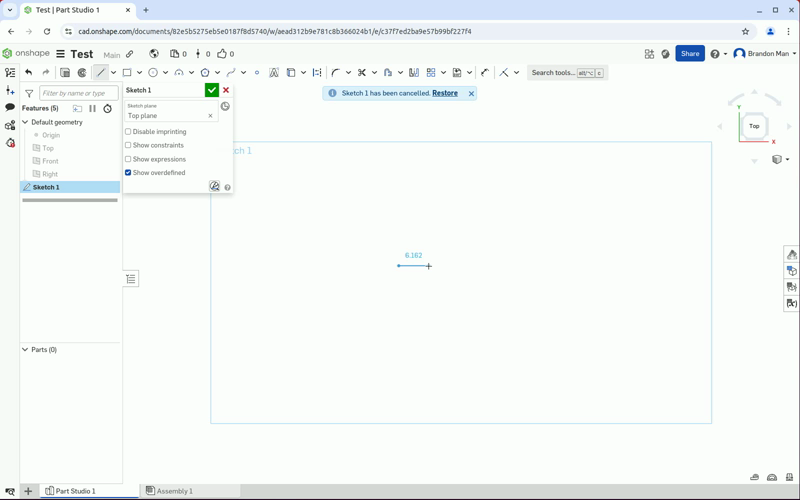
mouse_move(444, 265)
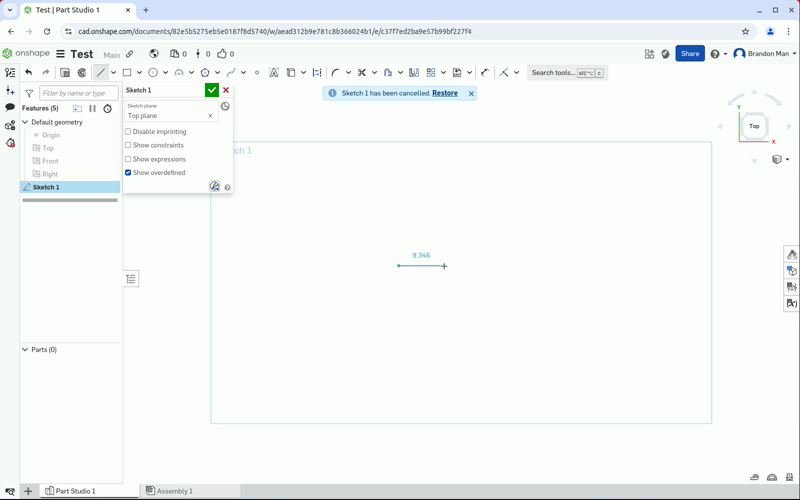
click(444, 265)
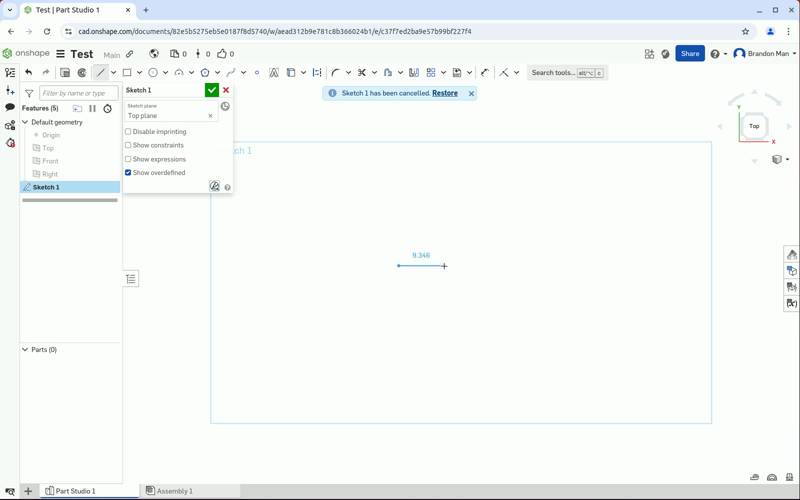
key_up(shift)
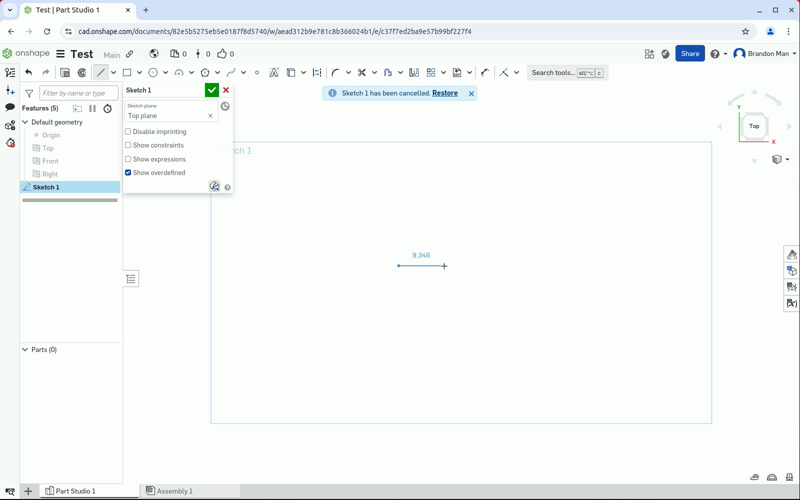
key_down(shift)
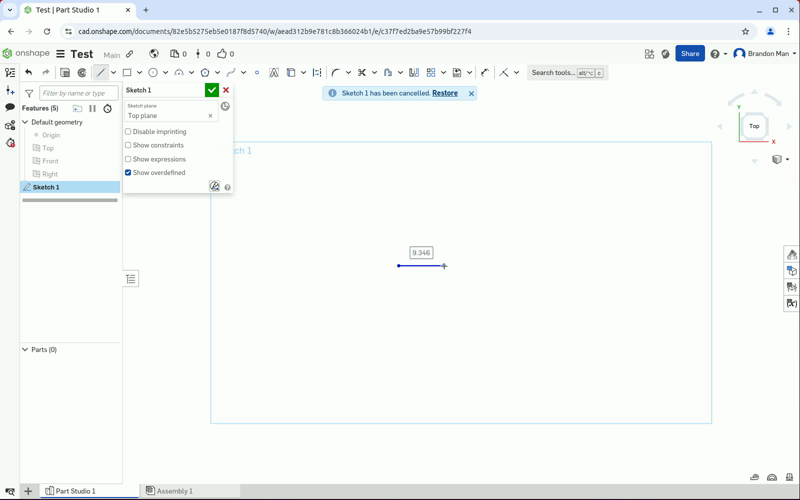
mouse_move(474, 265)
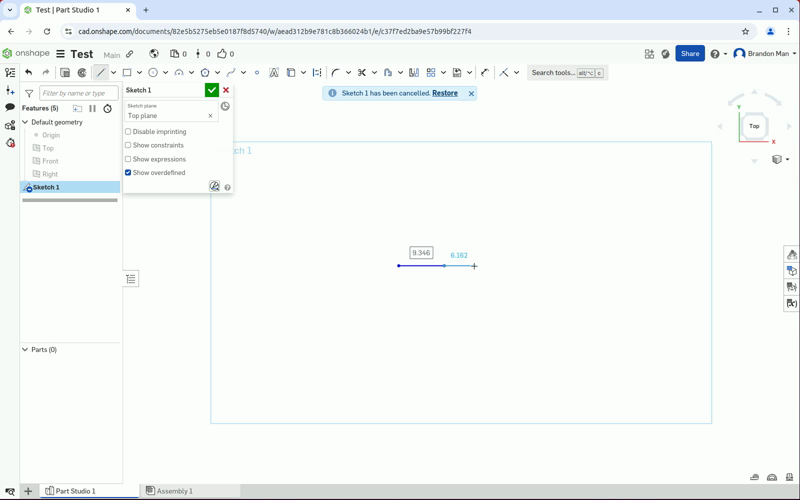
mouse_move(444, 234)
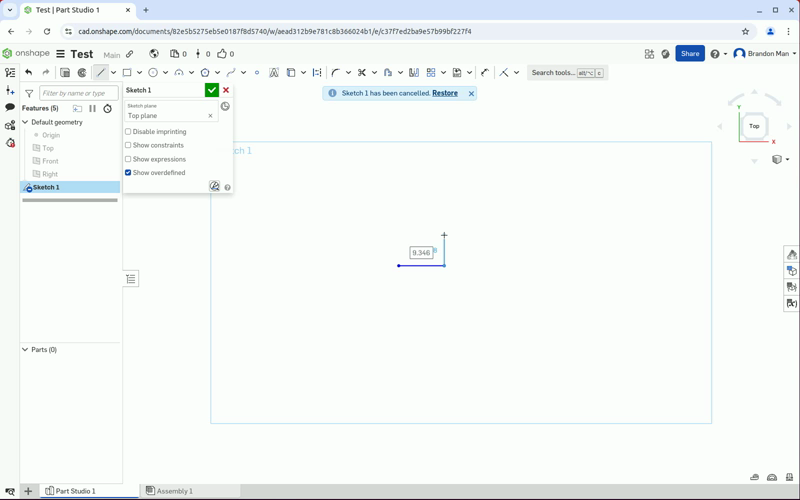
click(444, 234)
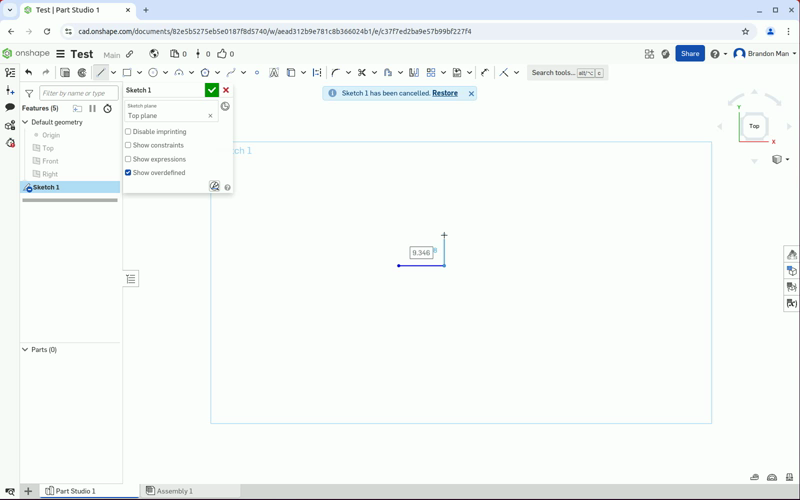
key_up(shift)
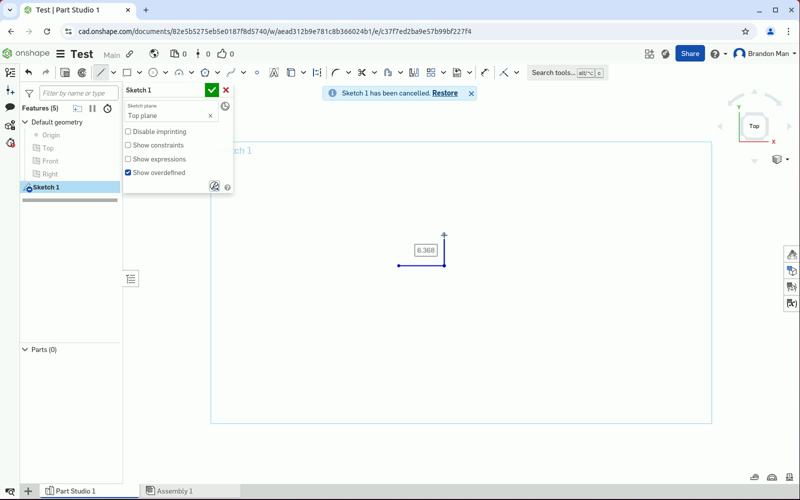
key_down(shift)
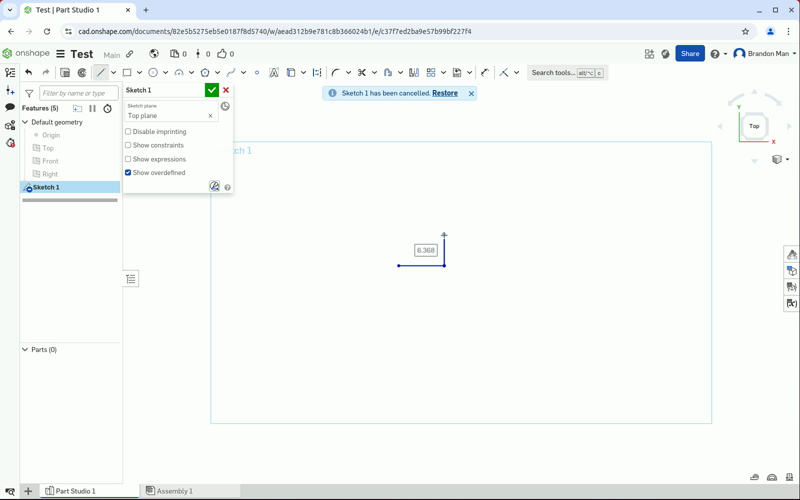
mouse_move(474, 234)
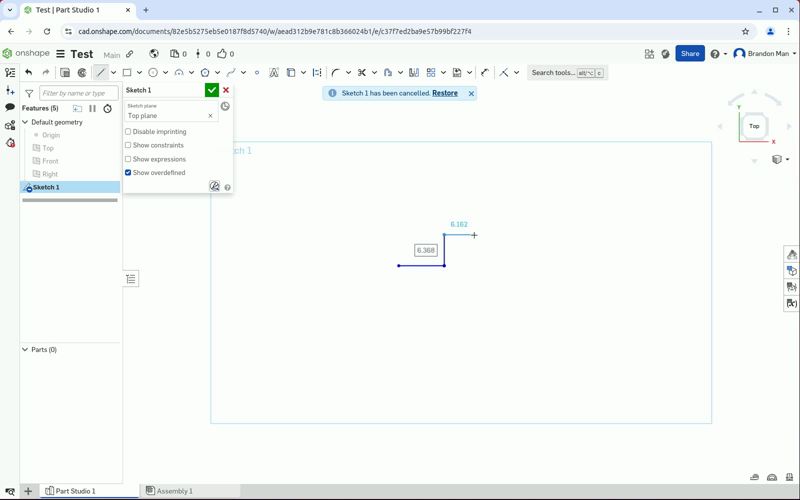
mouse_move(429, 234)
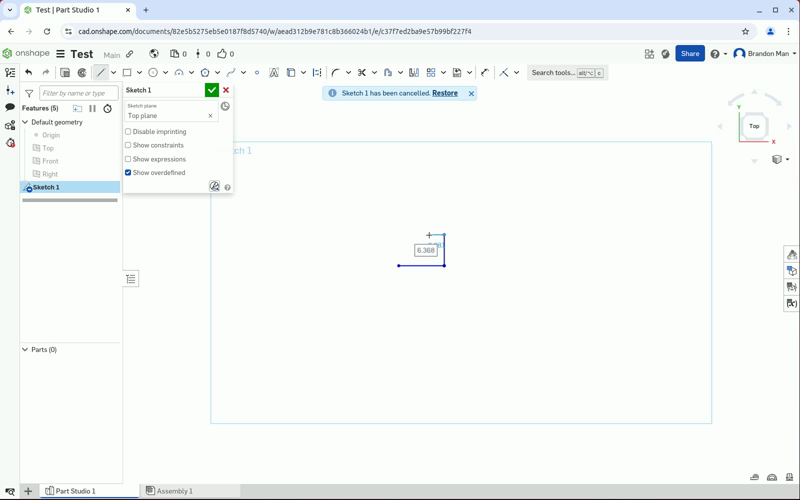
click(429, 234)
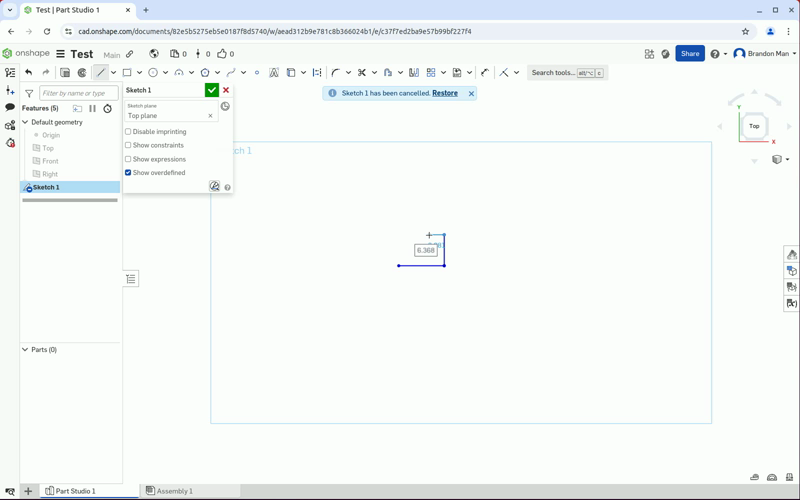
key_up(shift)
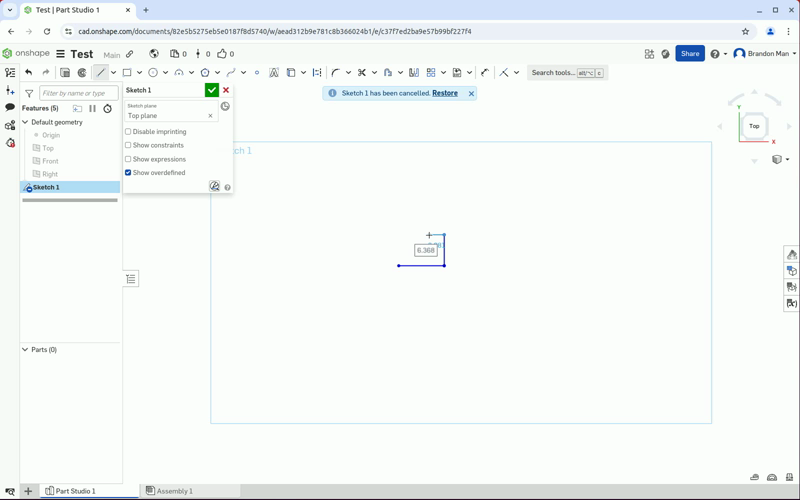
mouse_move(459, 234)
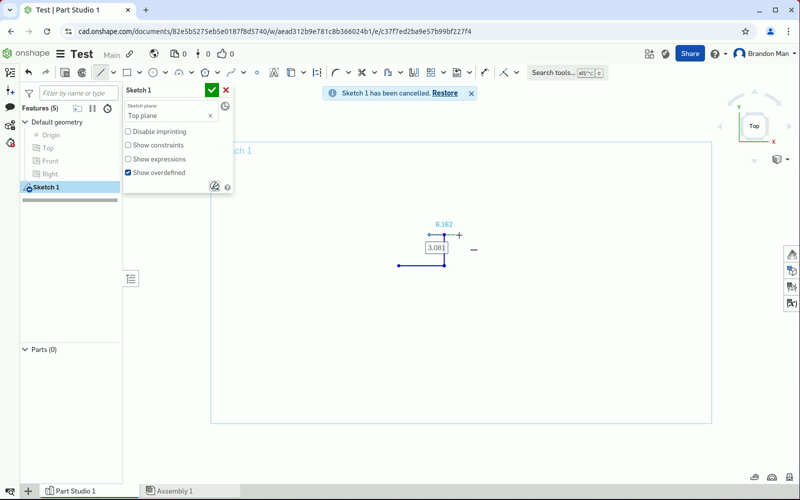
key_down(shift)
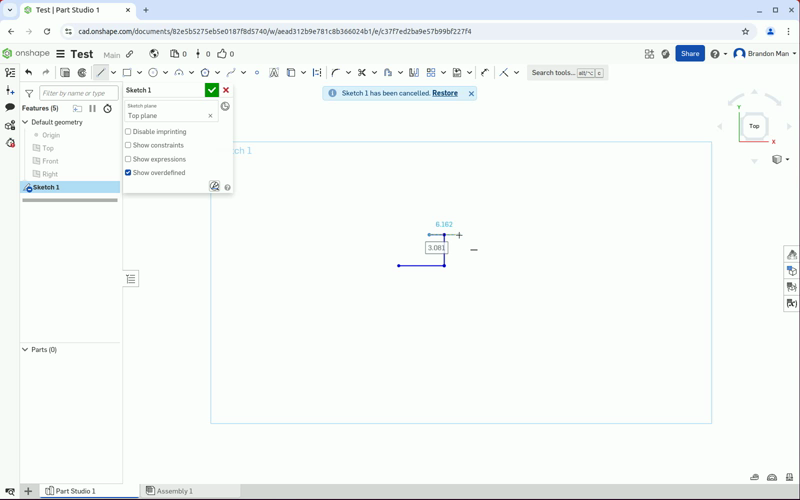
mouse_move(398, 265)
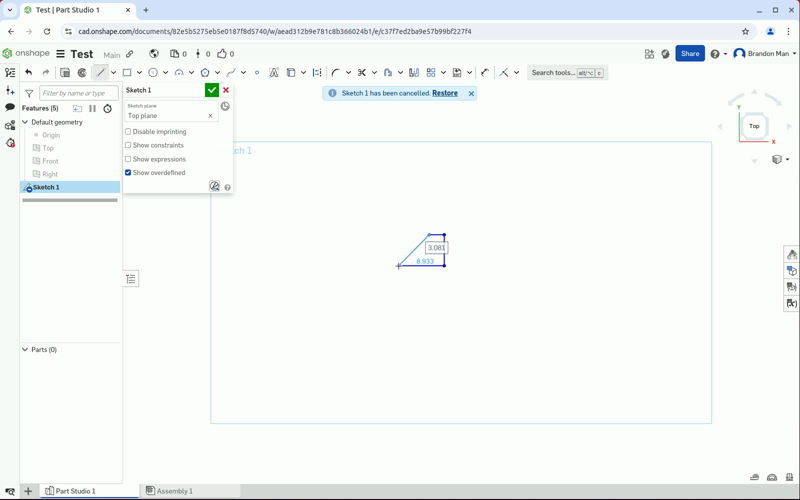
key_up(shift)
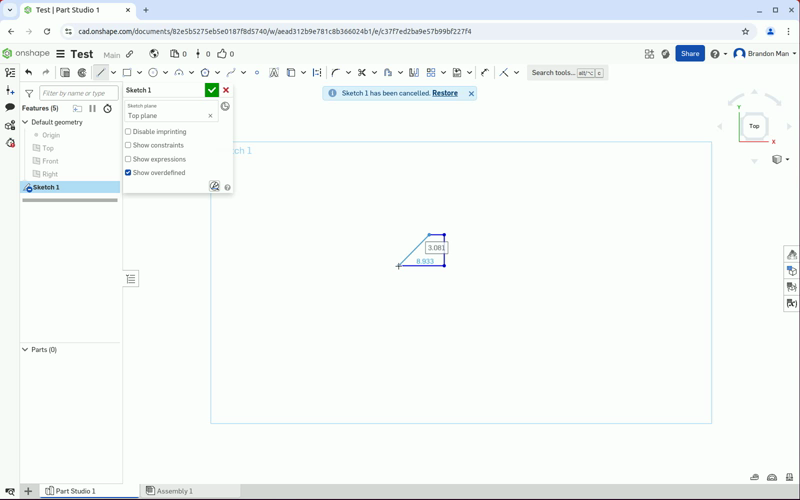
click(398, 265)
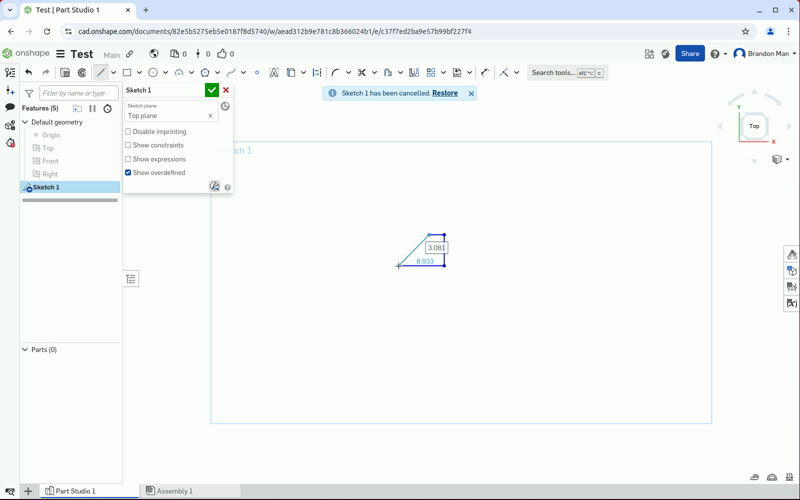
key(esc)
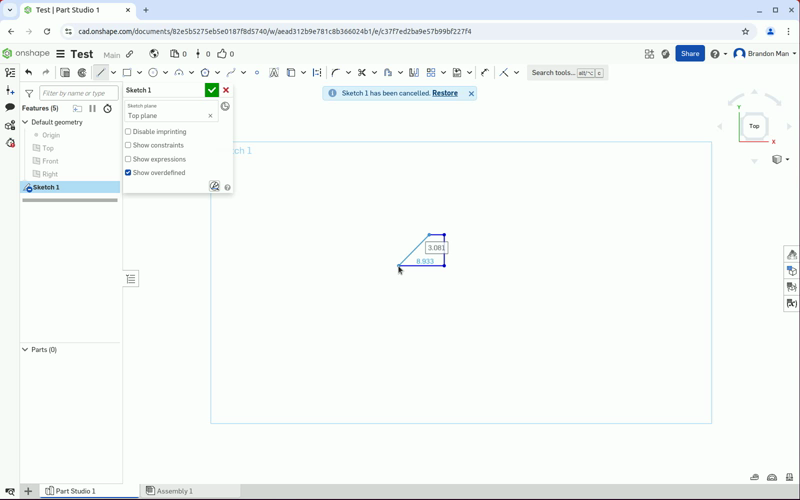
mouse_move(438, 264)
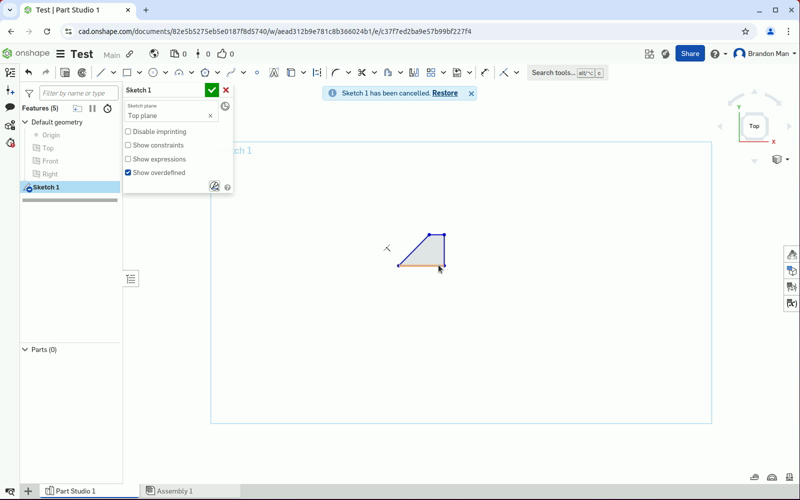
scroll(6)
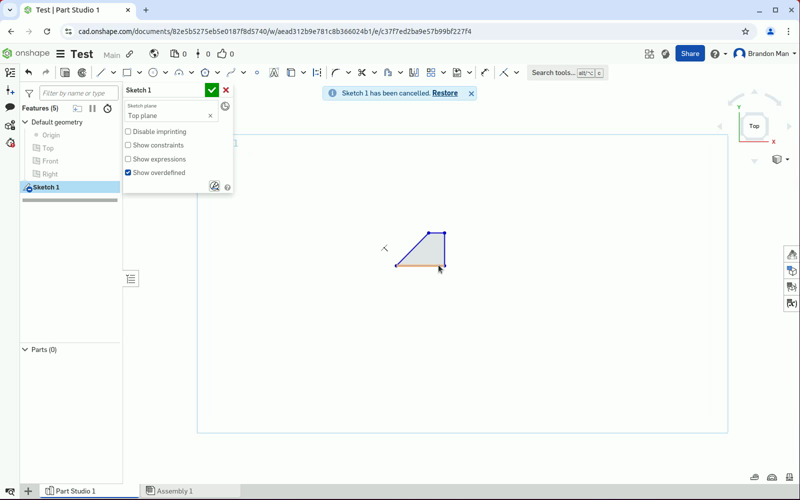
scroll(6)
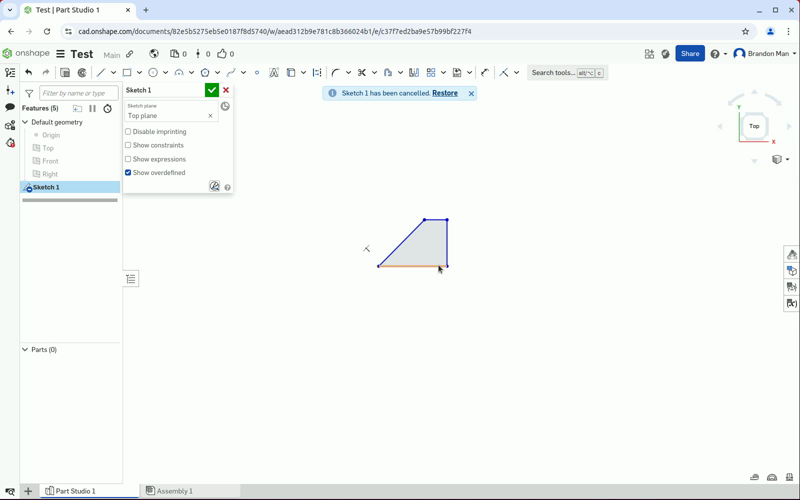
scroll(6)
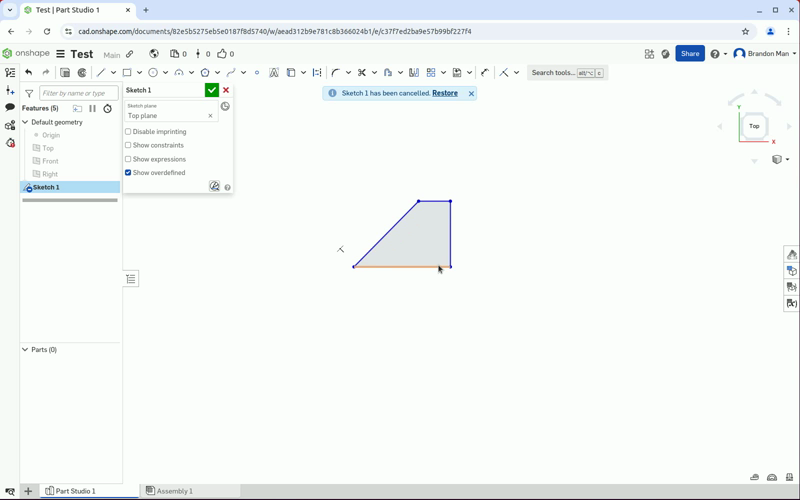
scroll(6)
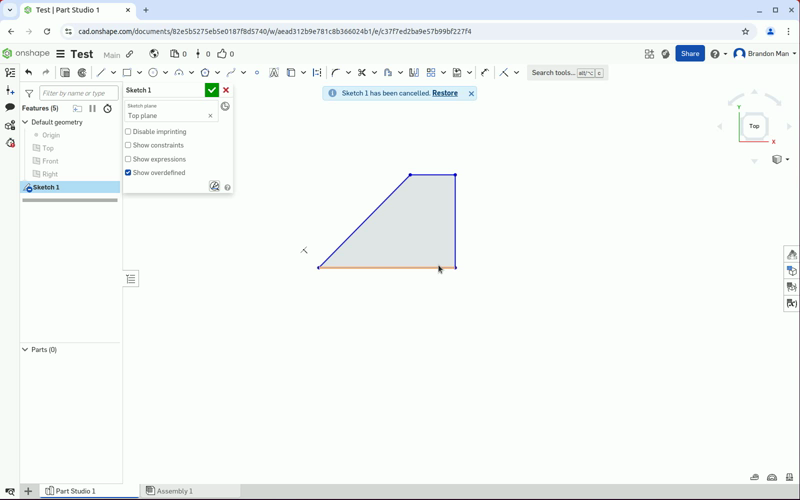
scroll(6)
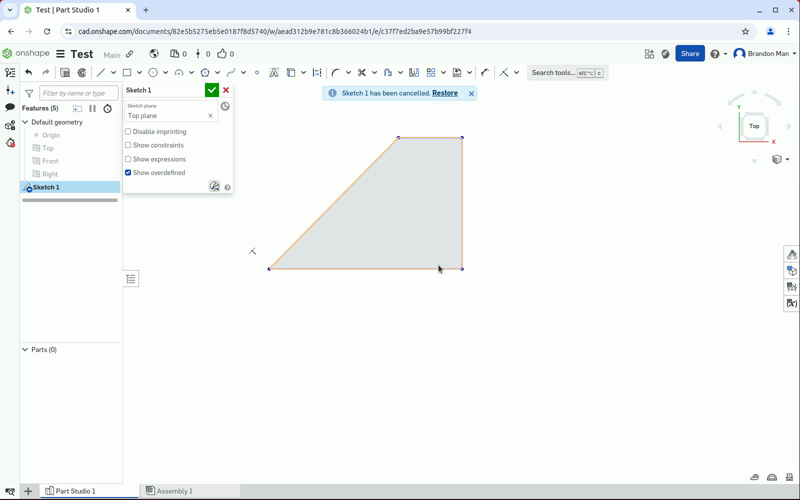
scroll(6)
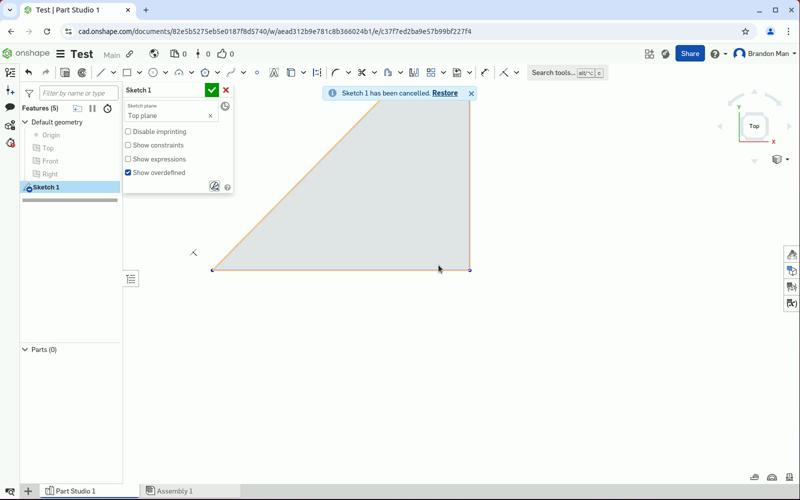
scroll(6)
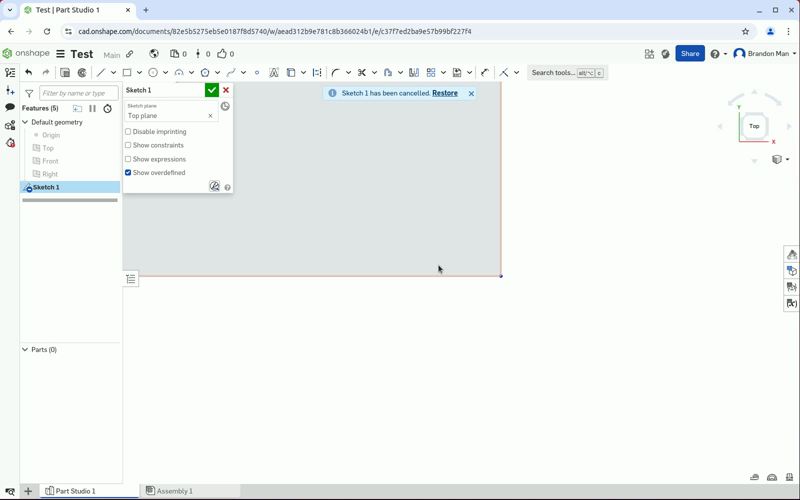
click(438, 264)
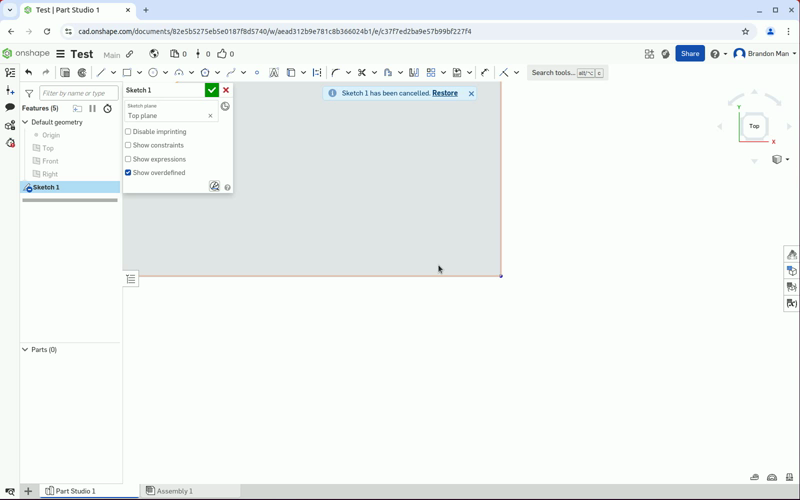
scroll(-6)
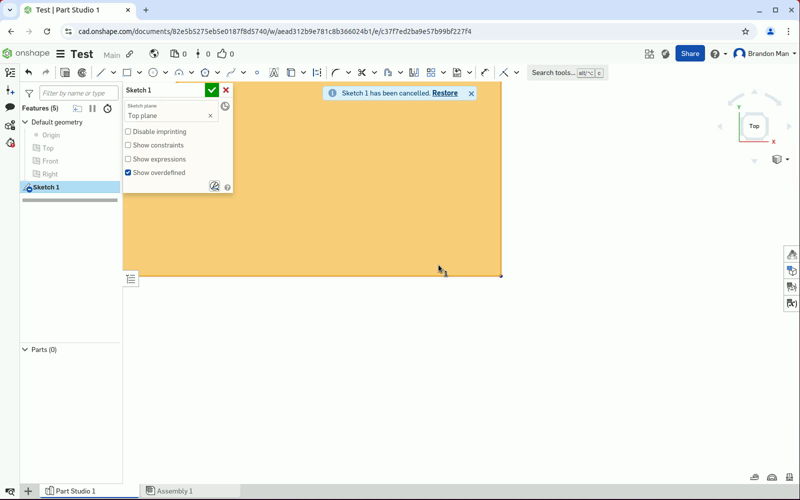
scroll(-6)
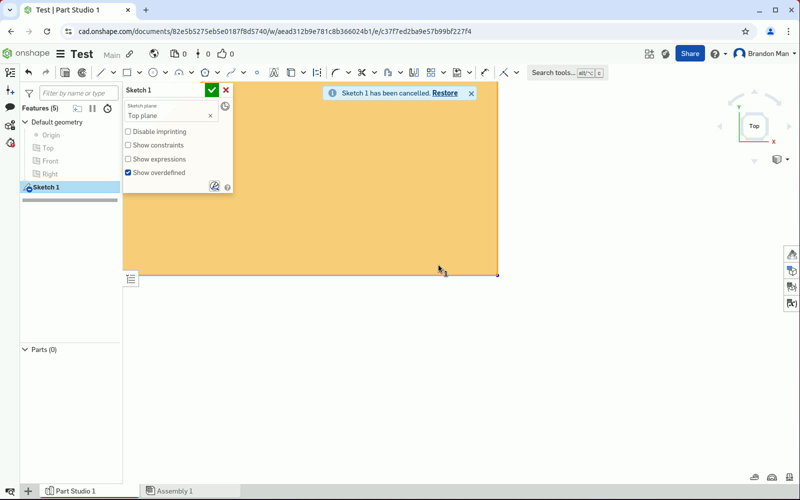
scroll(-6)
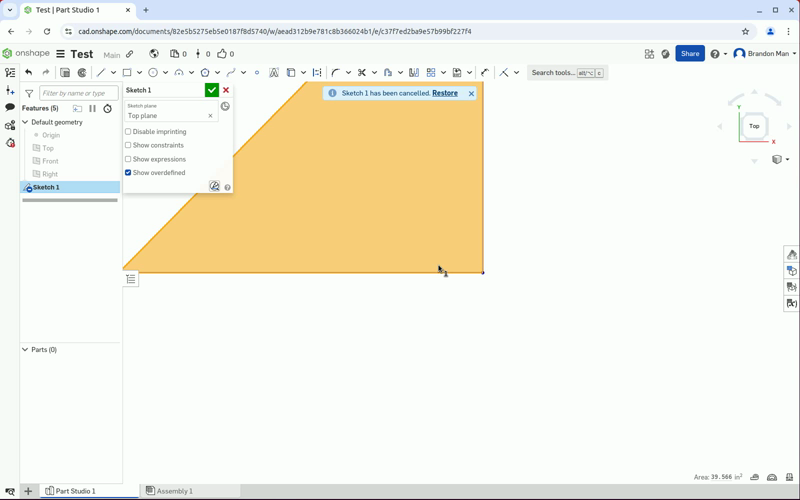
scroll(-6)
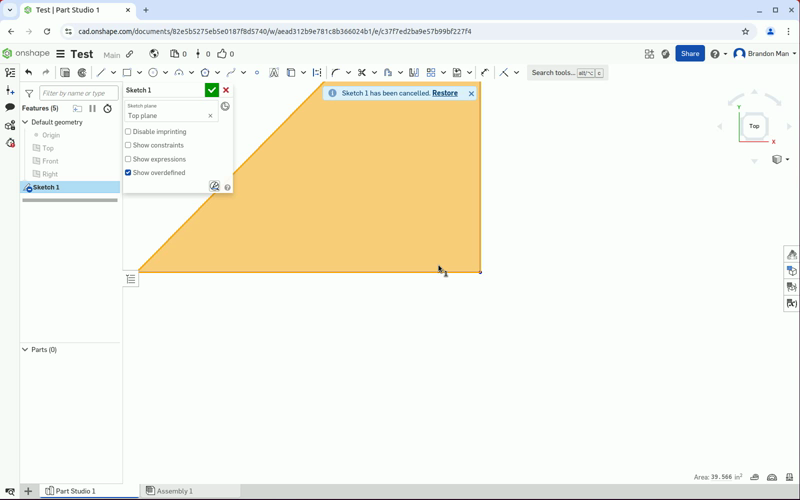
scroll(-6)
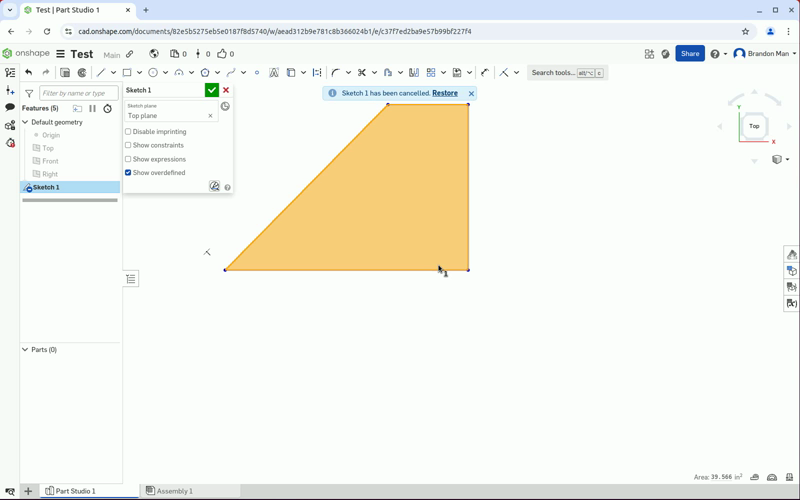
scroll(-6)
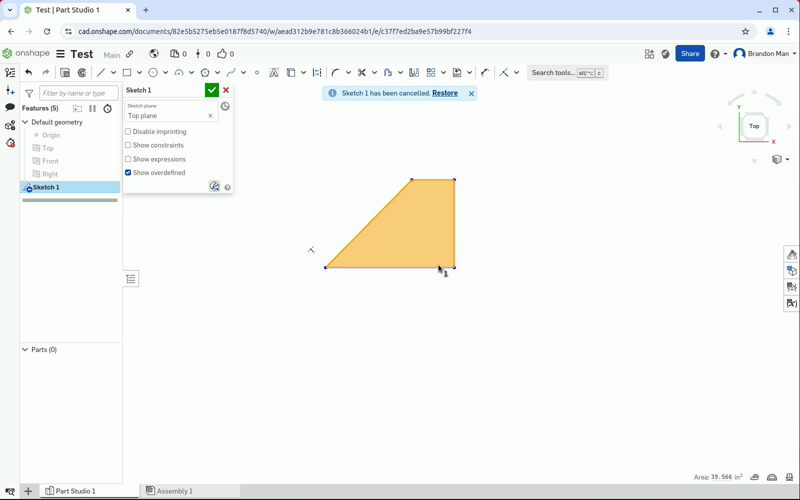
scroll(-6)
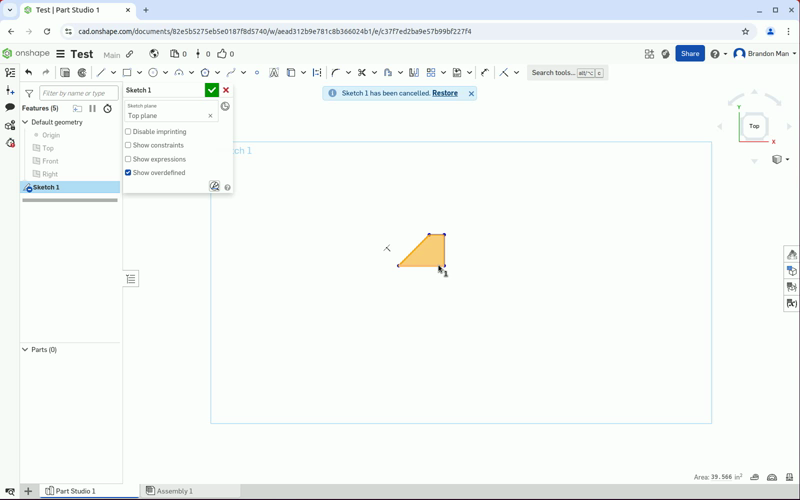
mouse_move(73, 352)
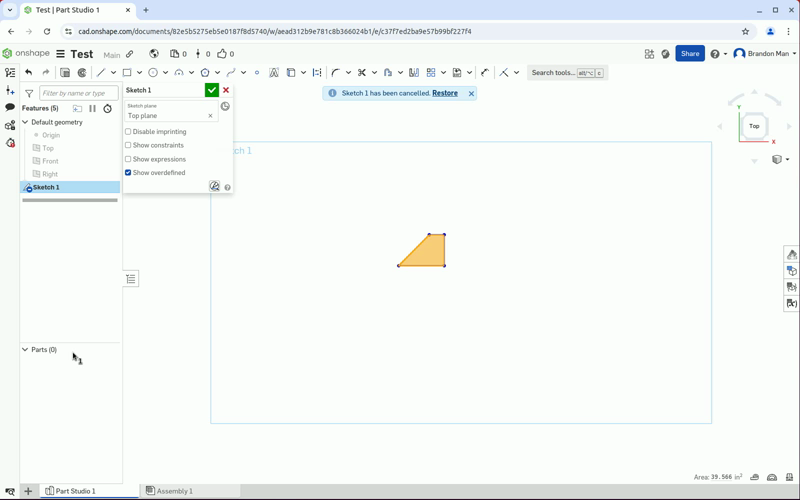
key(shift+y)
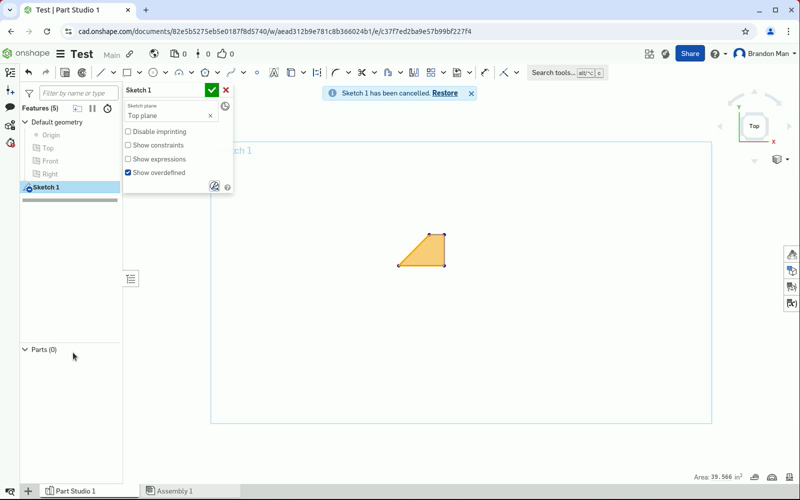
key(shift+e)
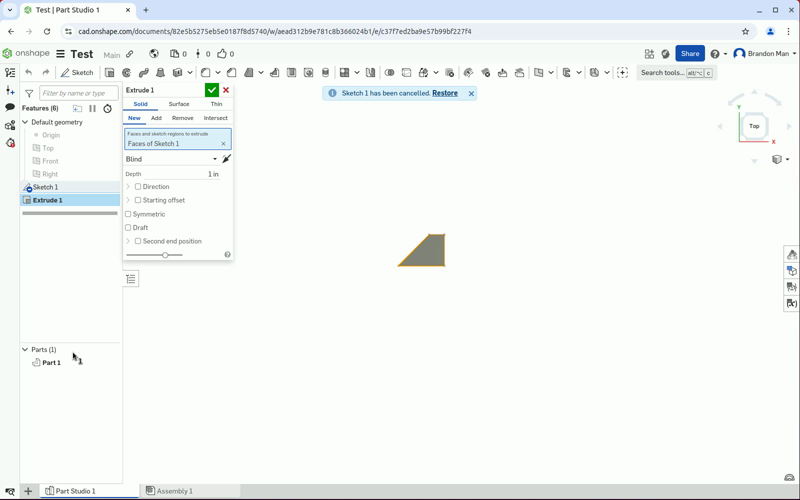
mouse_move(143, 106)
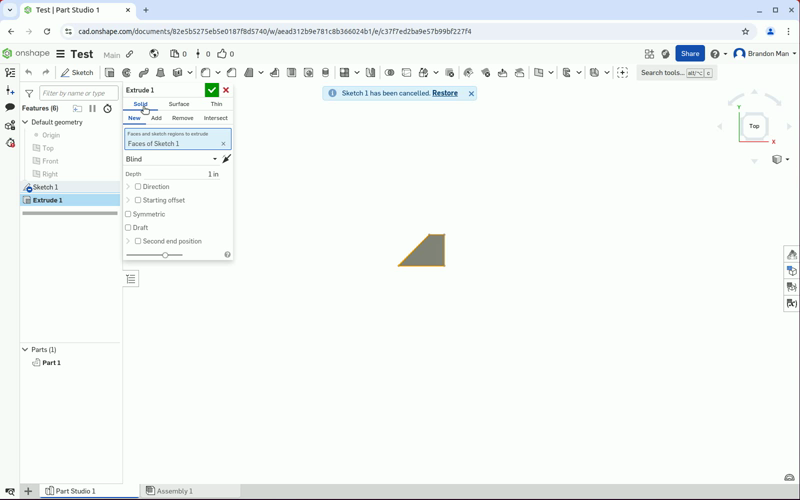
click(143, 106)
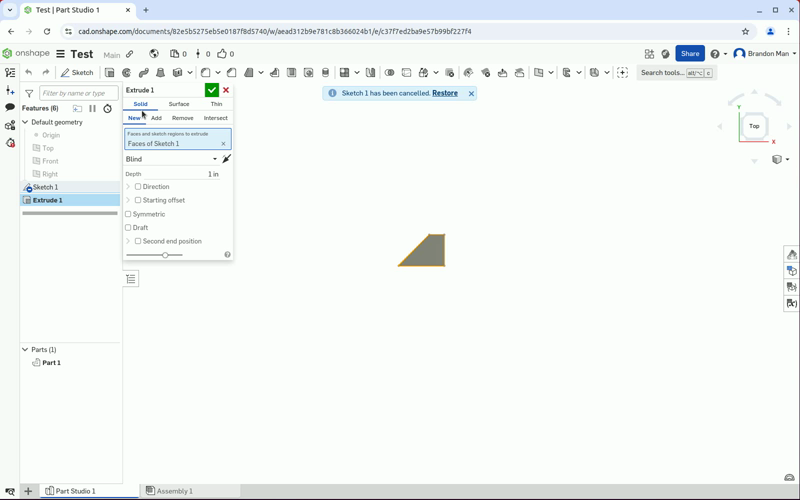
mouse_move(137, 120)
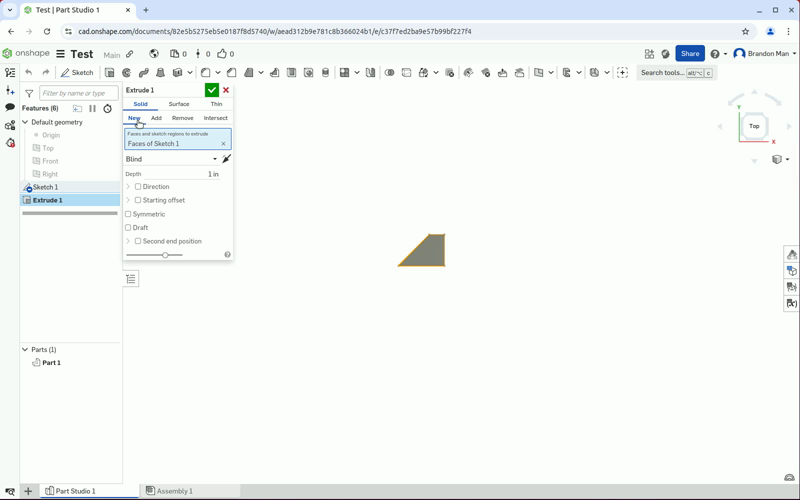
click(137, 120)
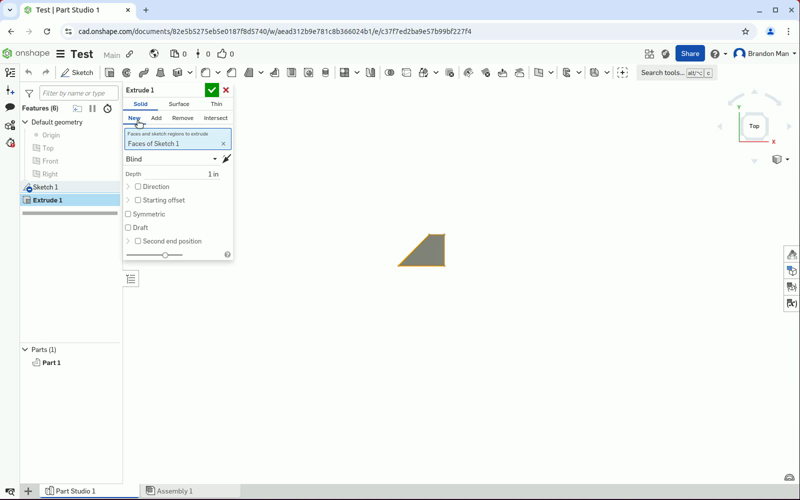
key(tab, 4)
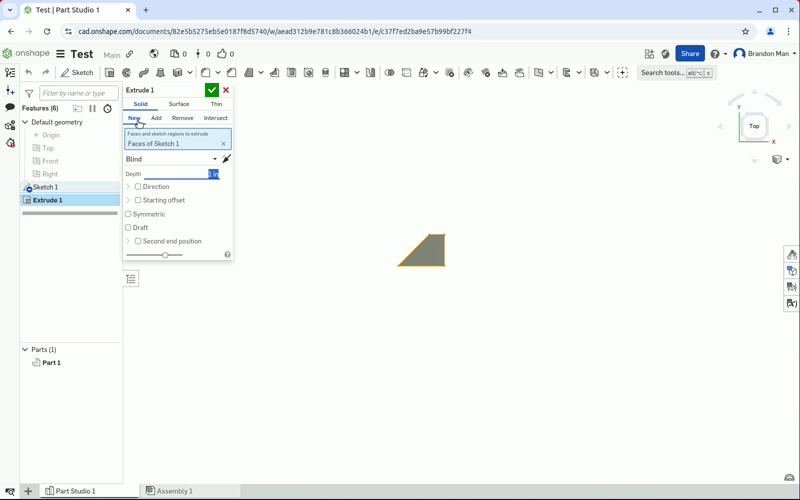
text(23.108)
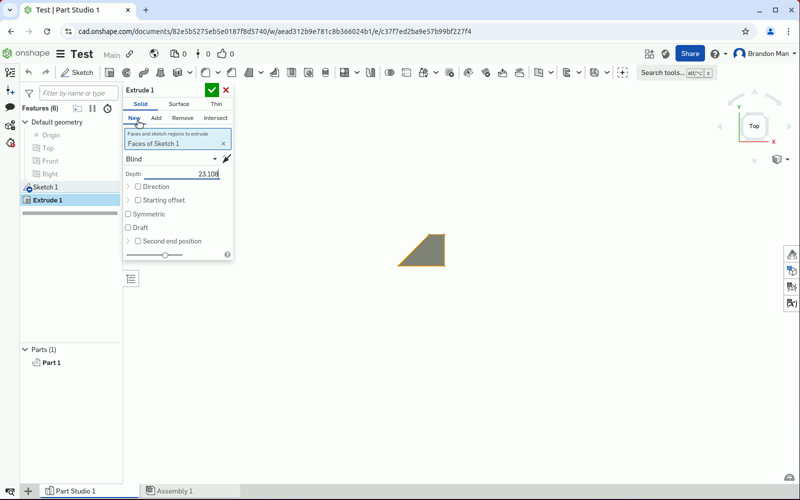
key(enter)
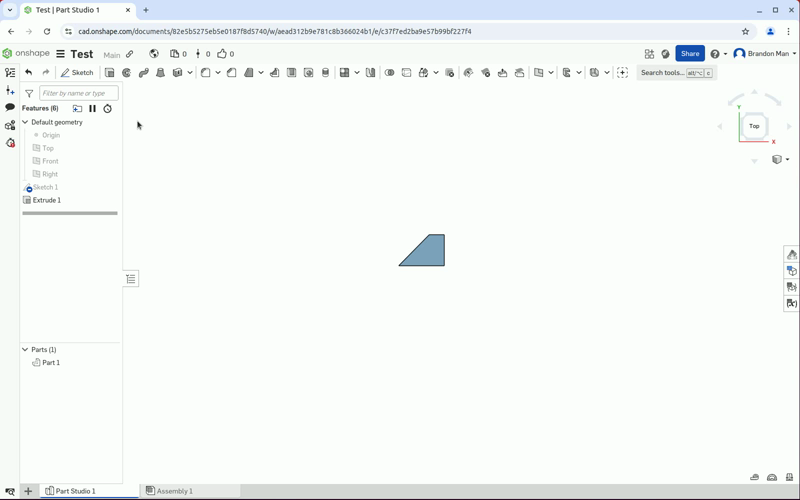
key(shift+h)
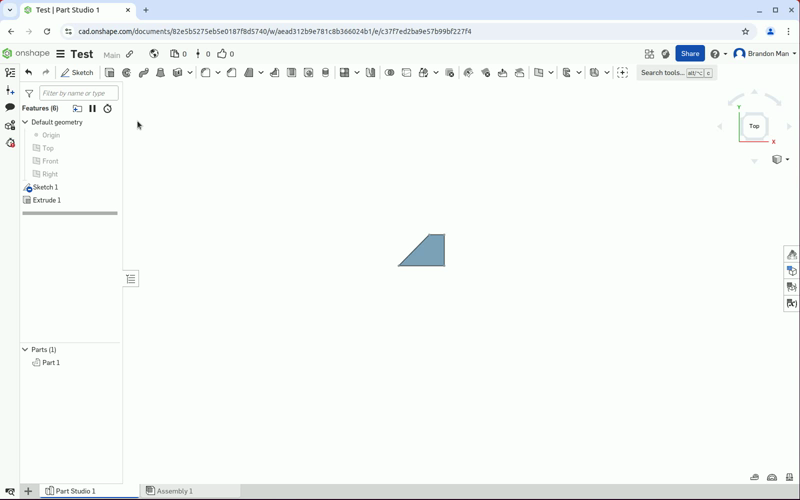
key(shift+h)
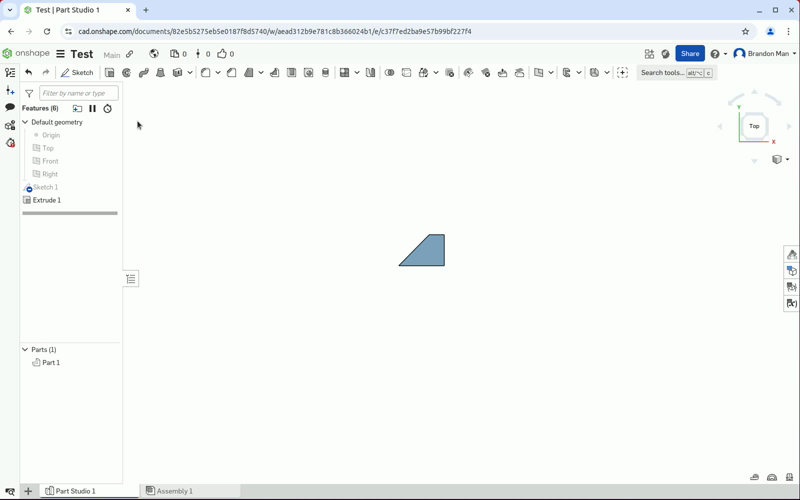
mouse_move(73, 189)
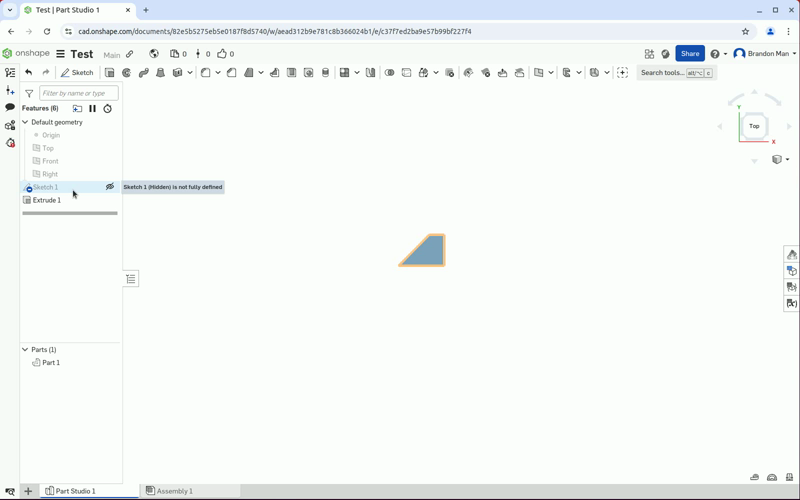
click(73, 189)
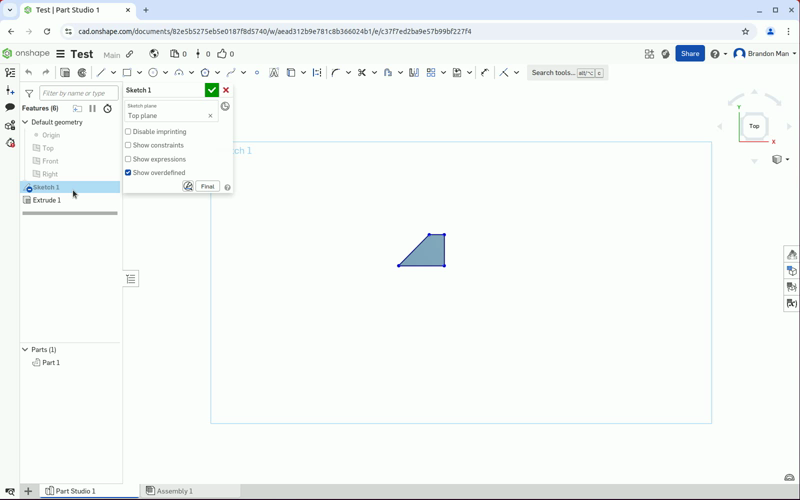
mouse_move(229, 92)
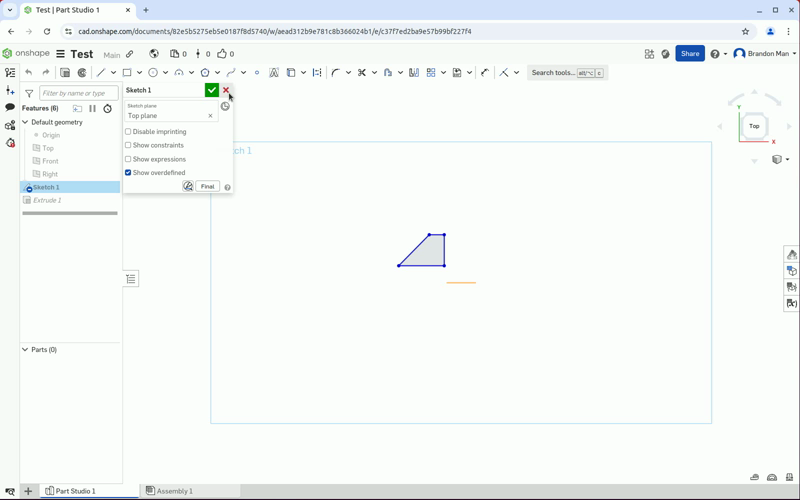
click(229, 92)
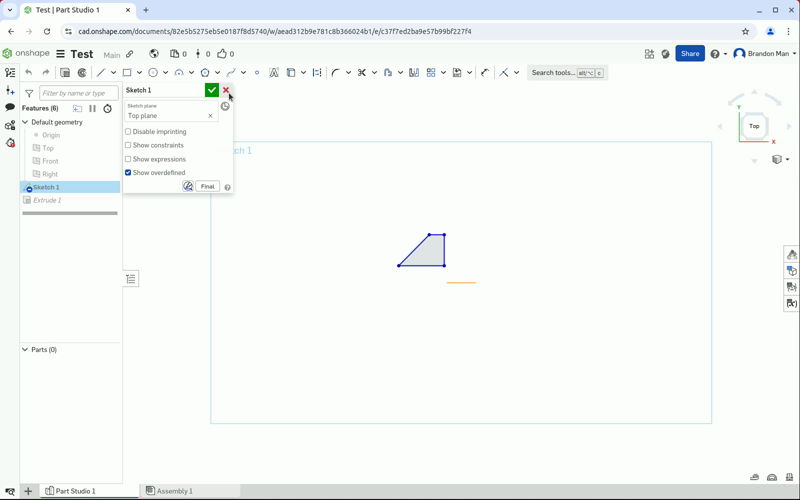
key(shift+s)
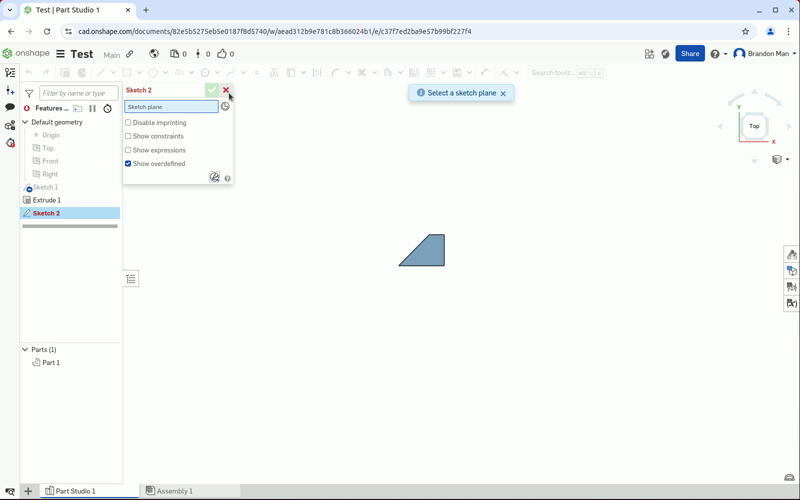
mouse_move(73, 150)
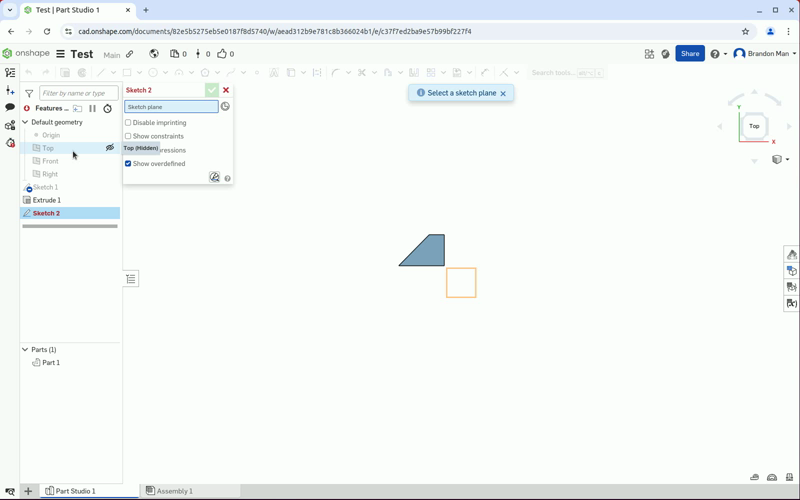
click(73, 150)
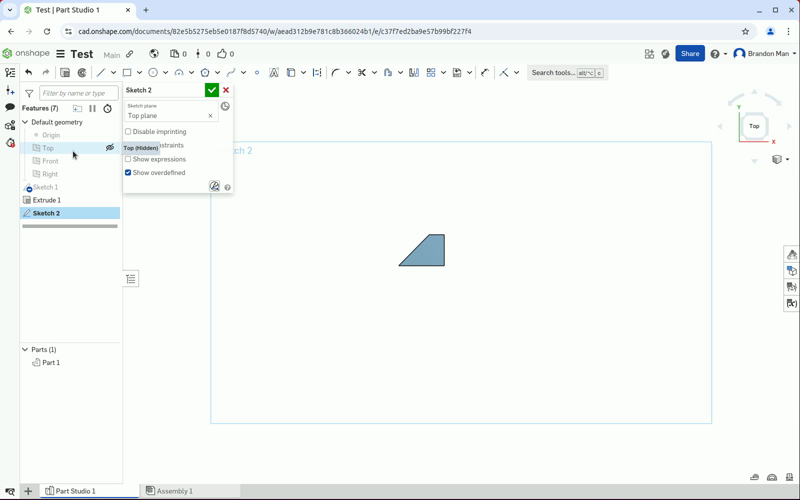
mouse_move(73, 352)
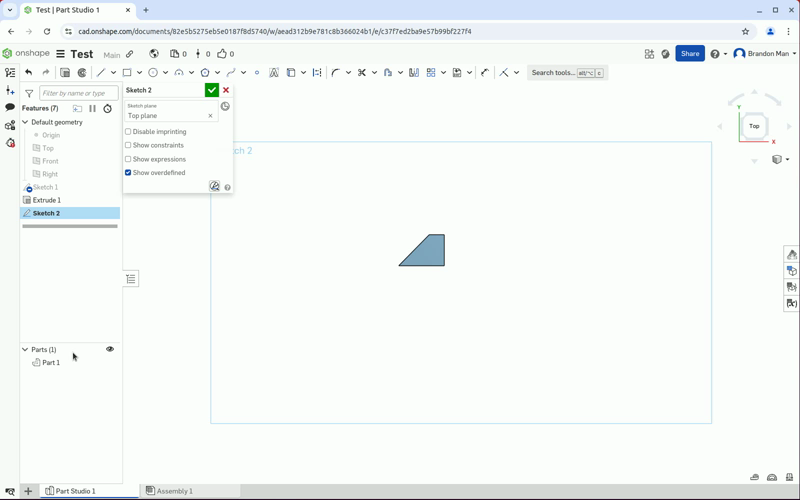
key(y)
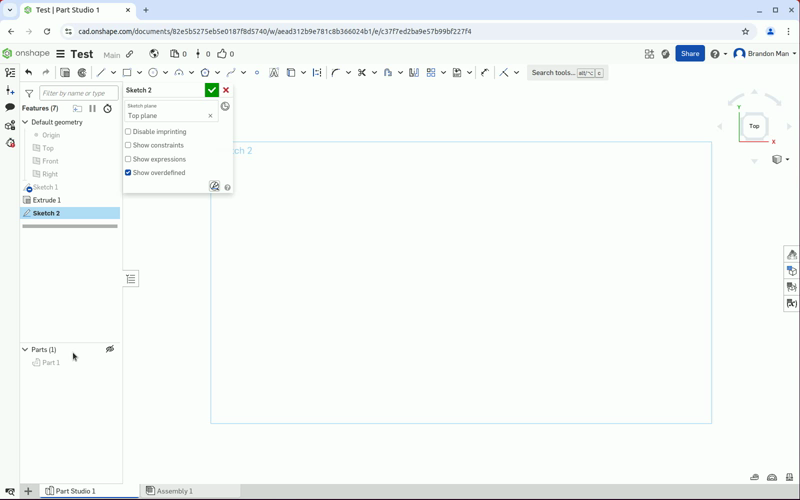
key(l)
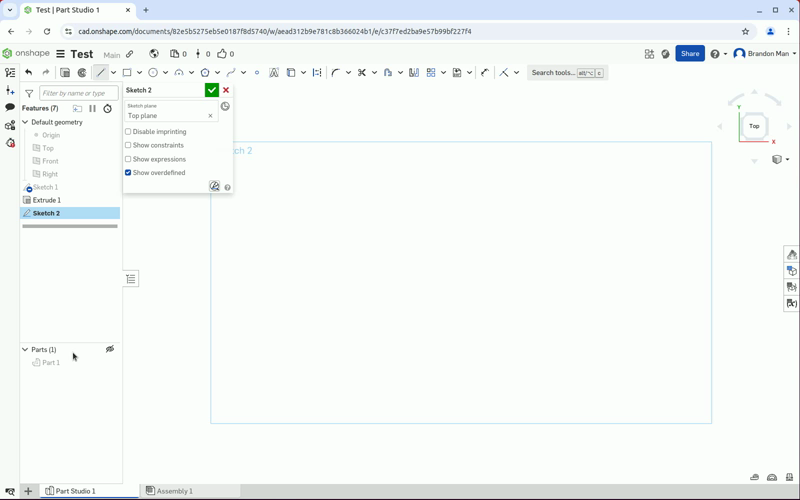
key_down(shift)
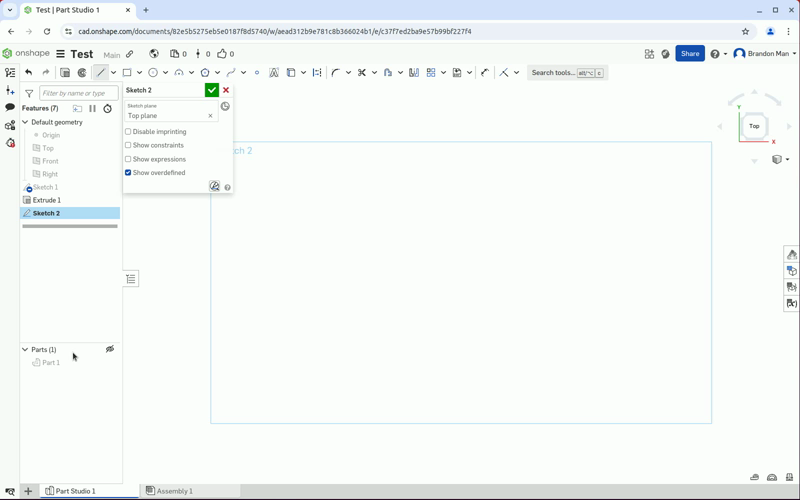
mouse_move(478, 265)
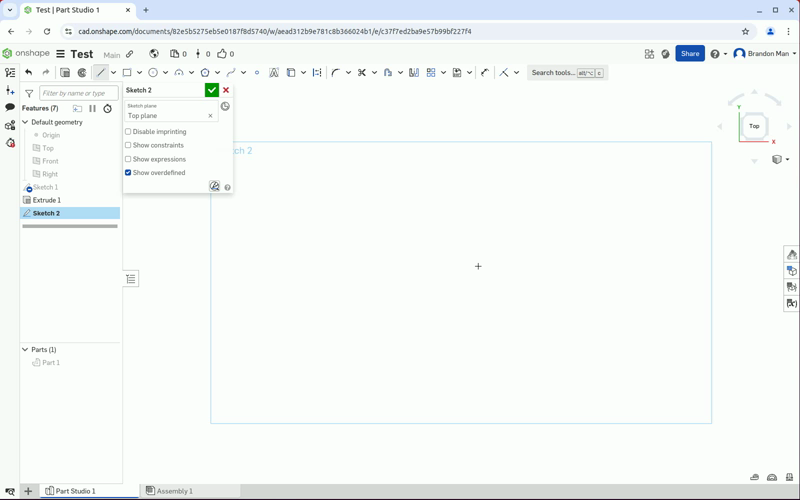
click(478, 265)
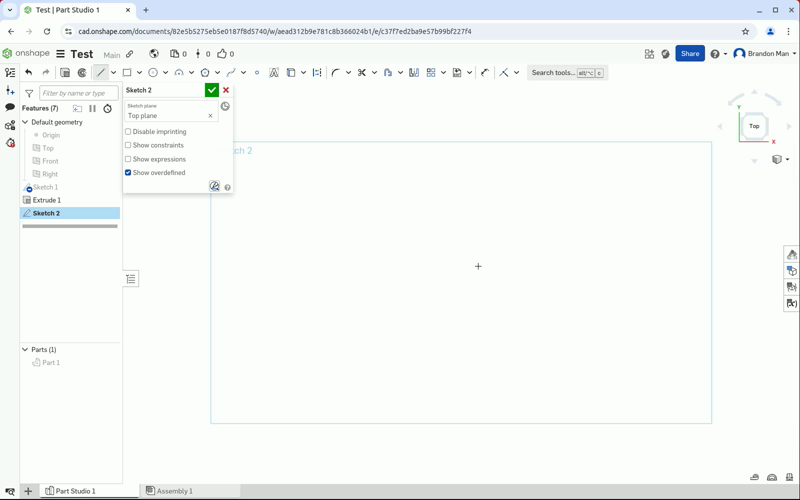
key_up(shift)
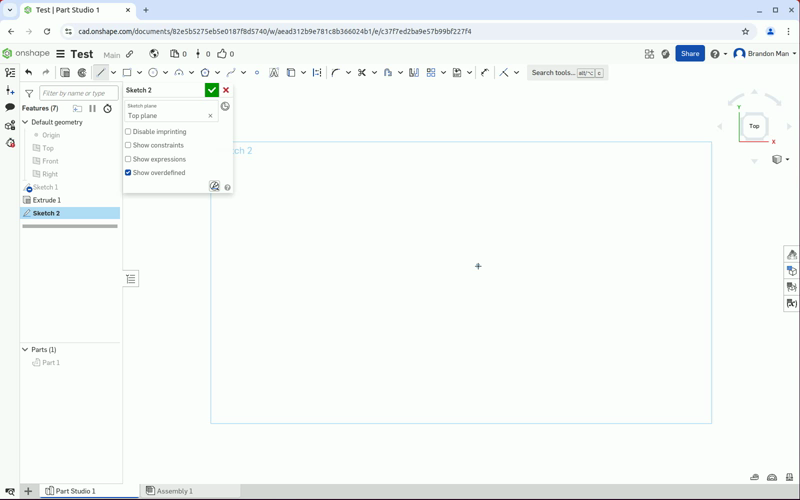
key_down(shift)
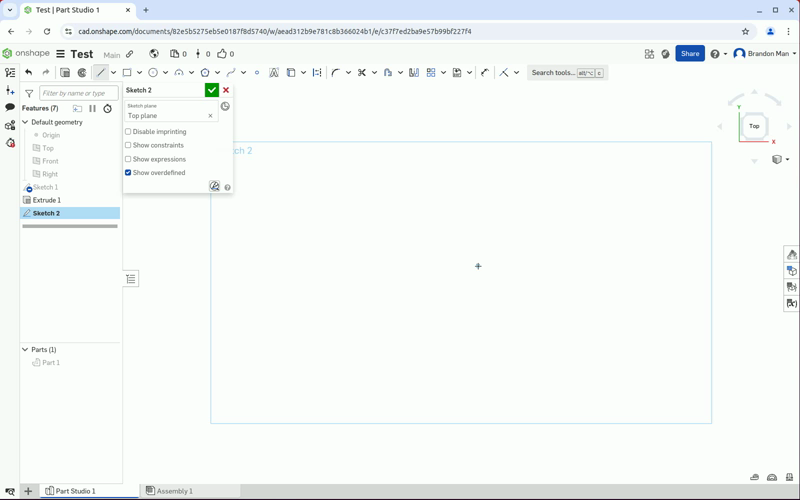
mouse_move(508, 265)
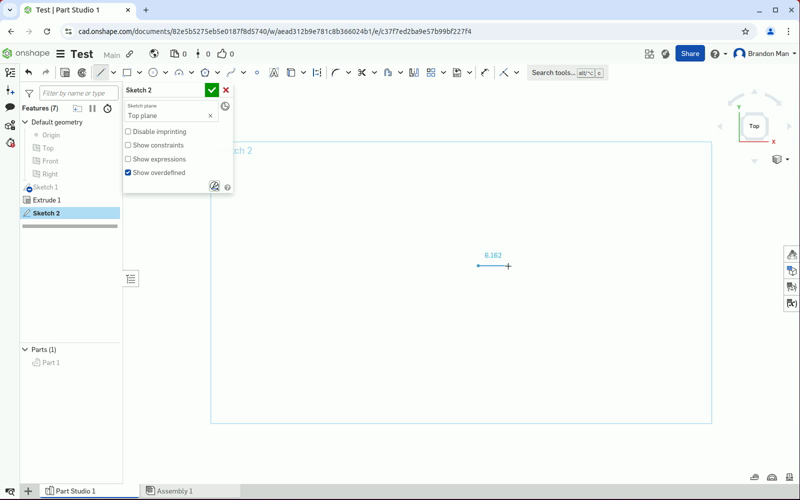
mouse_move(523, 265)
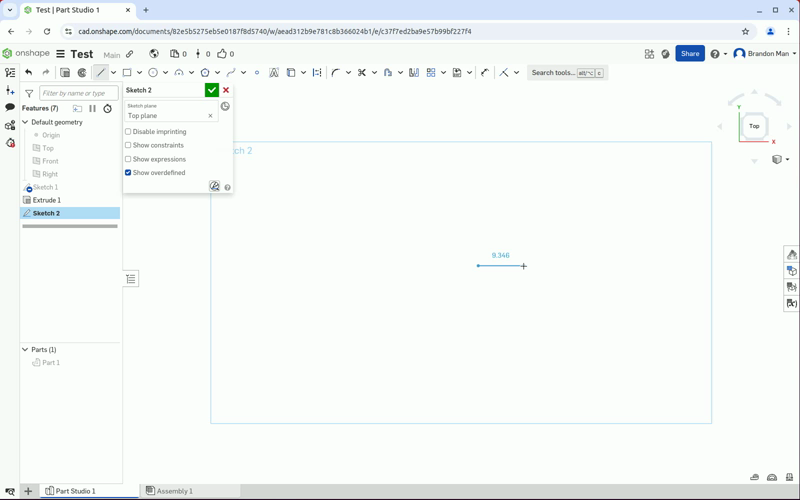
click(523, 265)
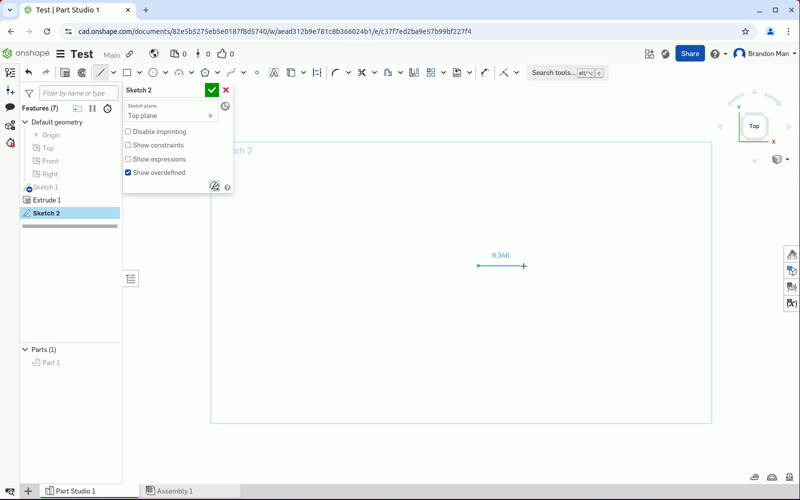
key_up(shift)
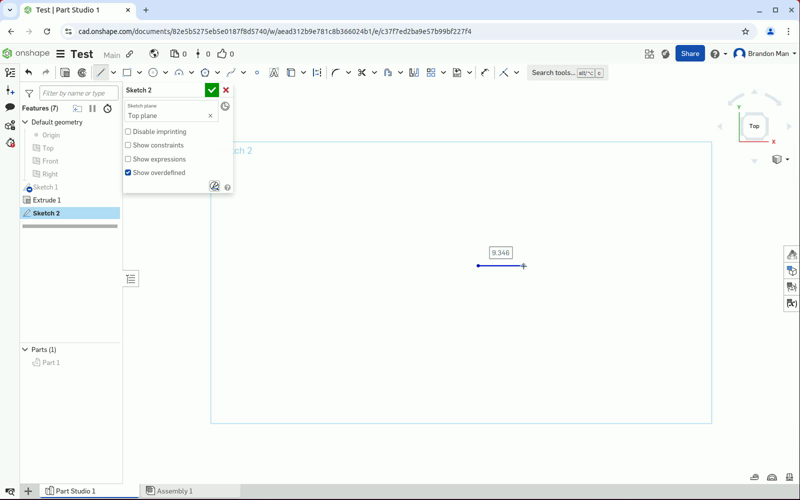
key_down(shift)
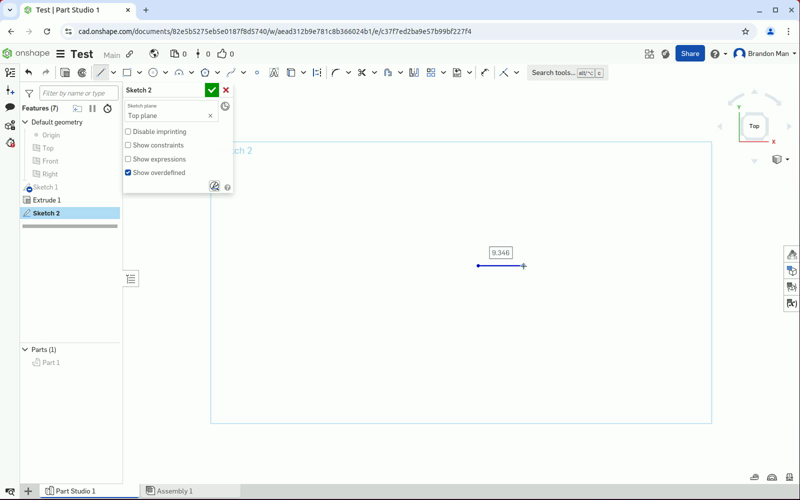
mouse_move(553, 265)
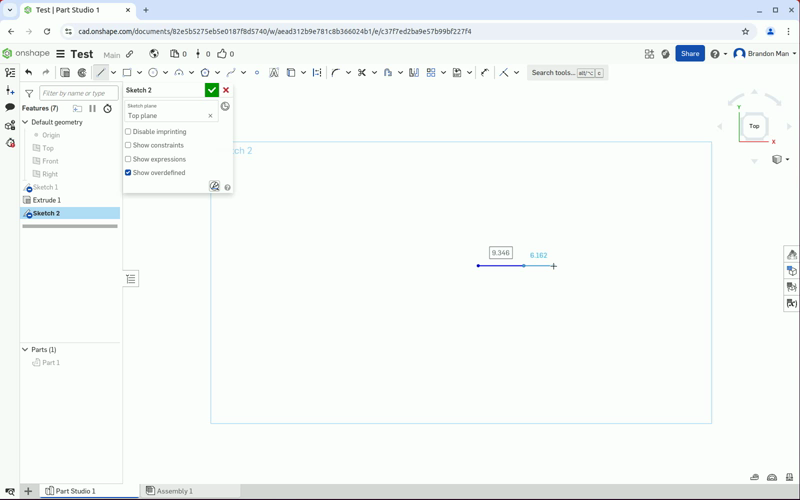
mouse_move(493, 234)
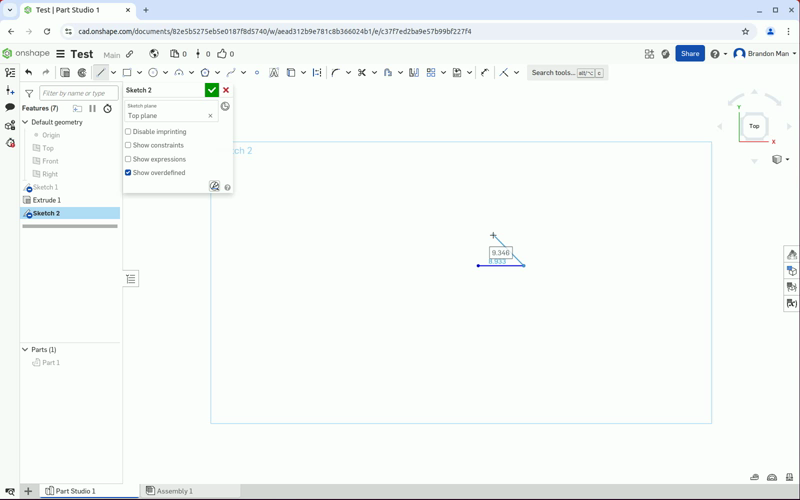
click(493, 234)
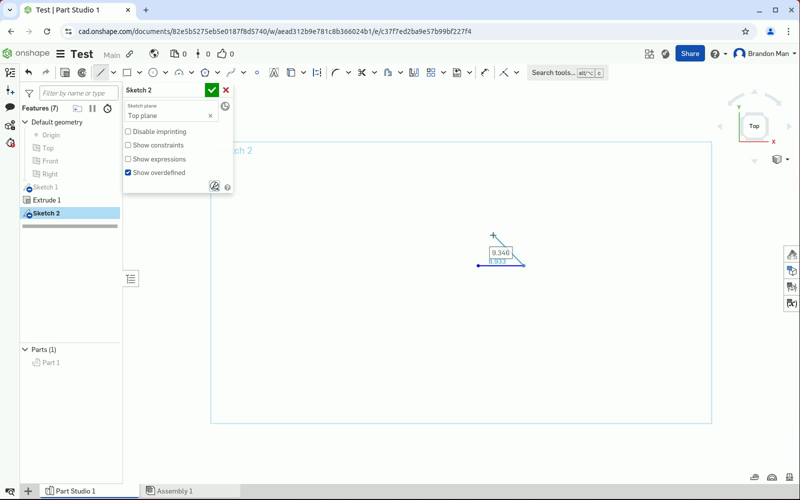
key_up(shift)
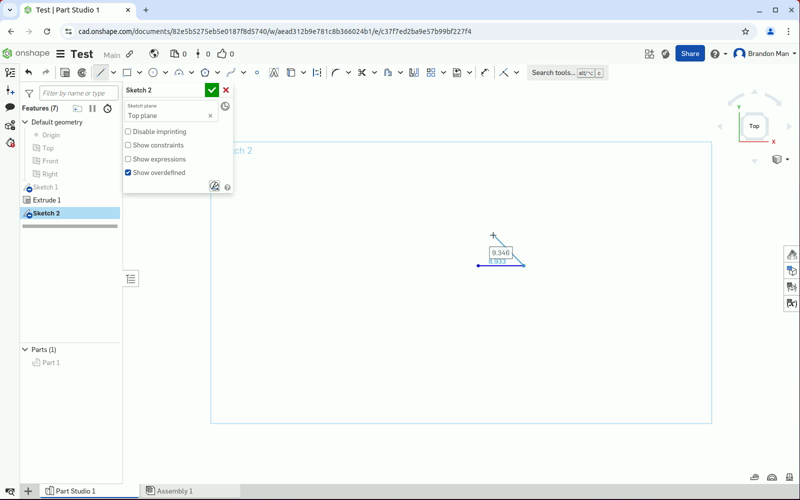
key_down(shift)
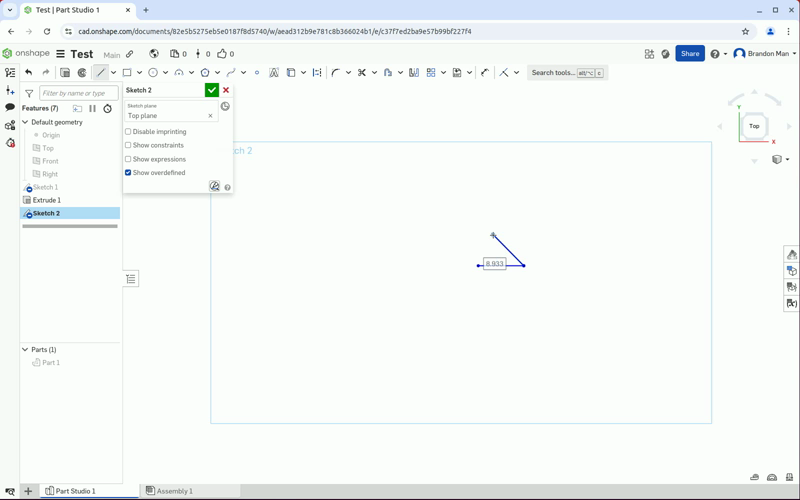
mouse_move(523, 234)
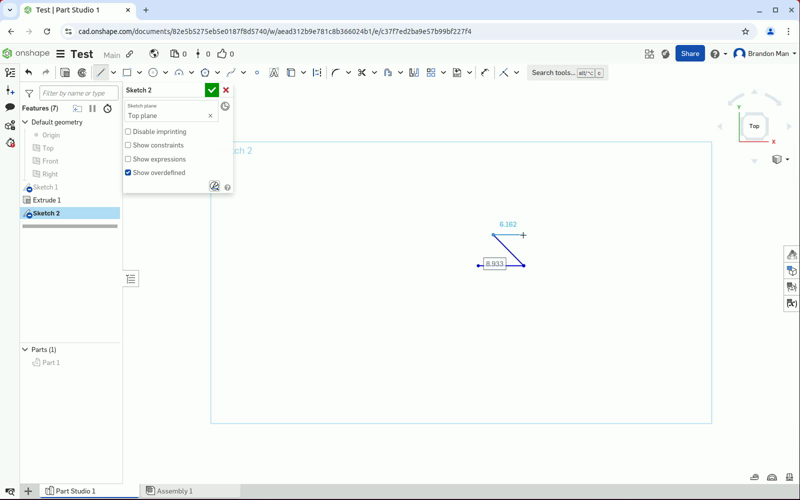
mouse_move(478, 234)
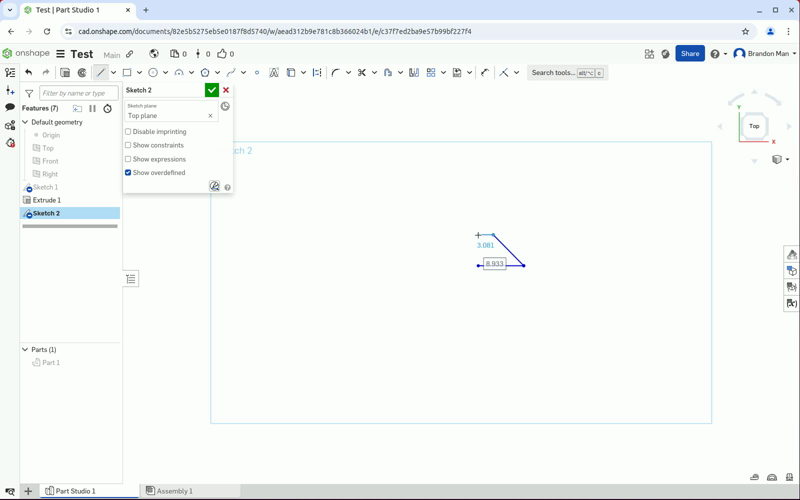
click(478, 234)
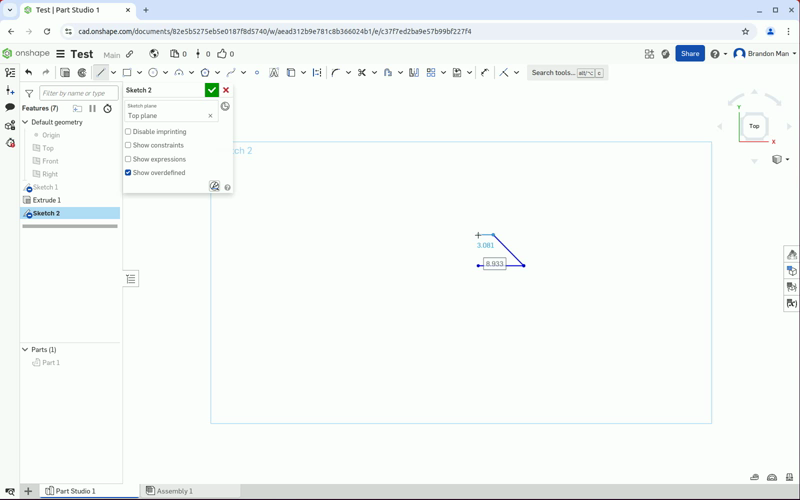
key_up(shift)
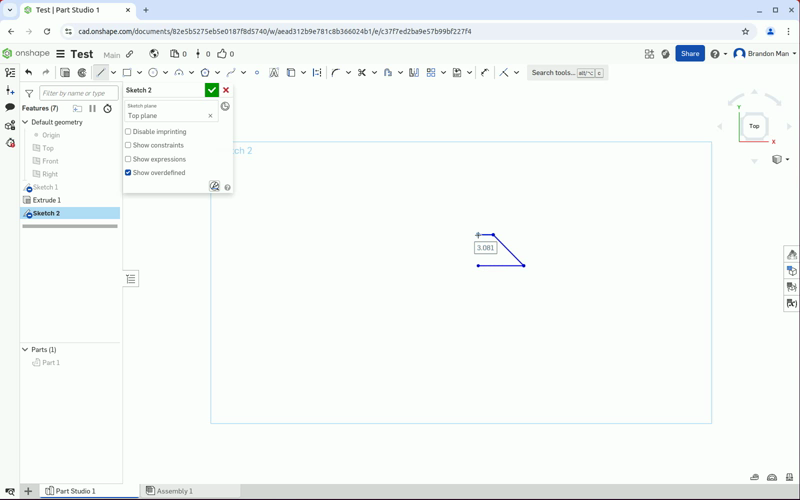
mouse_move(508, 234)
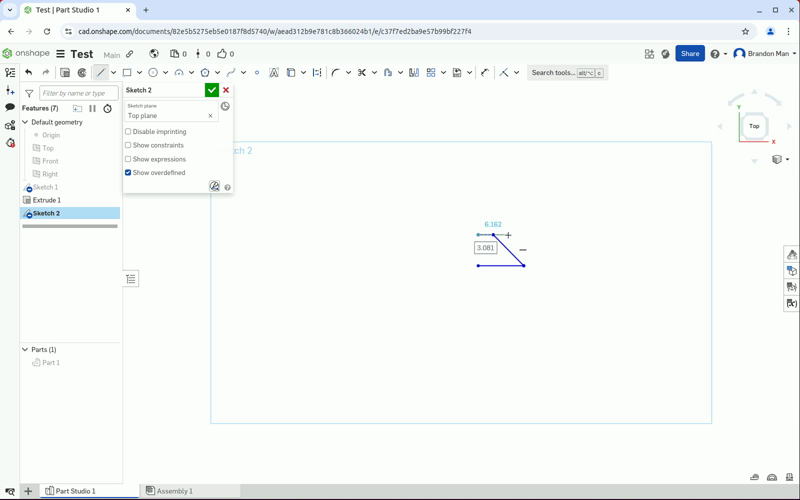
key_down(shift)
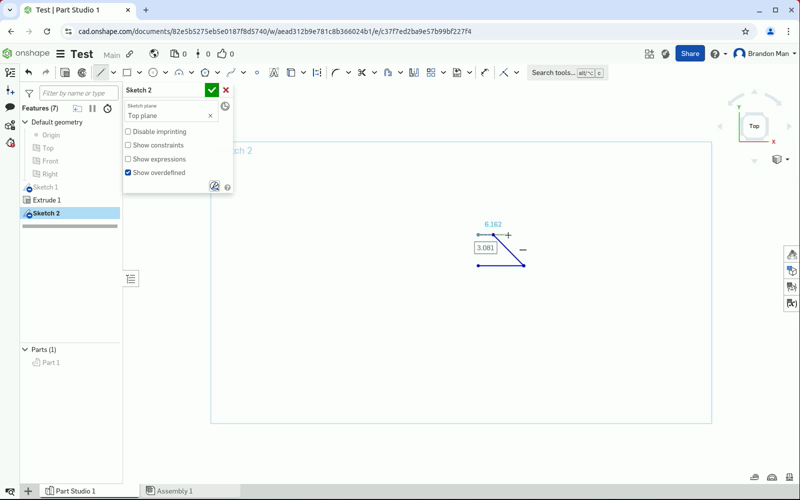
mouse_move(478, 265)
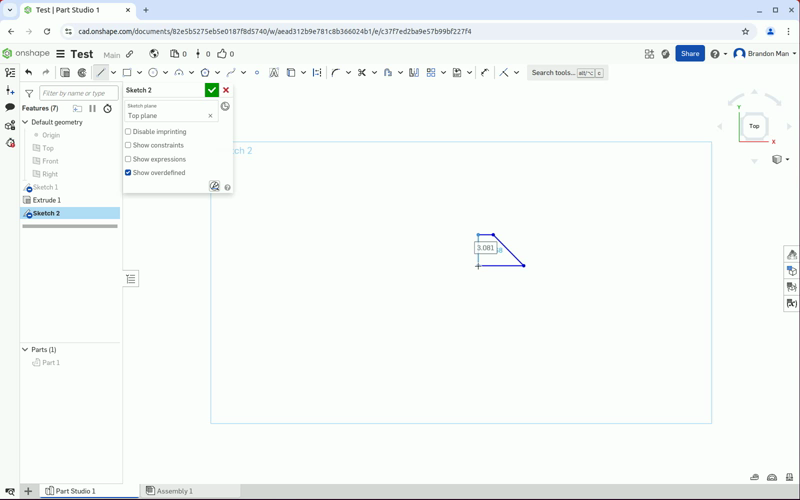
key_up(shift)
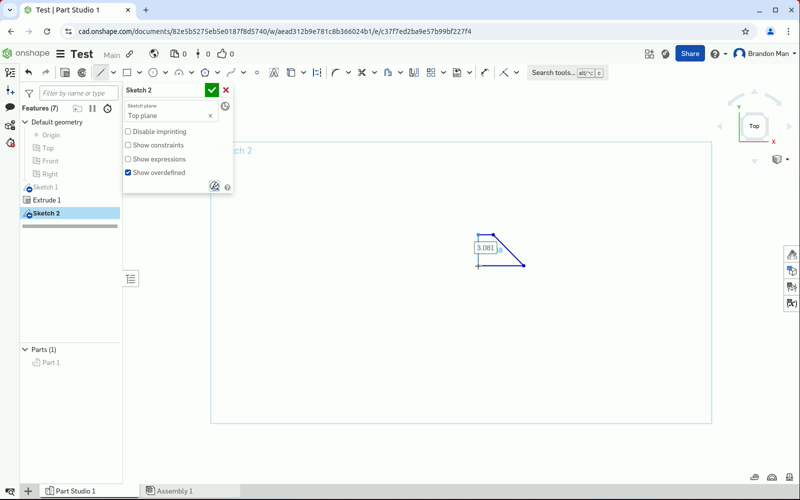
click(478, 265)
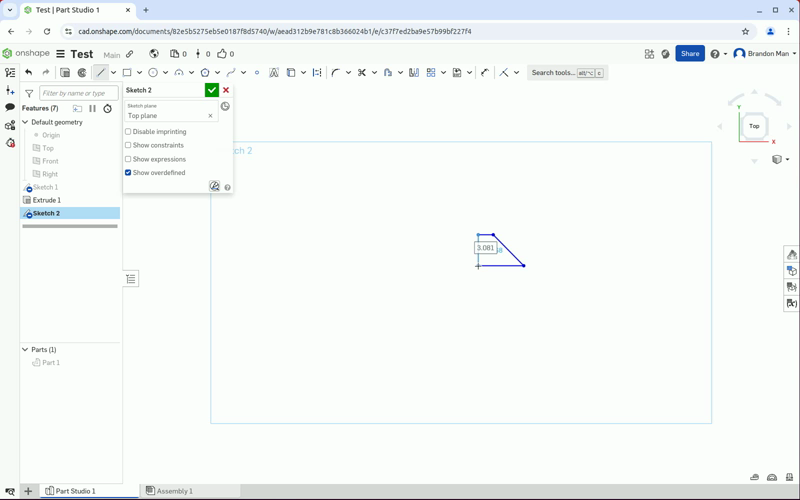
key(esc)
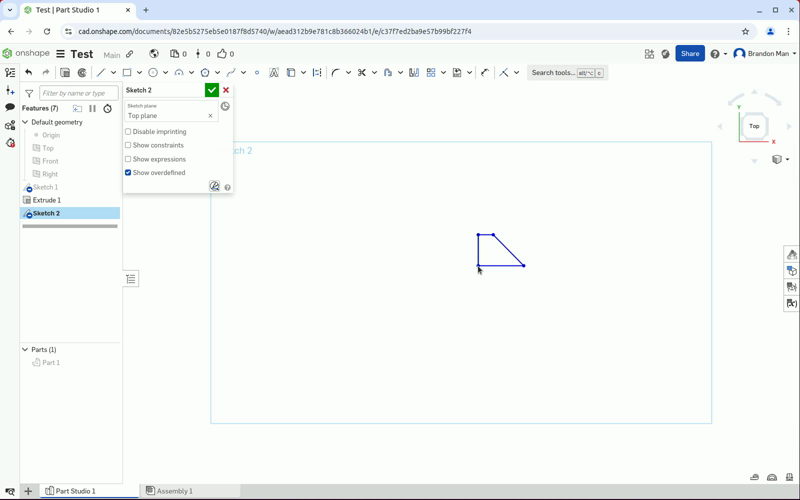
mouse_move(516, 262)
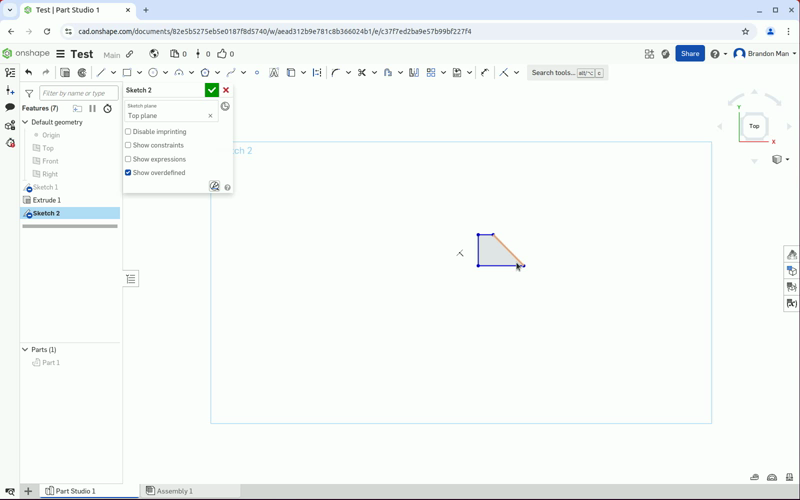
scroll(6)
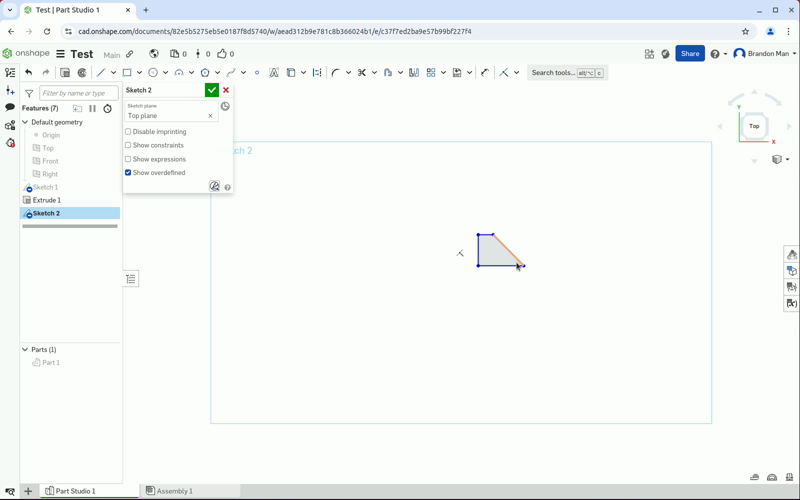
scroll(6)
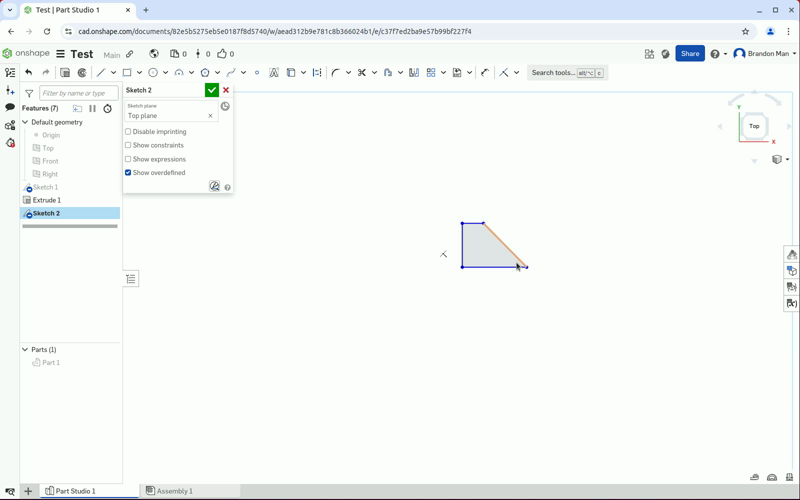
scroll(6)
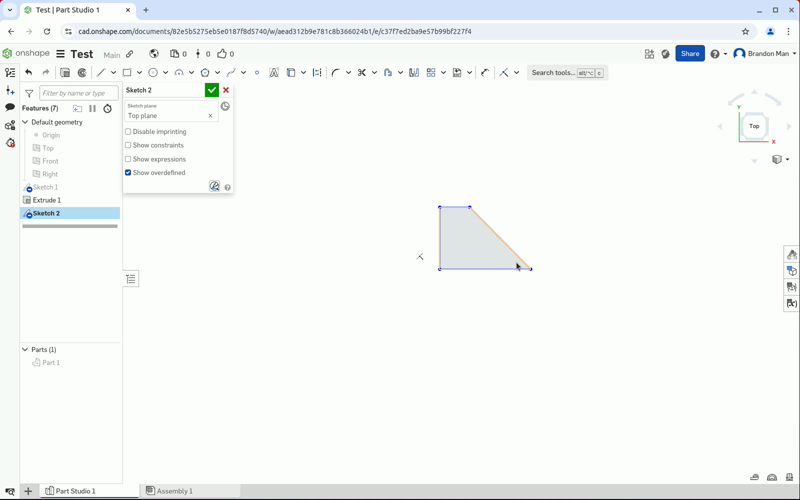
scroll(6)
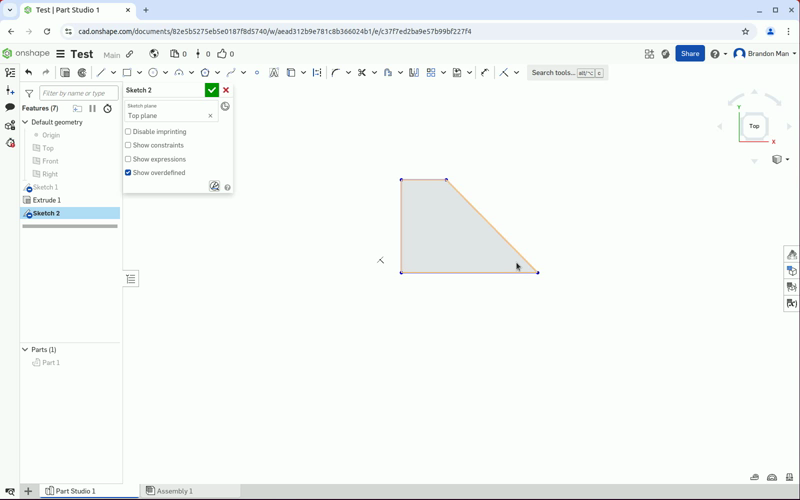
scroll(6)
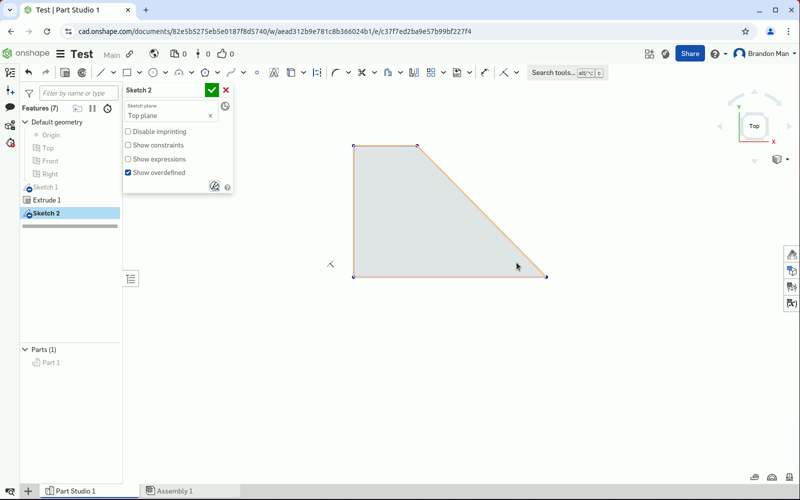
scroll(6)
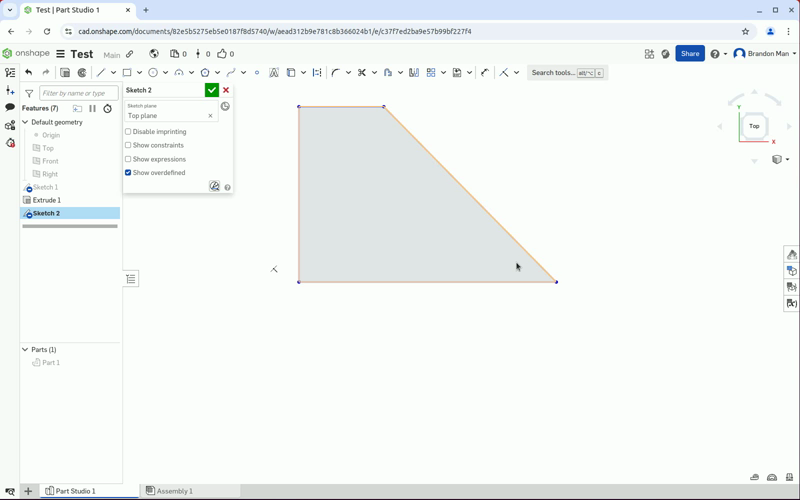
scroll(6)
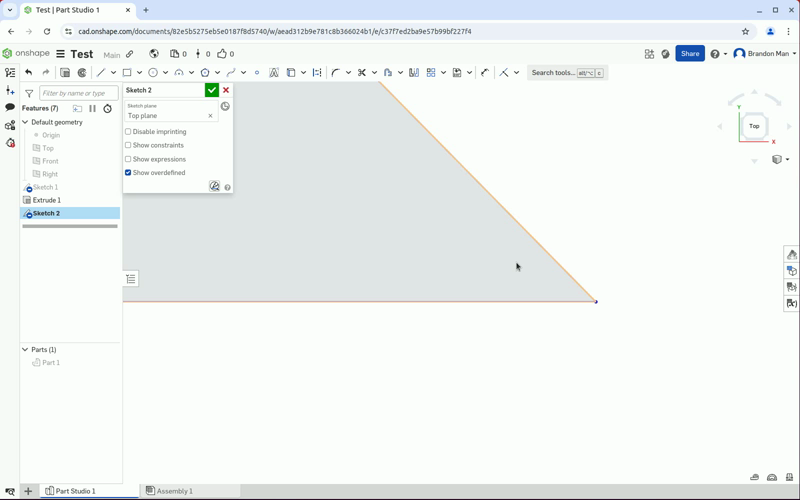
click(516, 262)
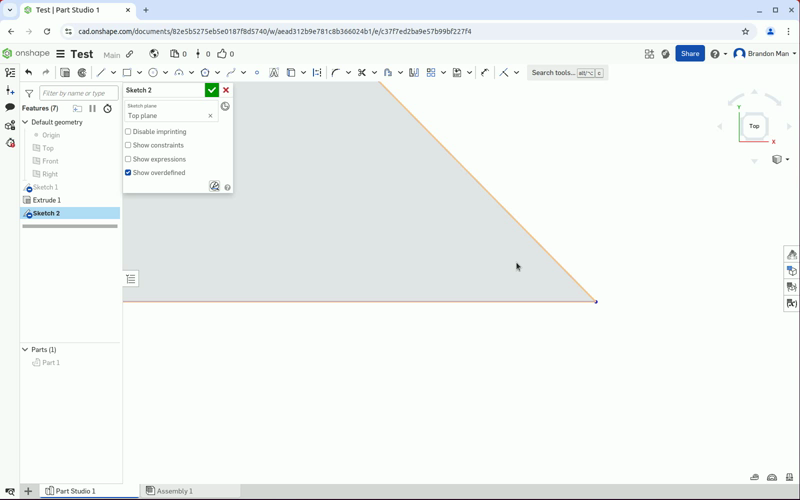
scroll(-6)
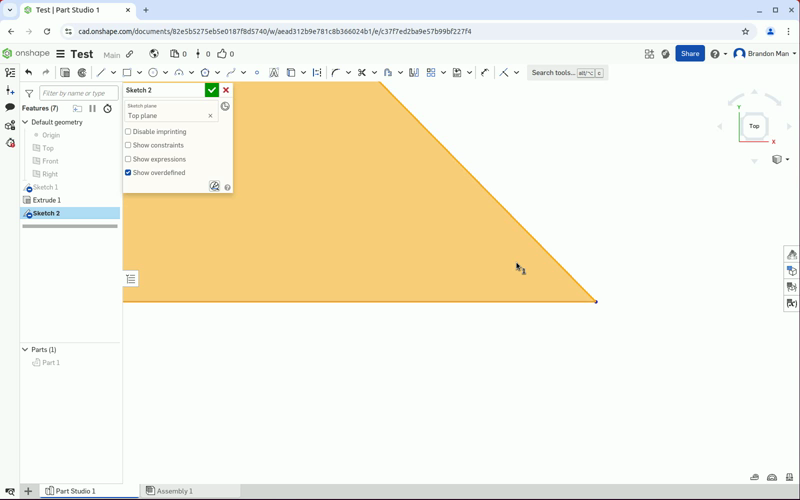
scroll(-6)
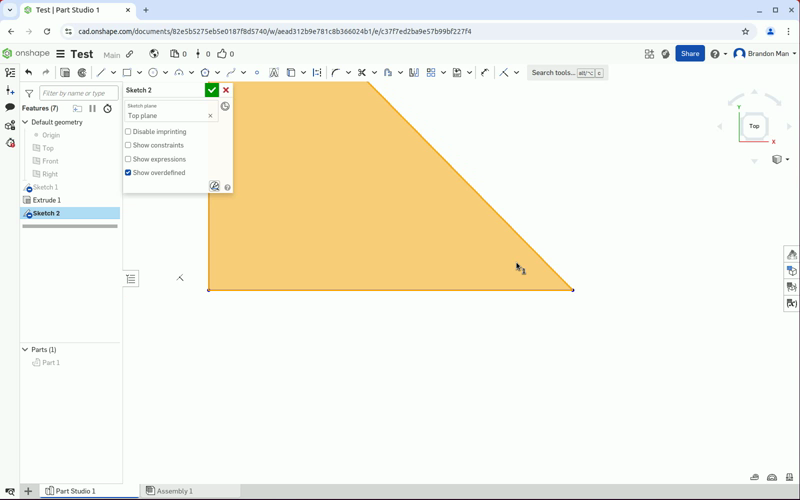
scroll(-6)
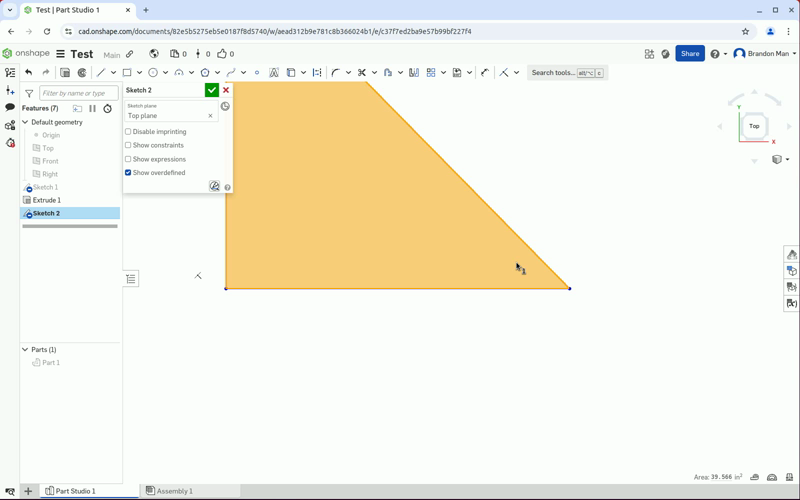
scroll(-6)
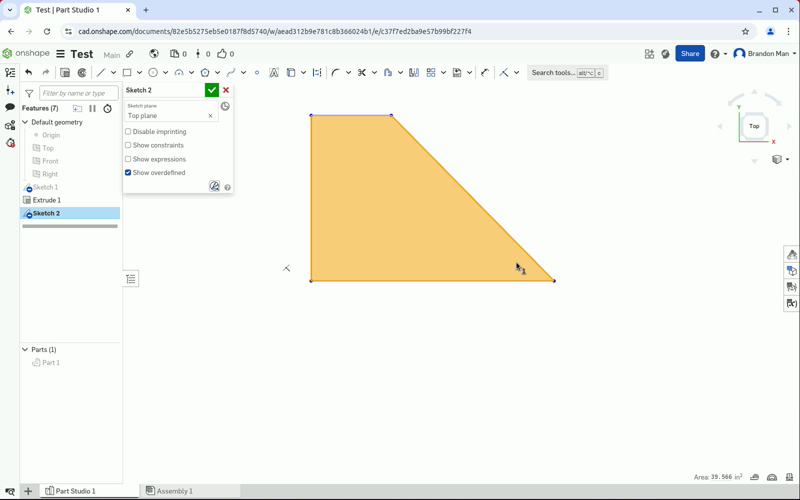
scroll(-6)
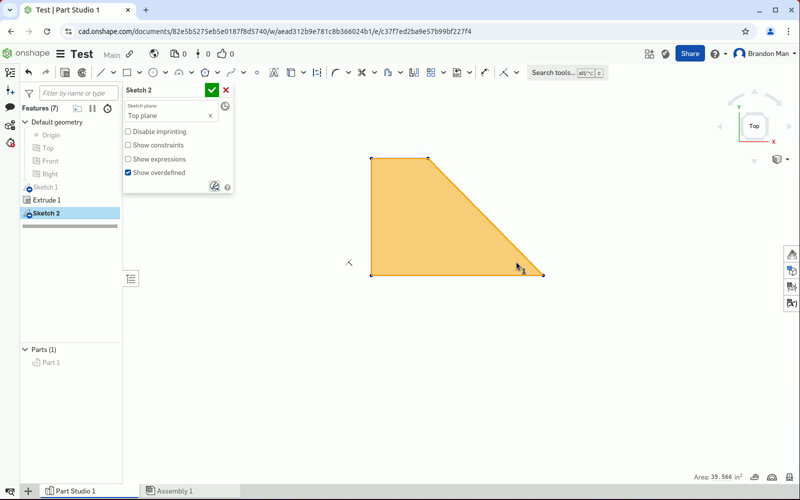
scroll(-6)
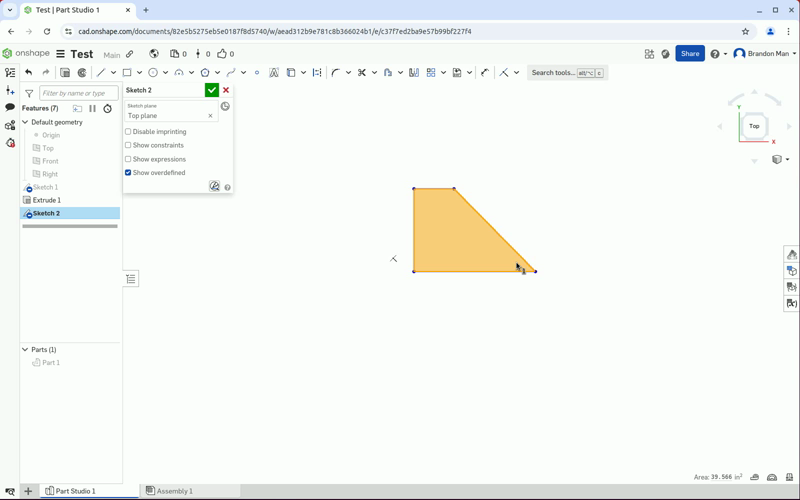
scroll(-6)
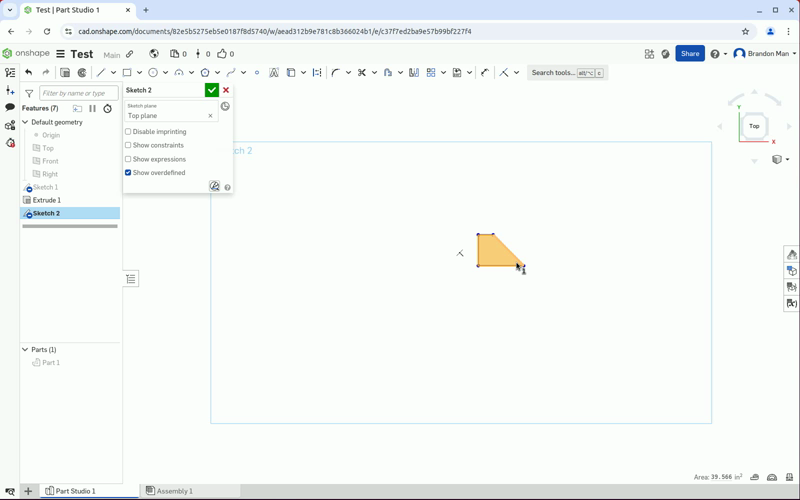
mouse_move(73, 352)
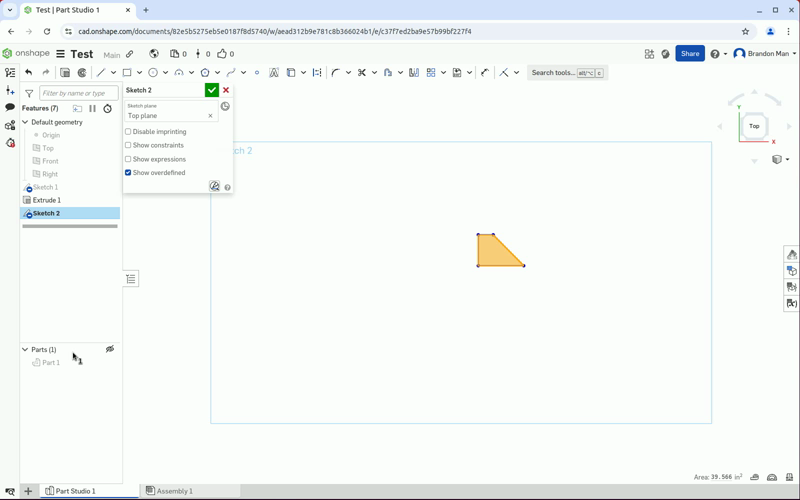
key(shift+y)
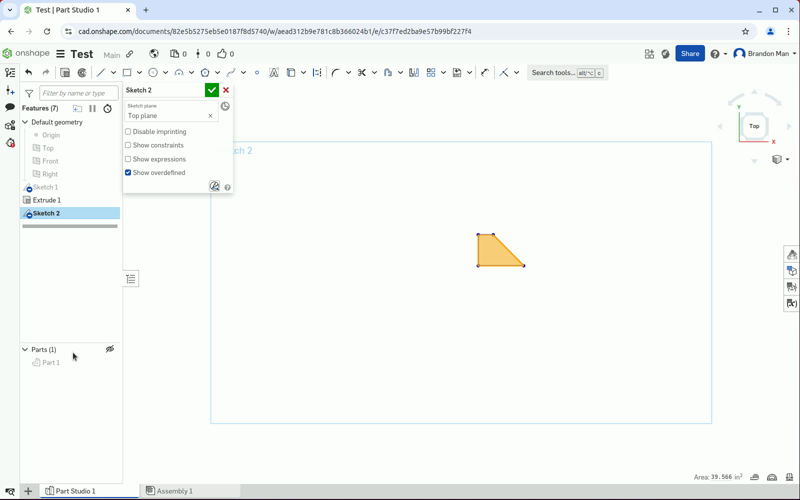
key(shift+e)
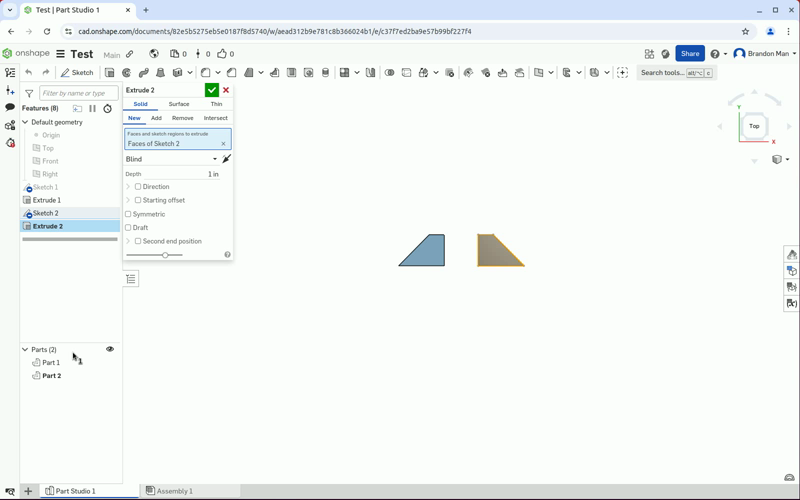
mouse_move(143, 106)
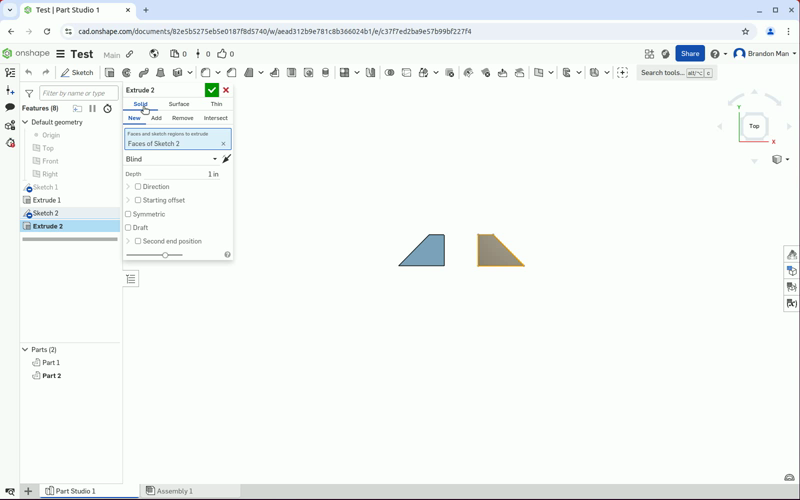
click(143, 106)
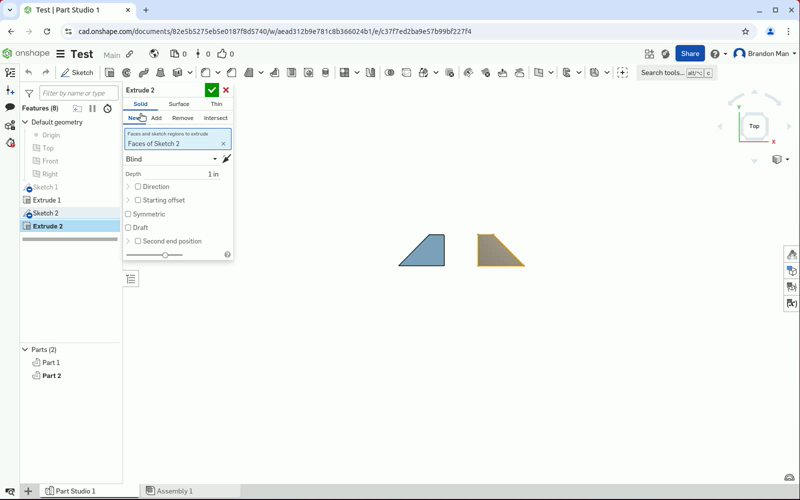
mouse_move(137, 120)
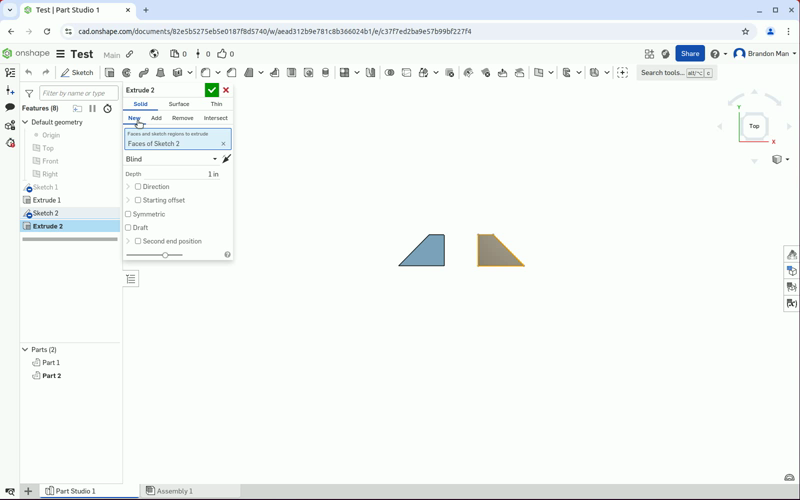
click(137, 120)
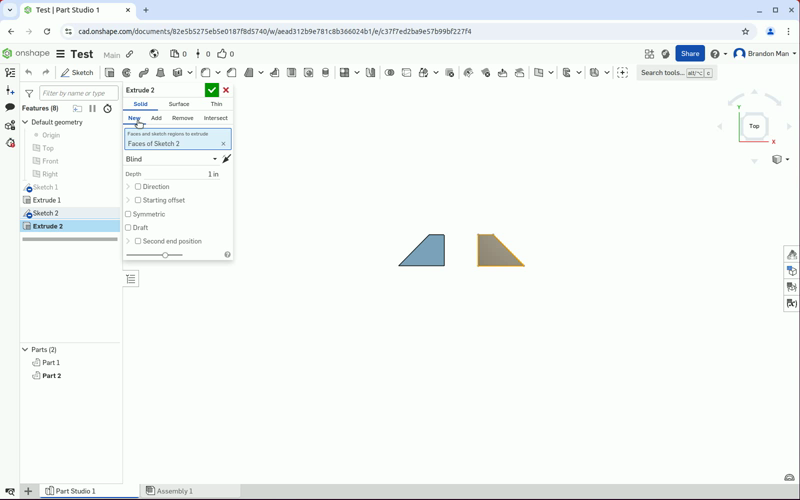
key(tab, 4)
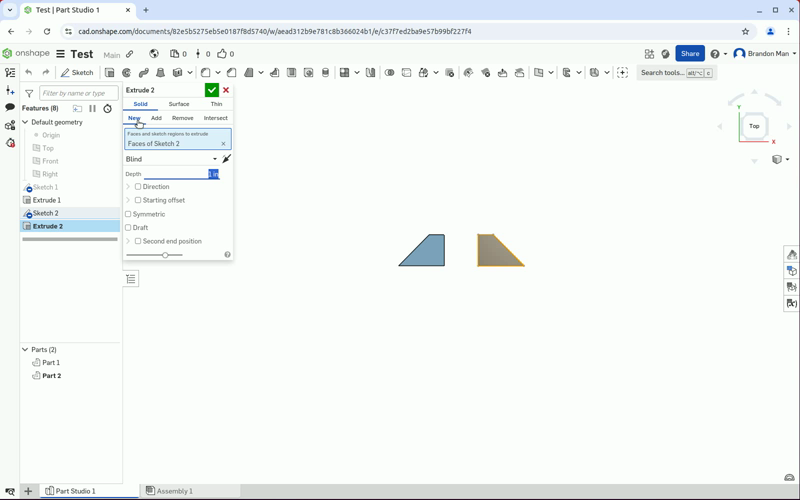
text(23.108)
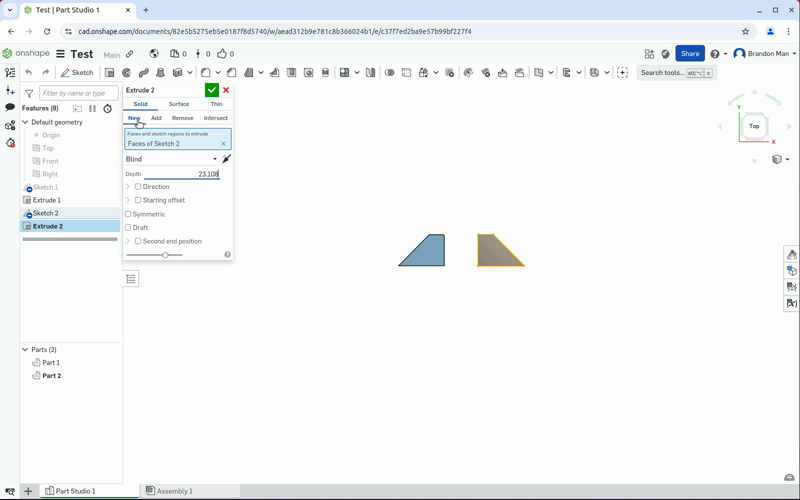
key(enter)
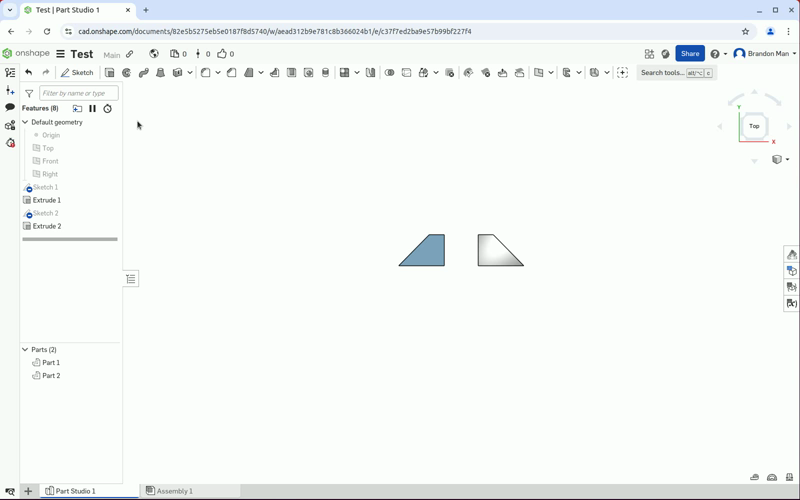
key(shift+h)
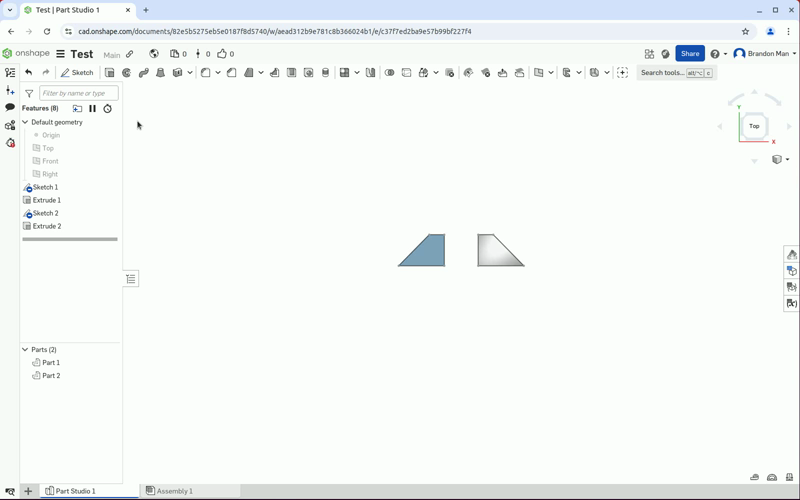
key(shift+h)
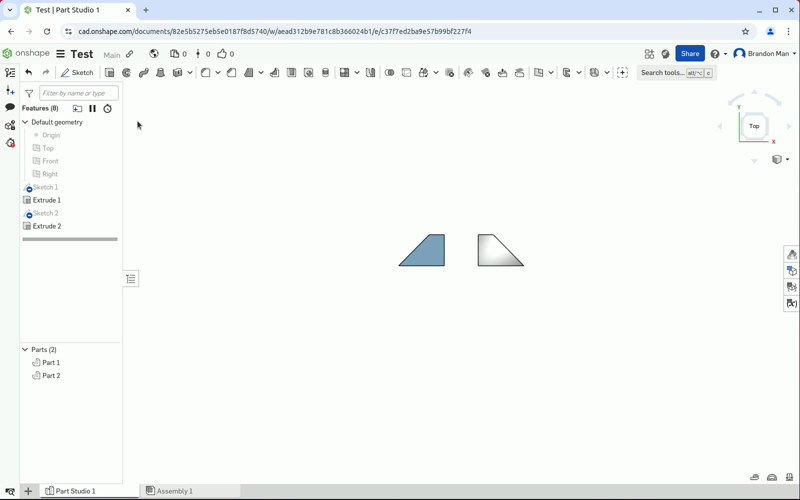
mouse_move(73, 189)
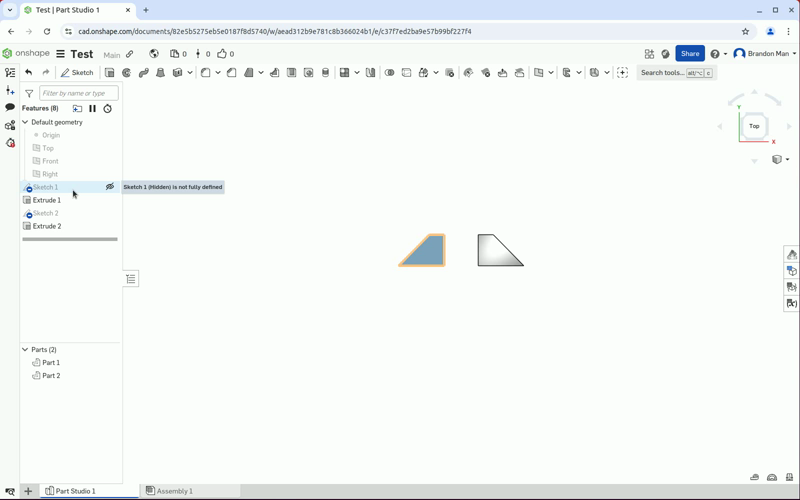
click(73, 189)
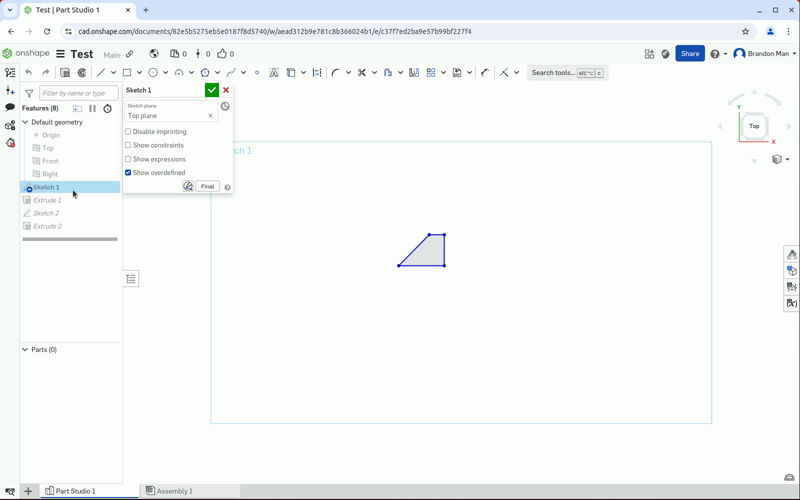
mouse_move(229, 92)
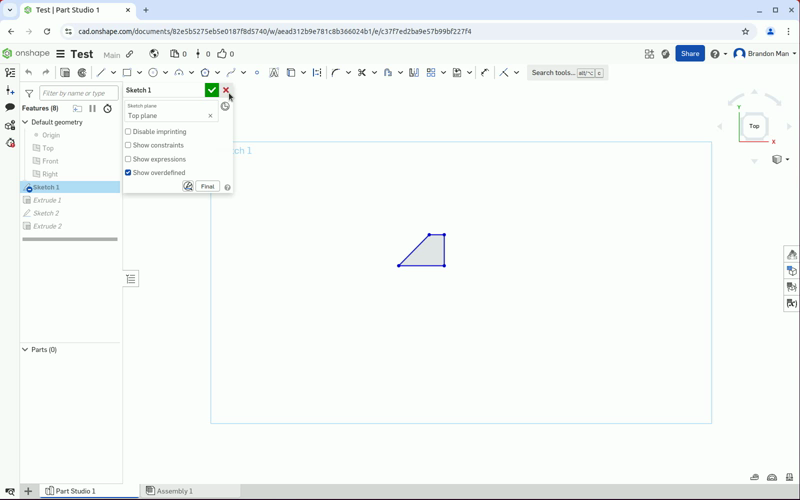
click(229, 92)
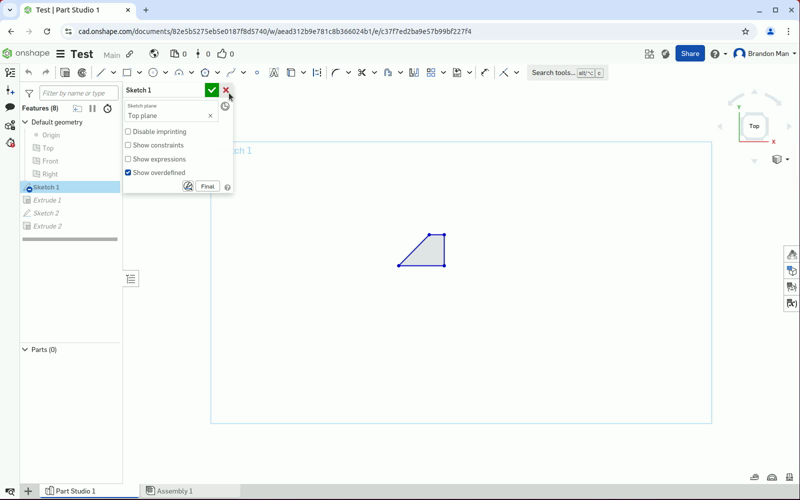
key(shift+s)
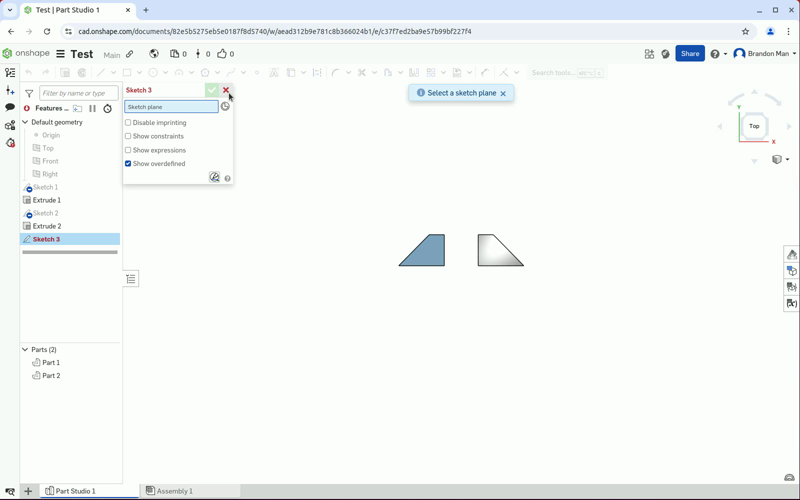
mouse_move(73, 150)
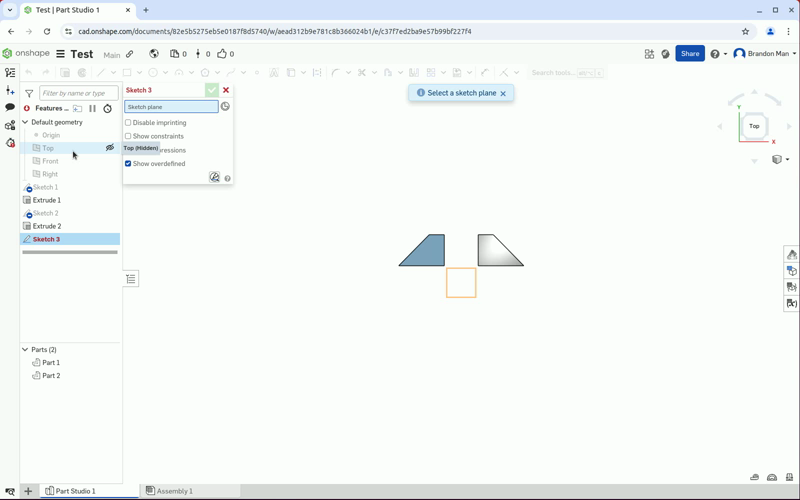
click(73, 150)
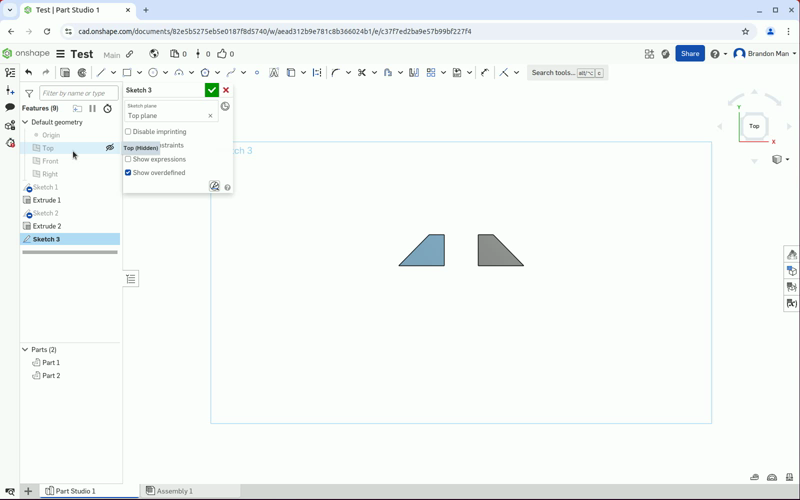
mouse_move(73, 352)
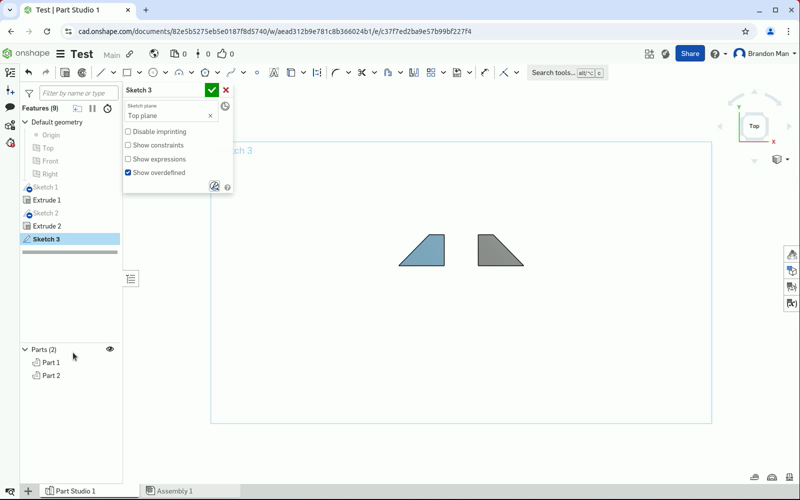
key(y)
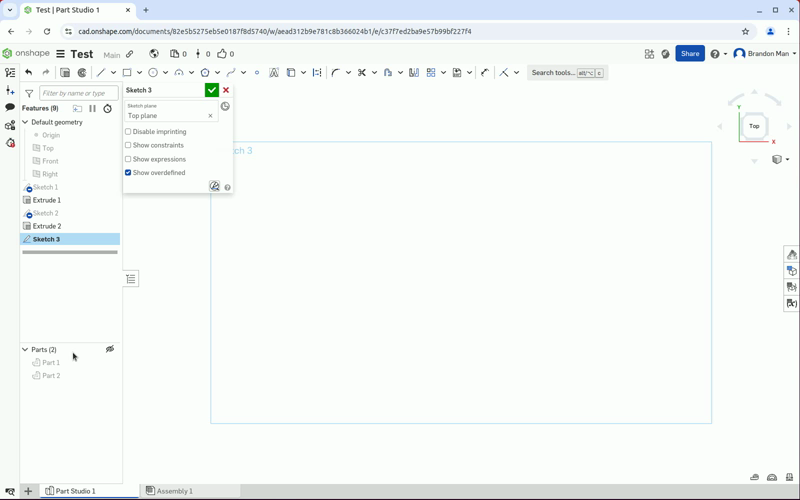
key(l)
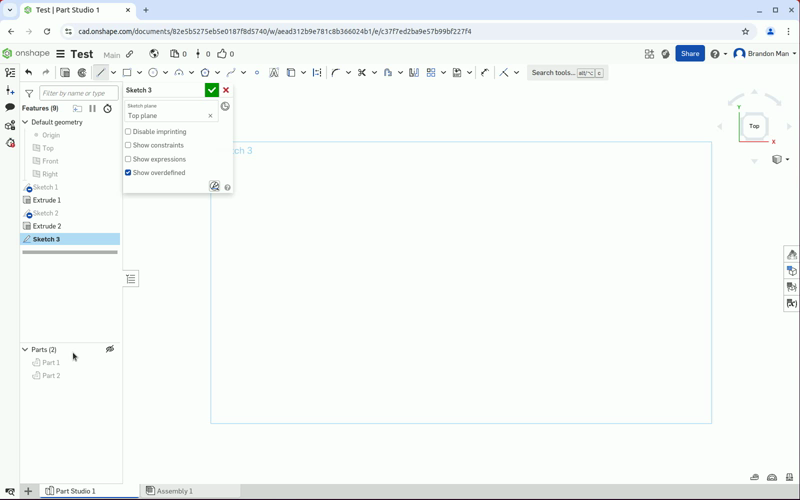
key_down(shift)
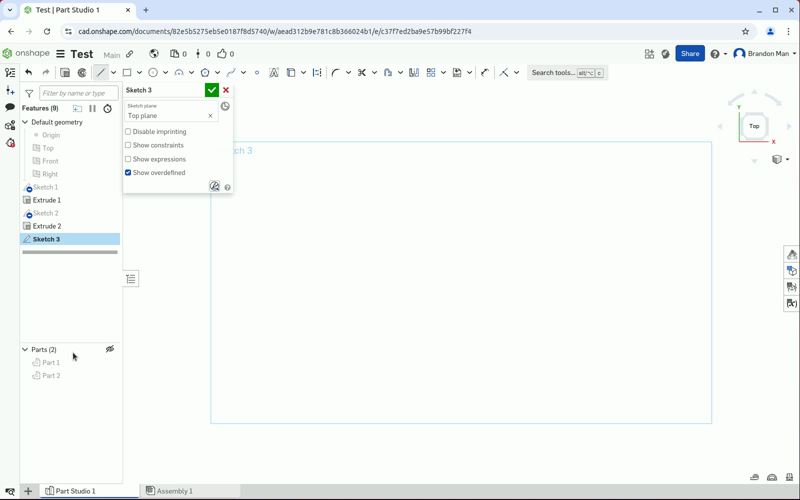
mouse_move(398, 300)
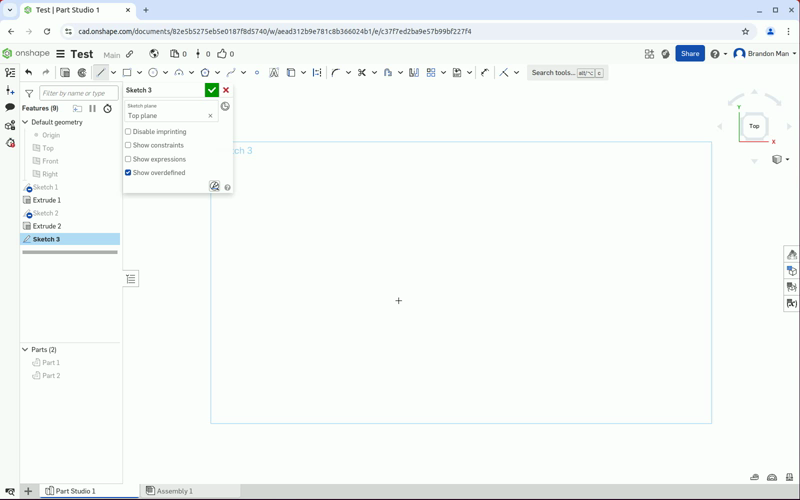
click(398, 300)
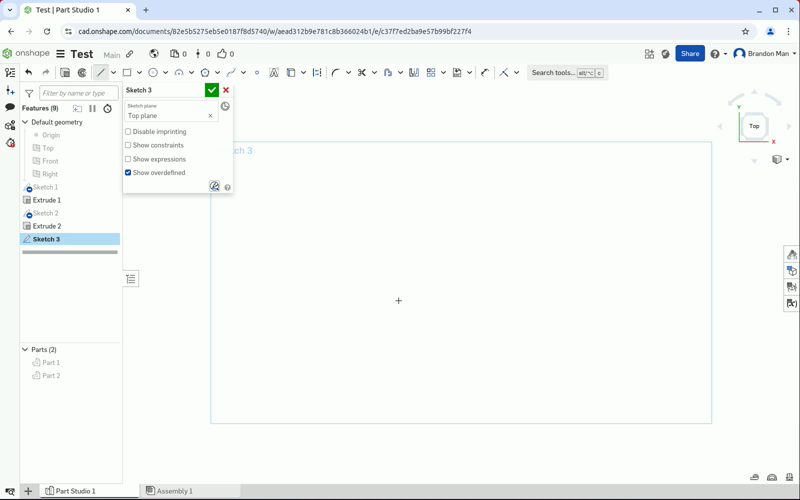
key_up(shift)
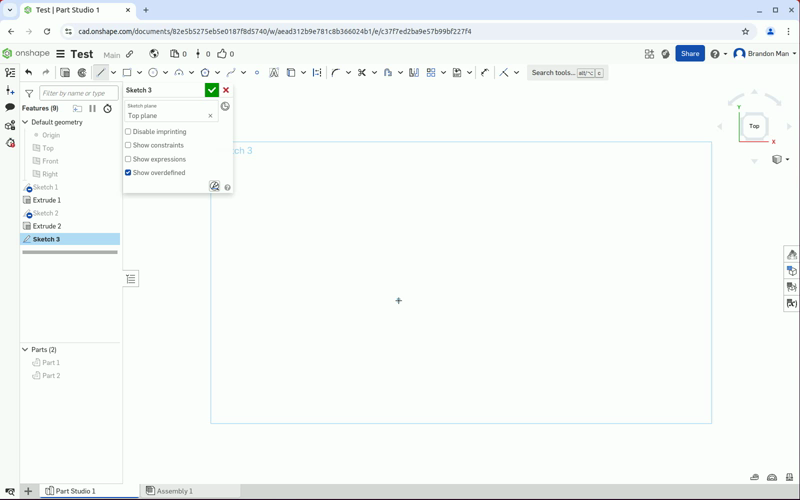
key_down(shift)
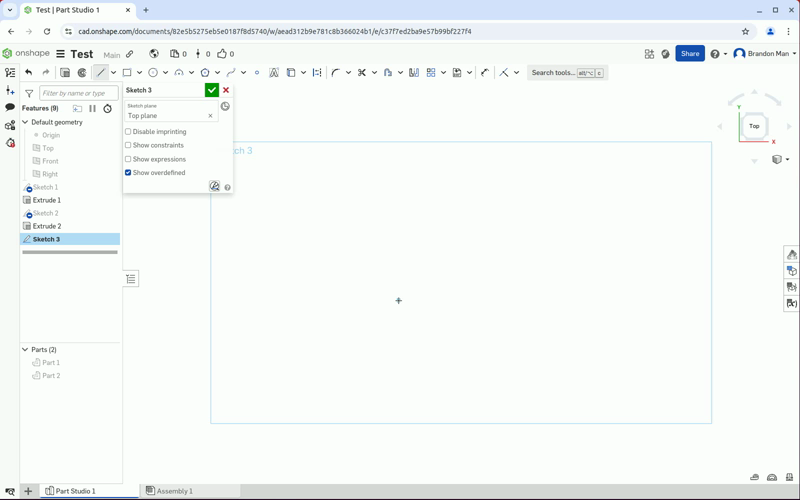
mouse_move(428, 300)
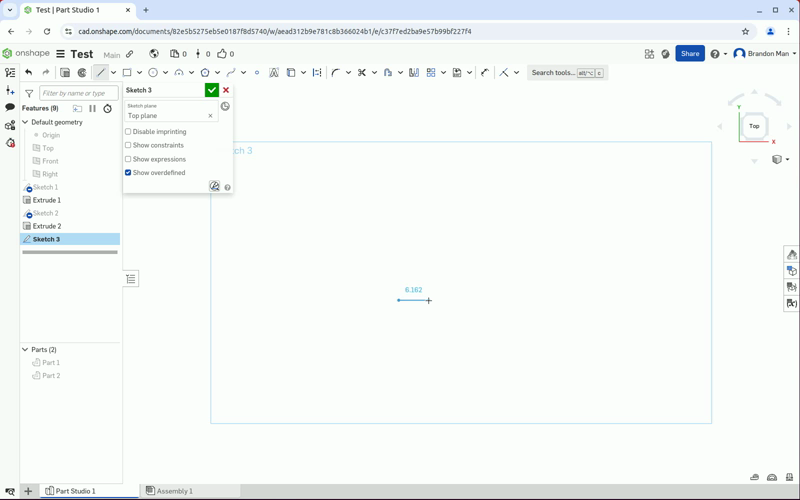
mouse_move(429, 330)
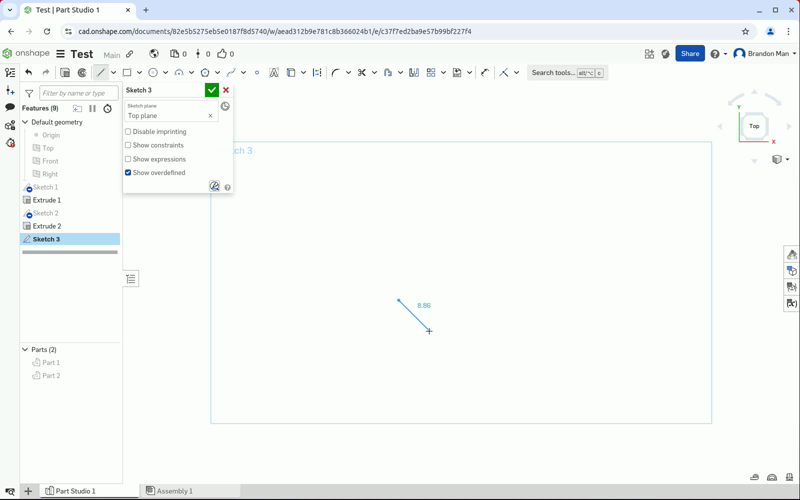
click(429, 330)
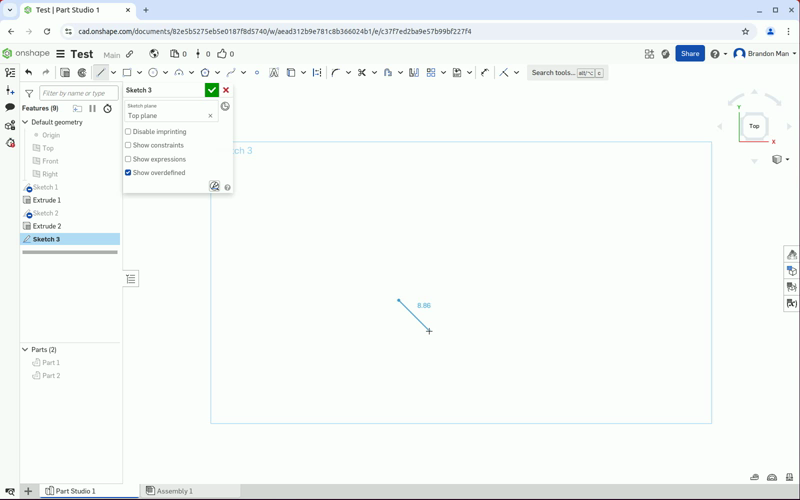
key_up(shift)
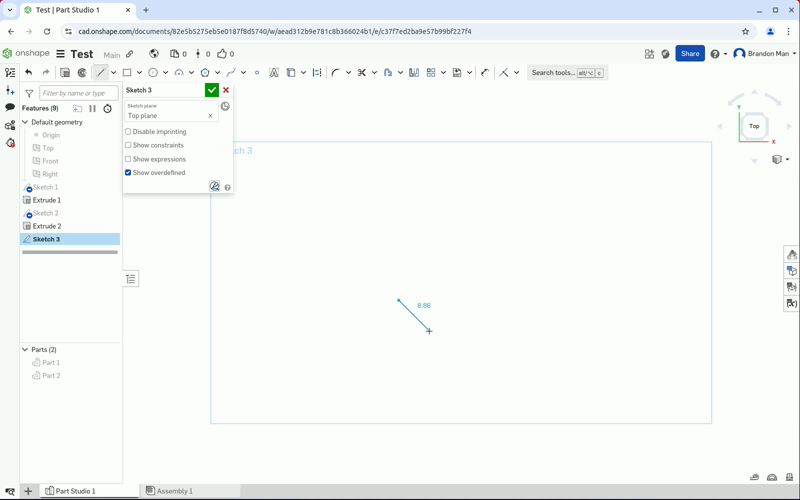
key_down(shift)
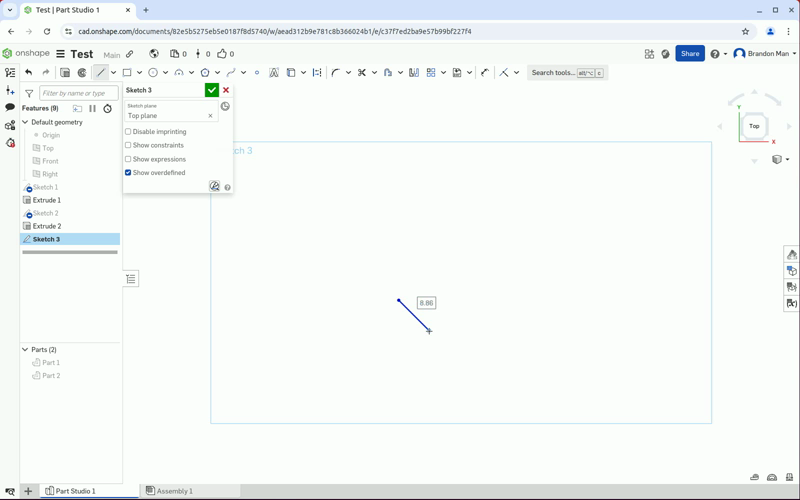
mouse_move(459, 330)
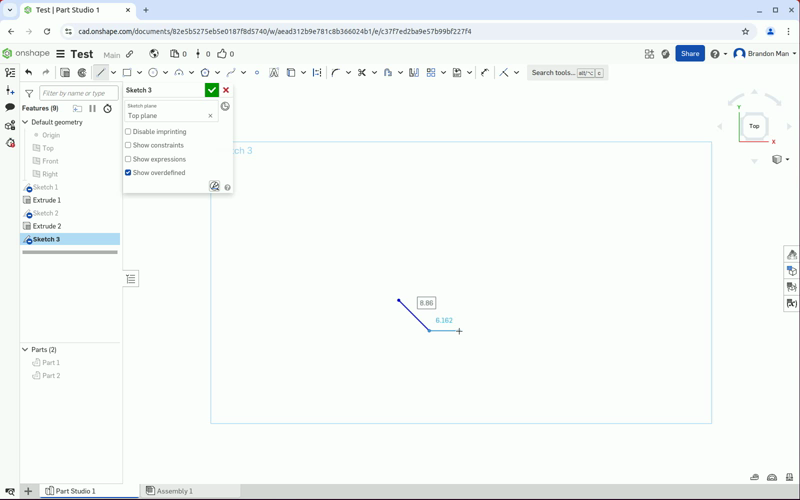
mouse_move(444, 330)
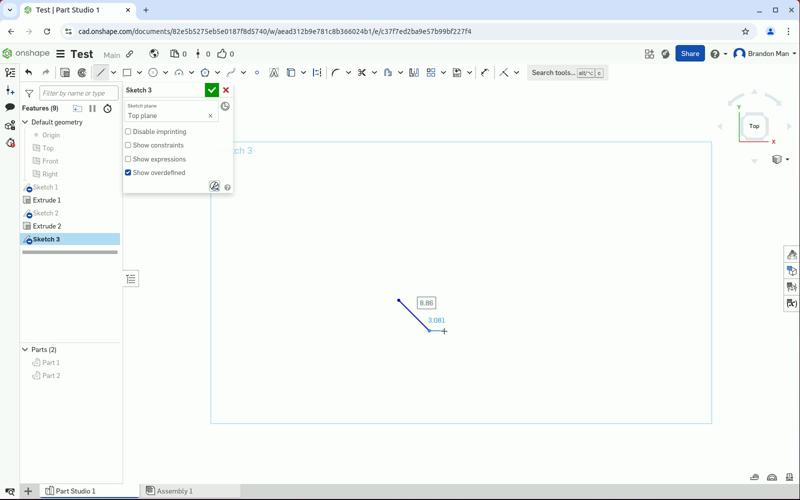
click(444, 330)
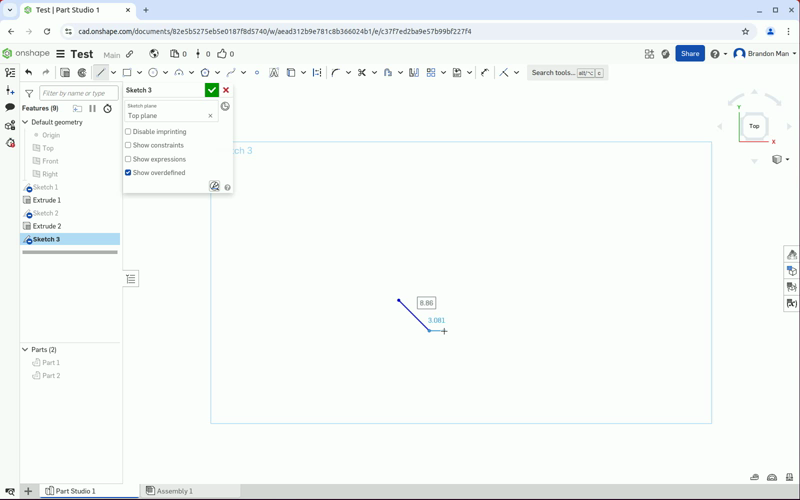
key_up(shift)
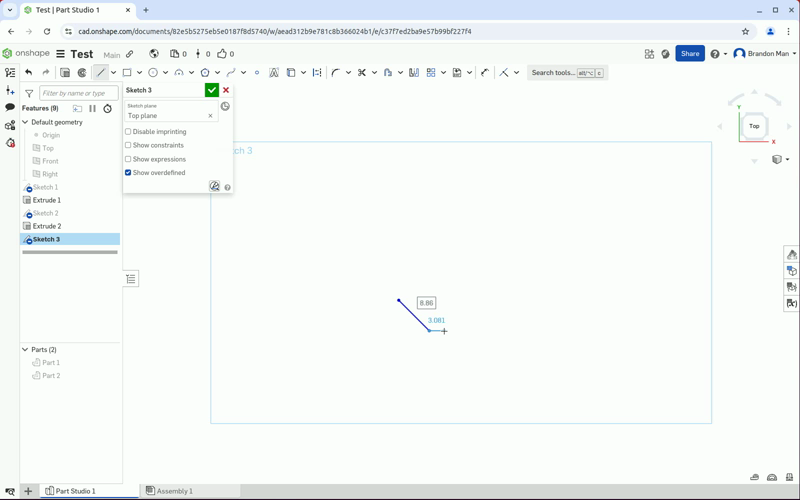
key_down(shift)
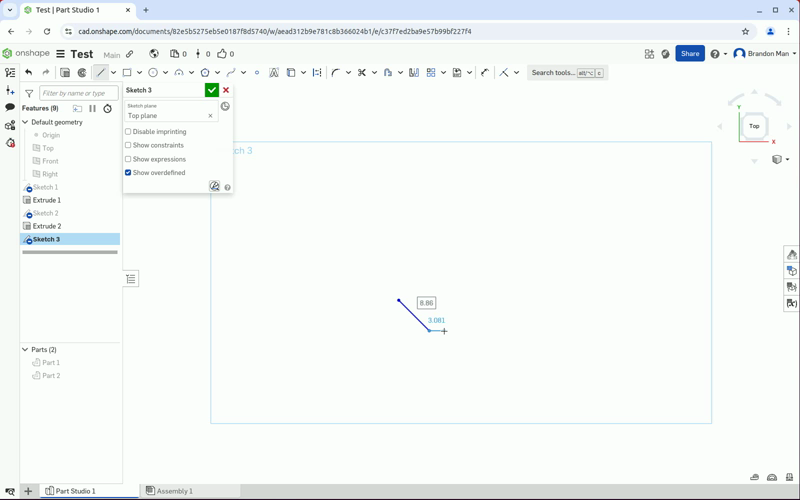
mouse_move(474, 330)
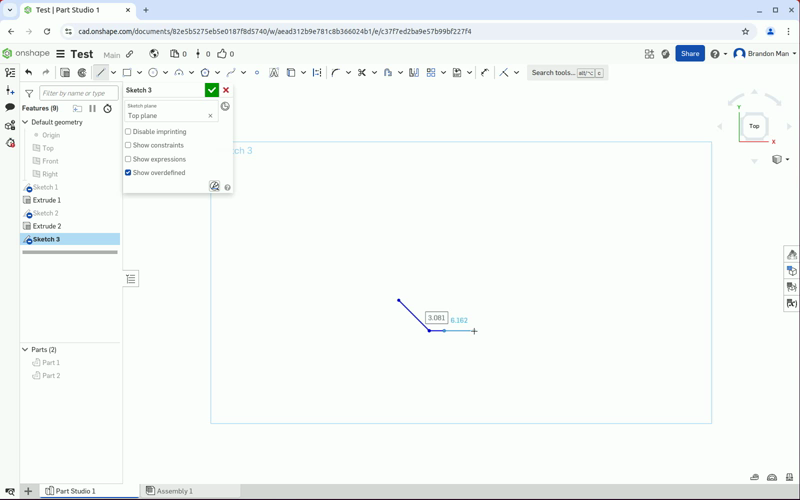
mouse_move(444, 300)
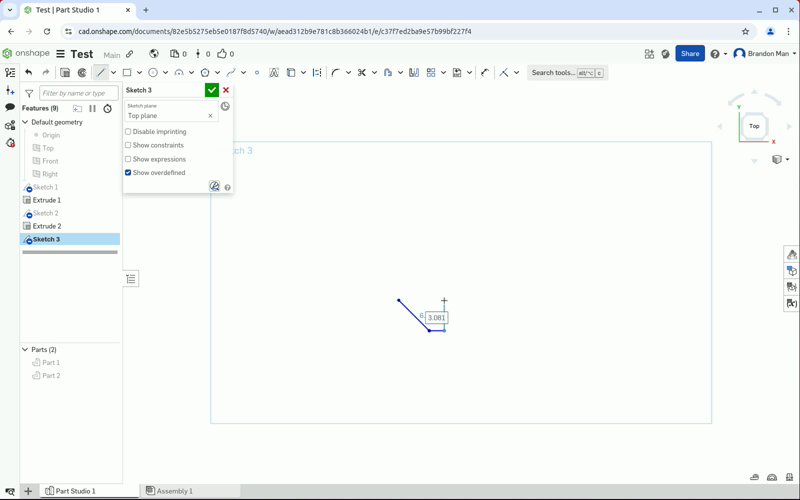
click(444, 300)
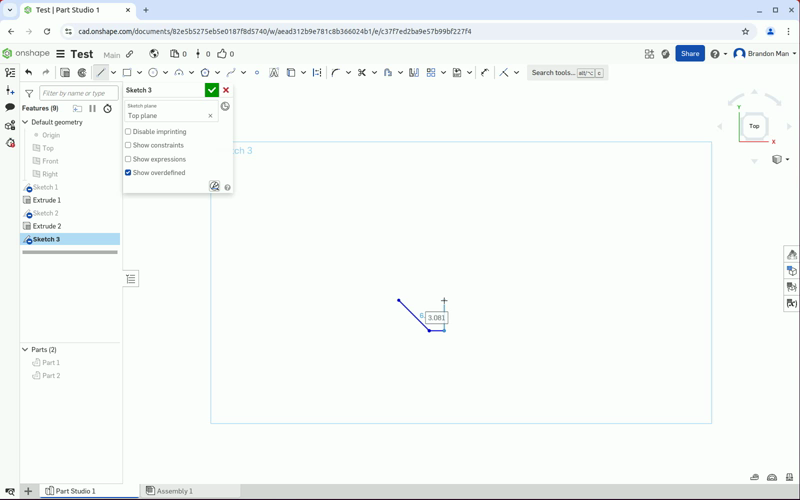
key_up(shift)
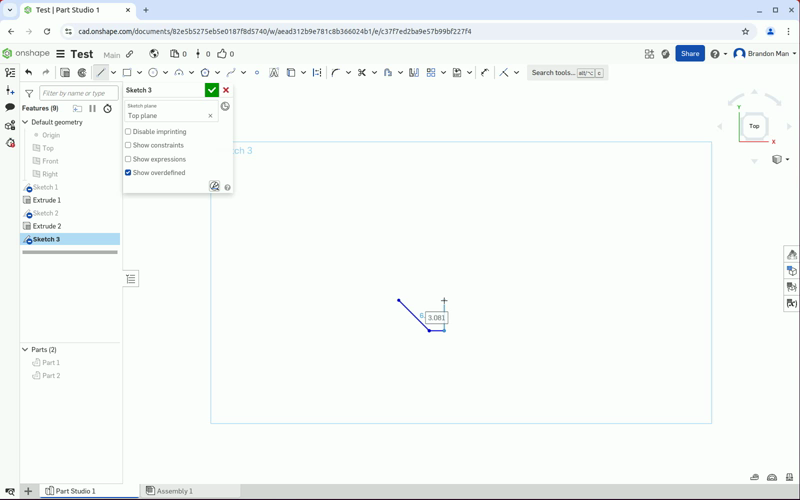
mouse_move(474, 300)
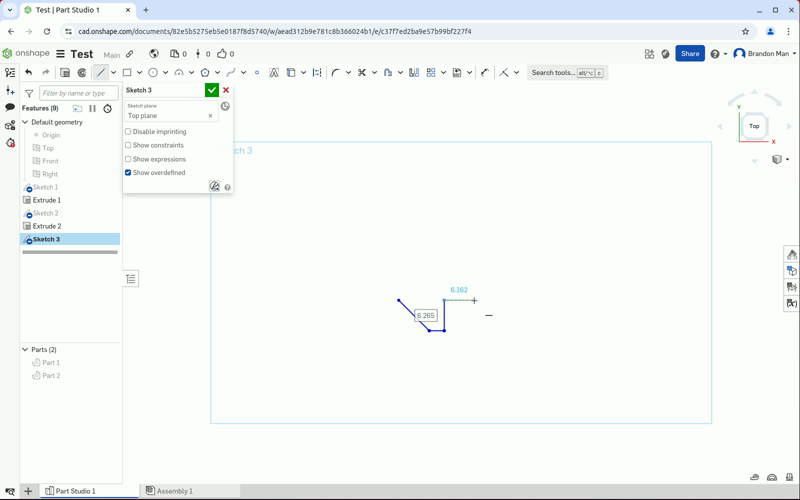
key_down(shift)
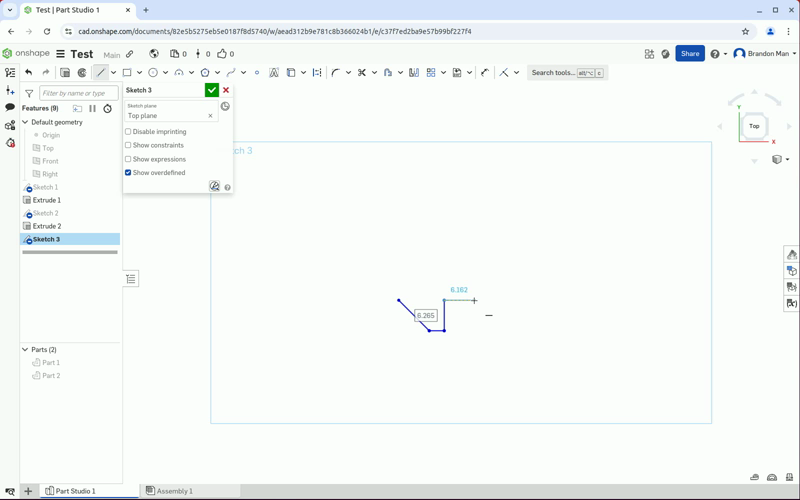
mouse_move(398, 300)
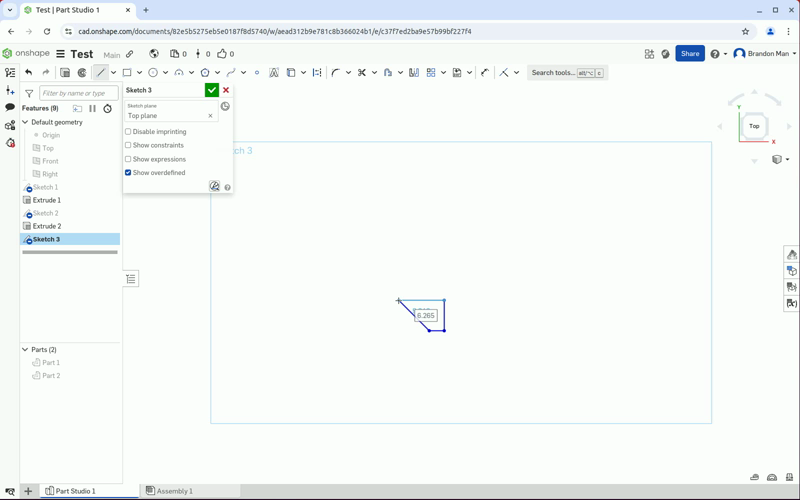
key_up(shift)
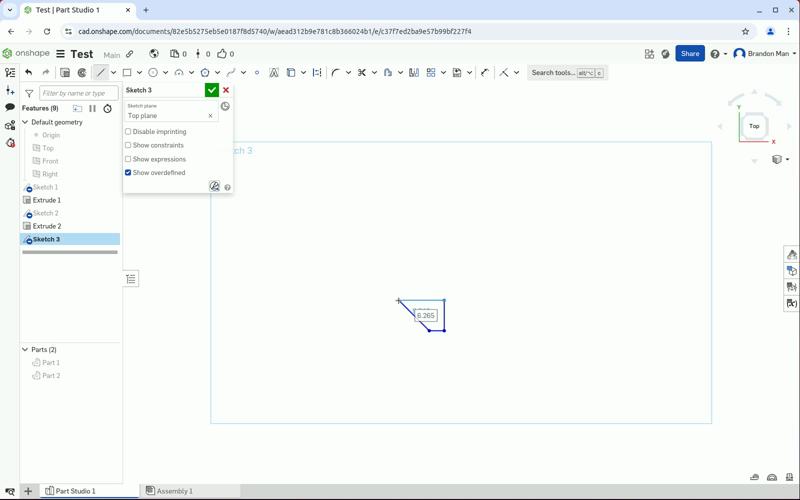
click(398, 300)
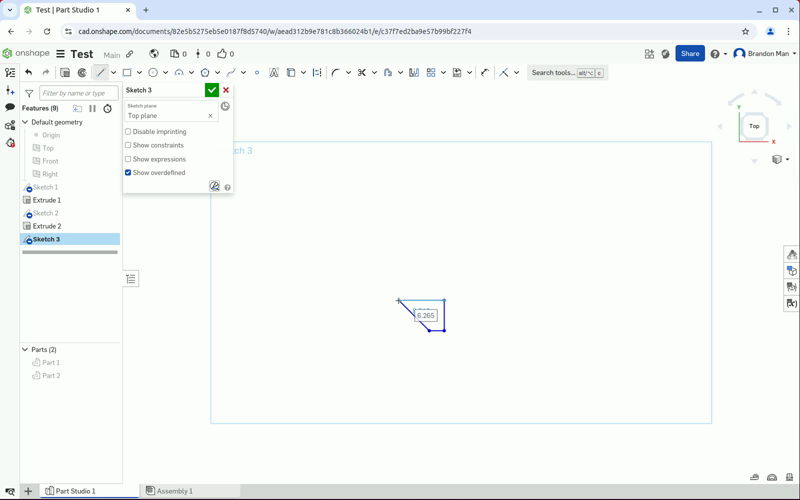
key(esc)
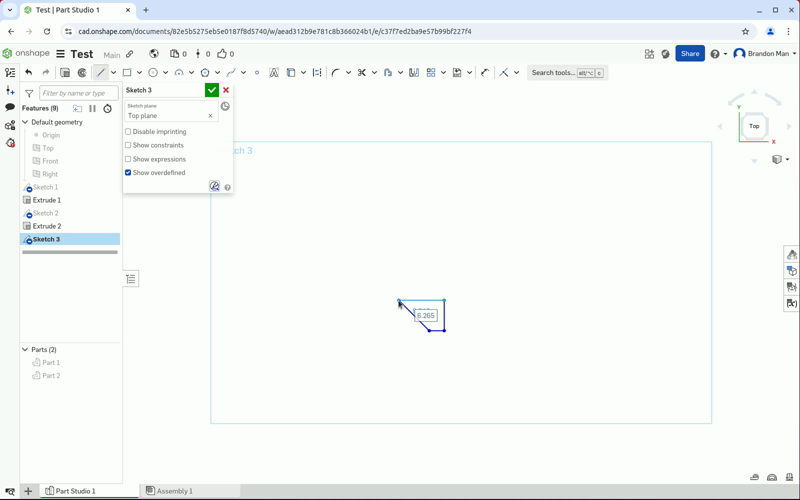
mouse_move(439, 302)
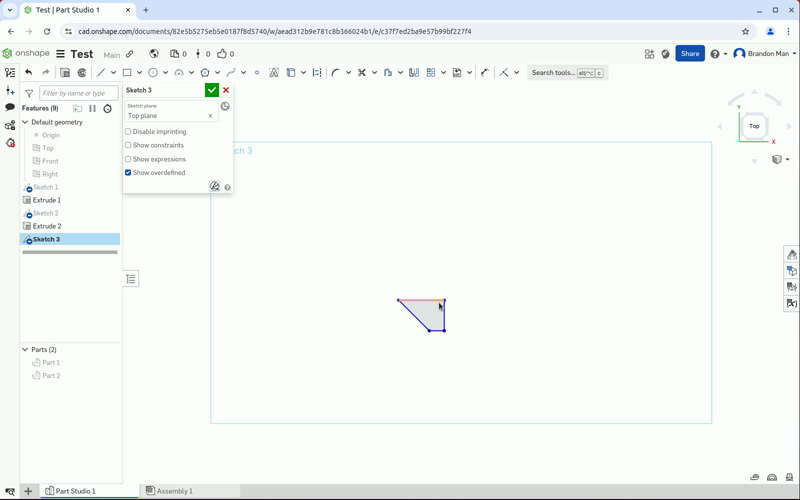
scroll(6)
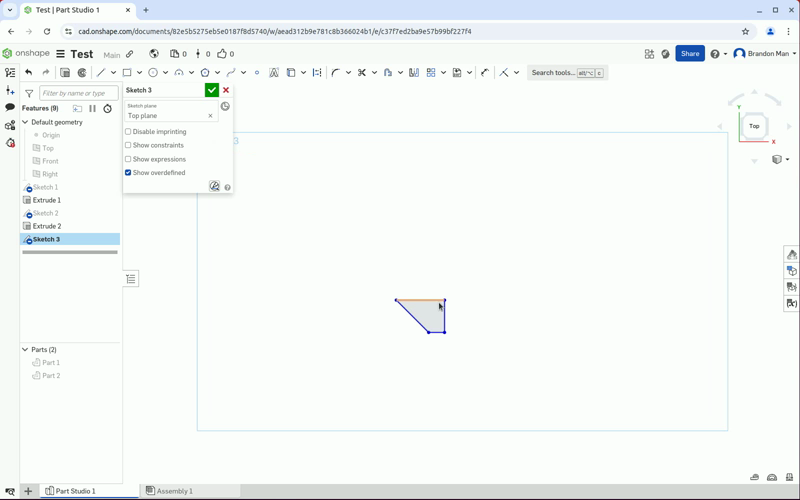
scroll(6)
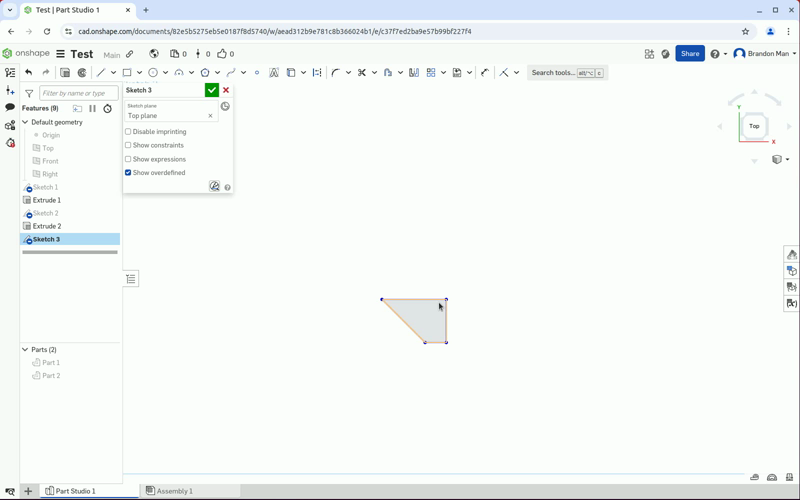
scroll(6)
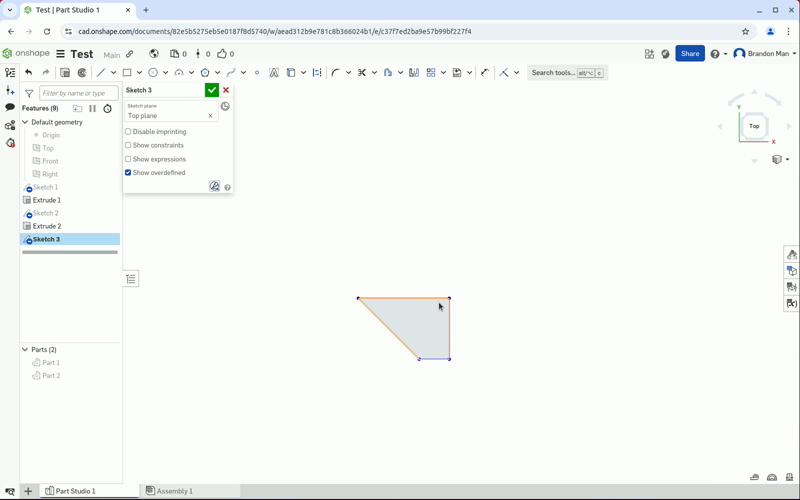
scroll(6)
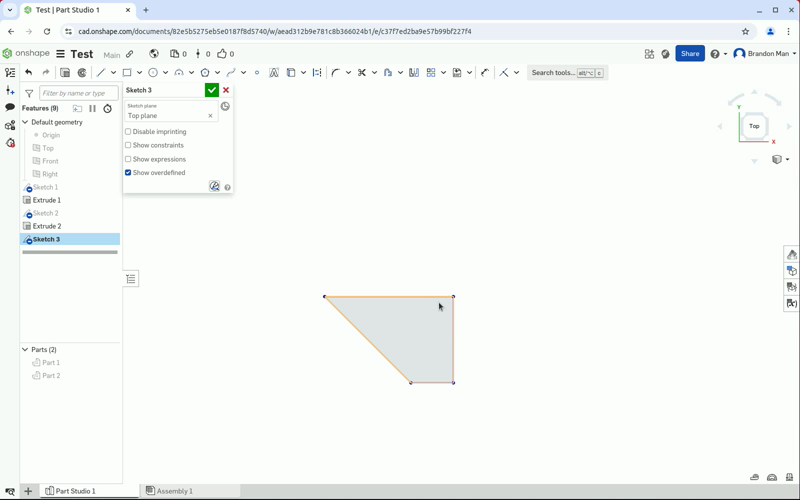
scroll(6)
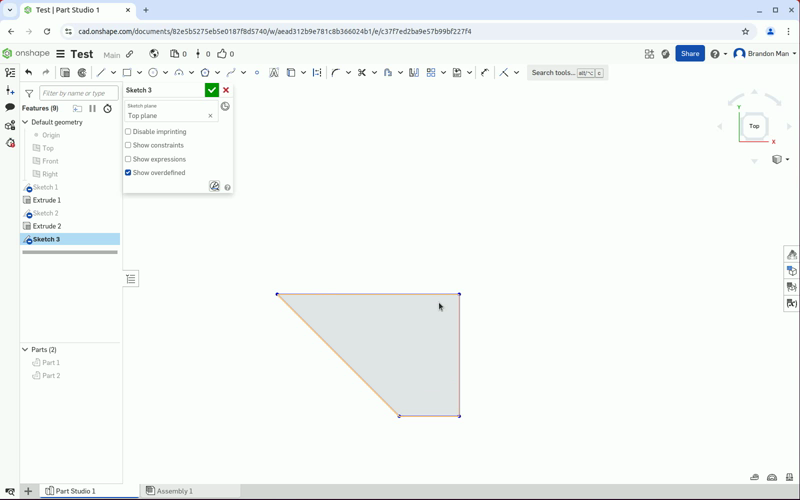
scroll(6)
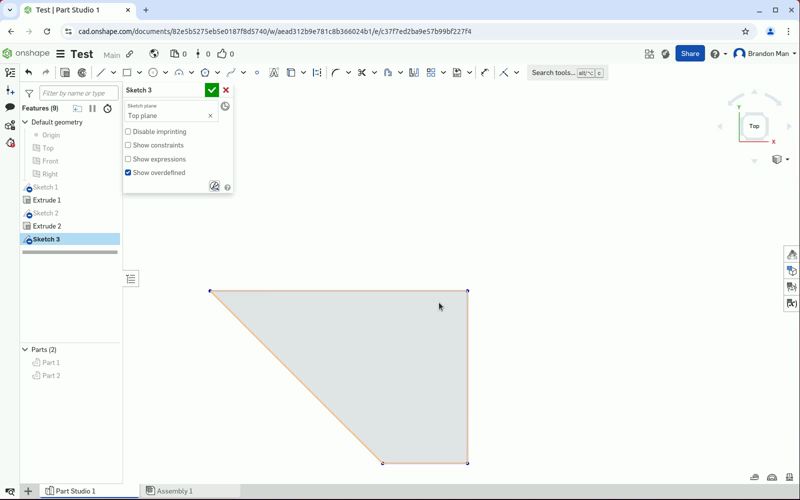
scroll(6)
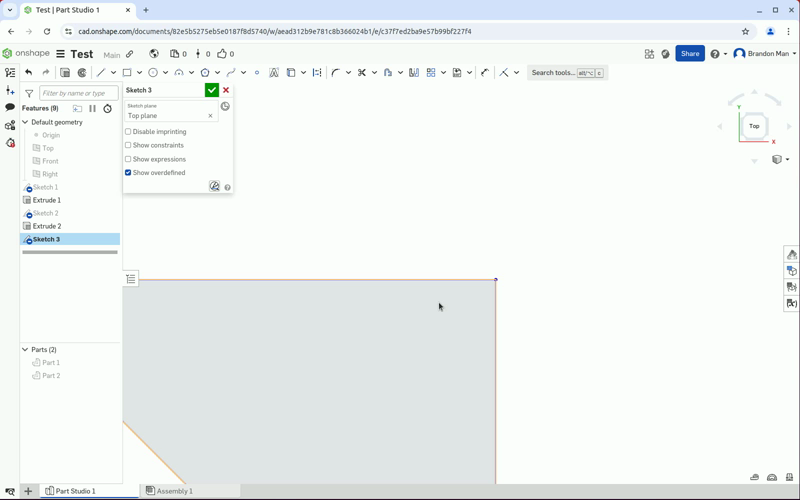
click(439, 302)
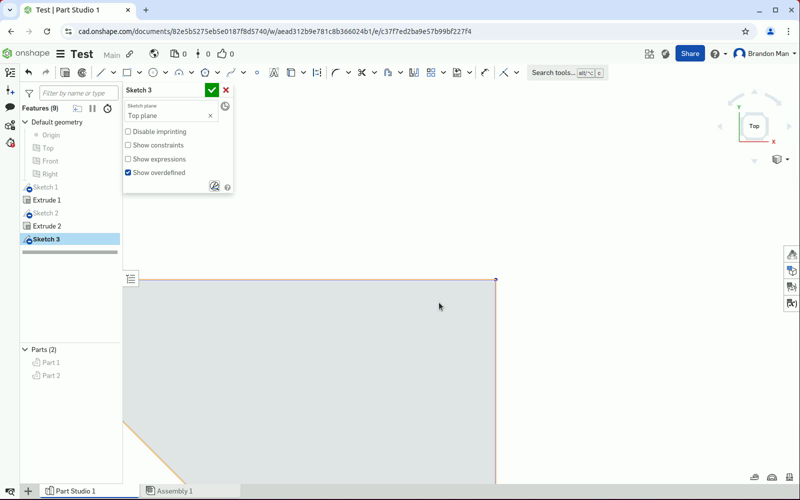
scroll(-6)
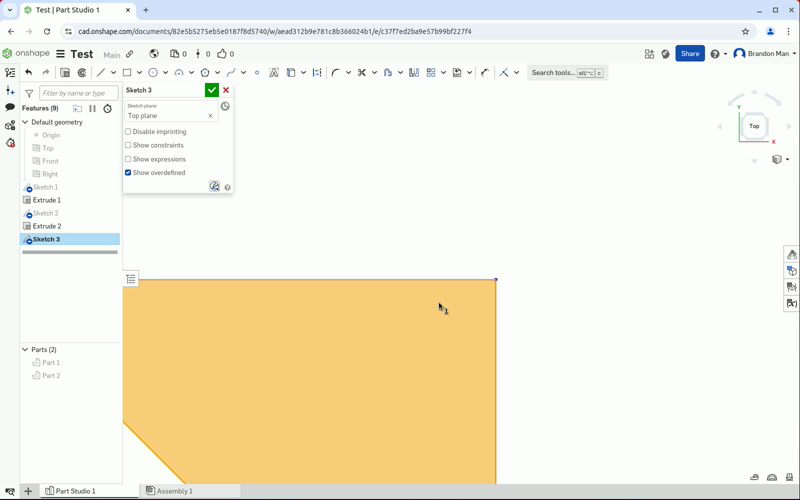
scroll(-6)
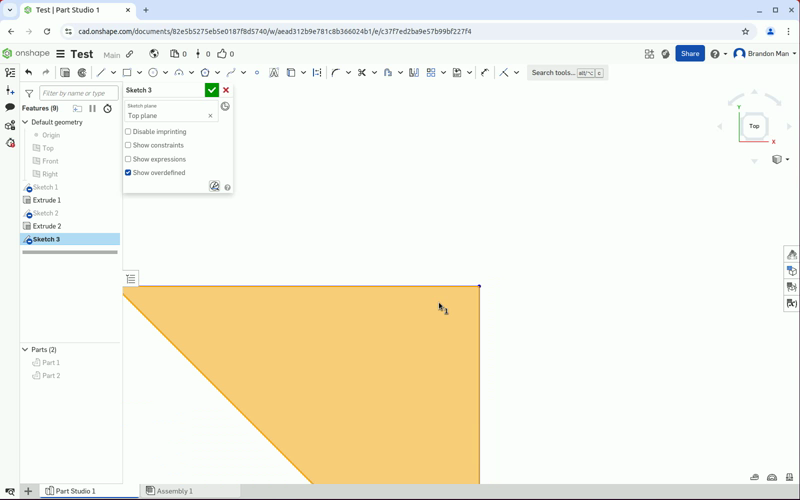
scroll(-6)
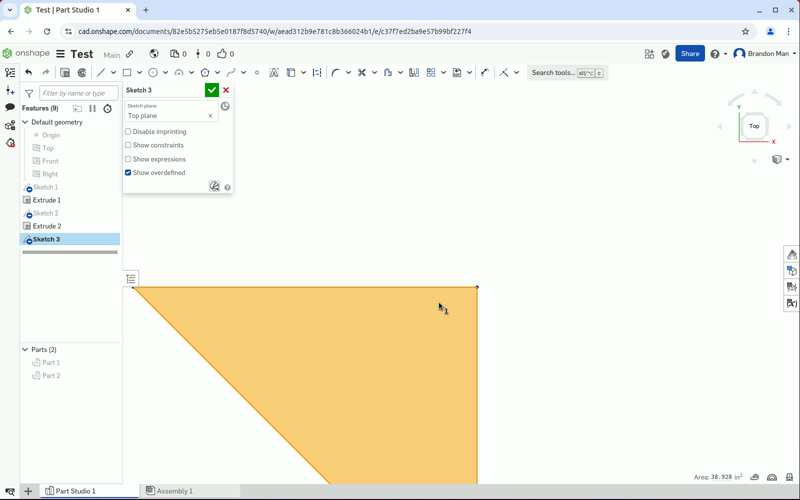
scroll(-6)
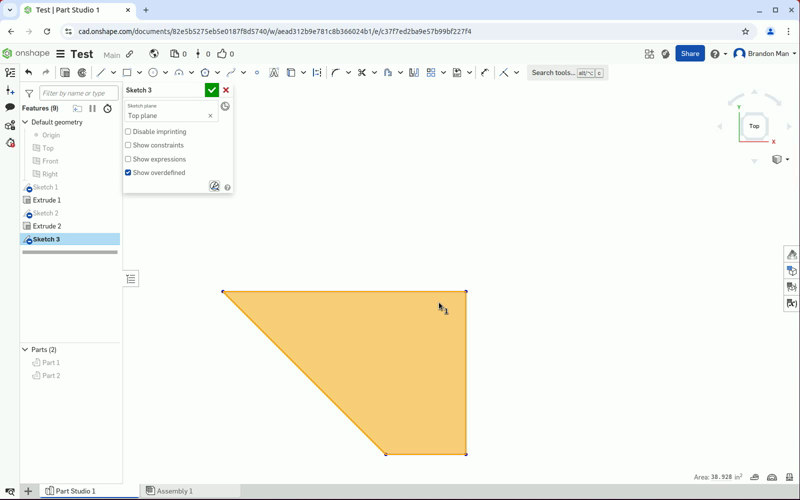
scroll(-6)
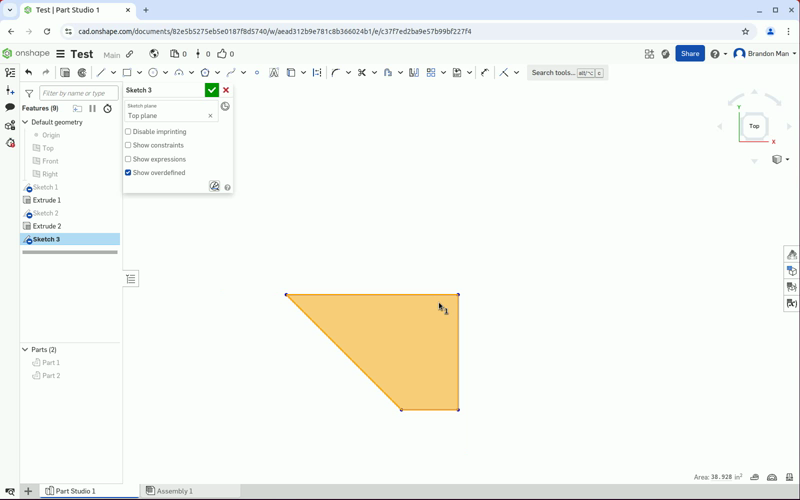
scroll(-6)
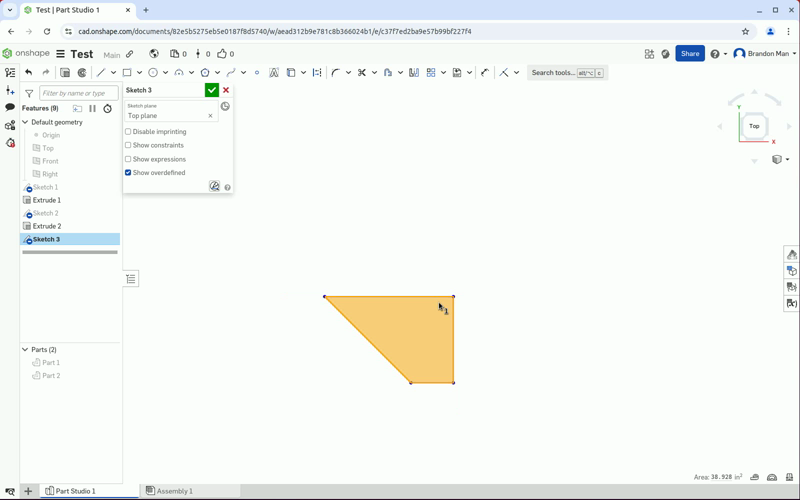
scroll(-6)
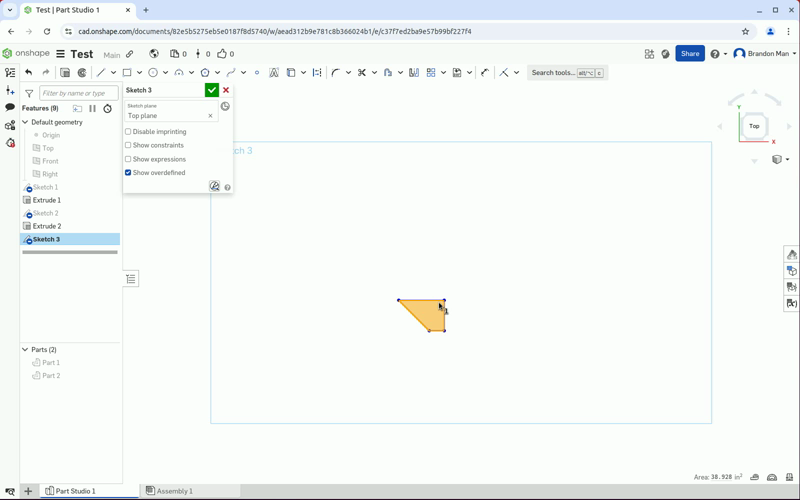
mouse_move(73, 352)
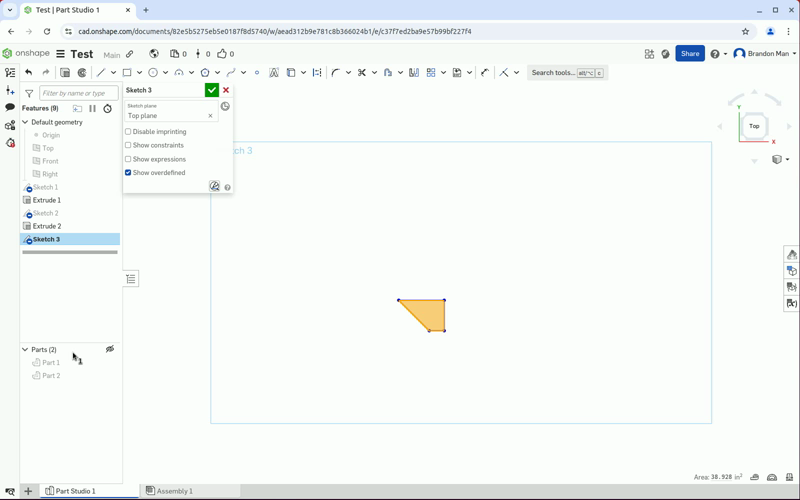
key(shift+y)
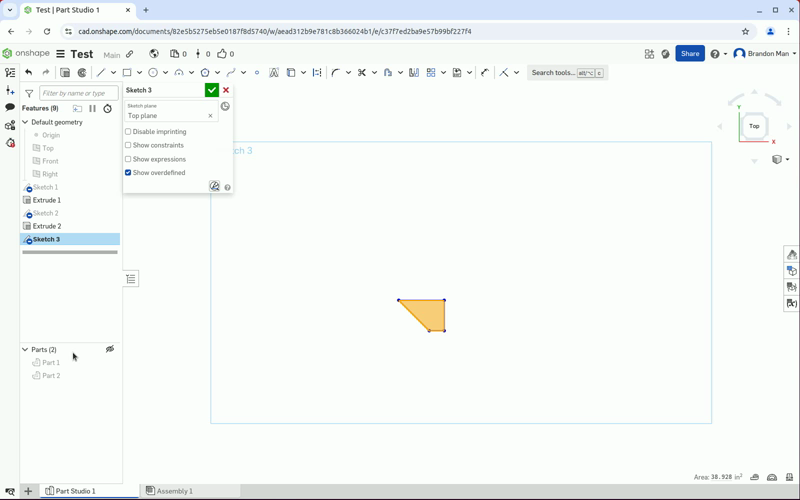
key(shift+e)
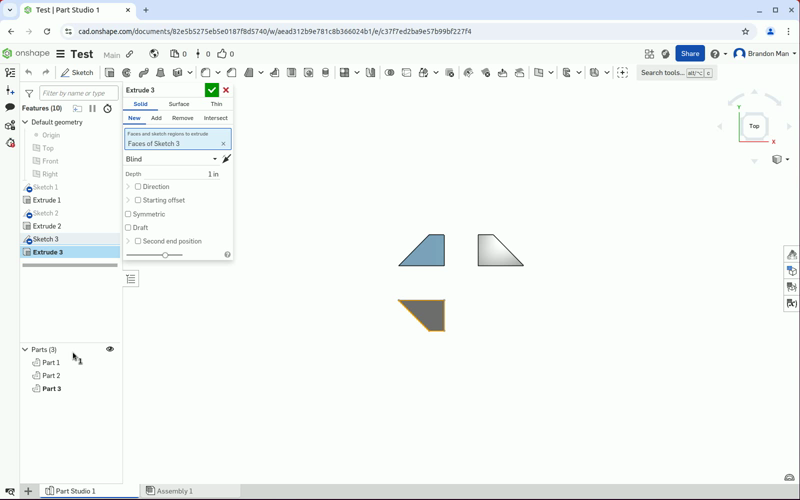
mouse_move(143, 106)
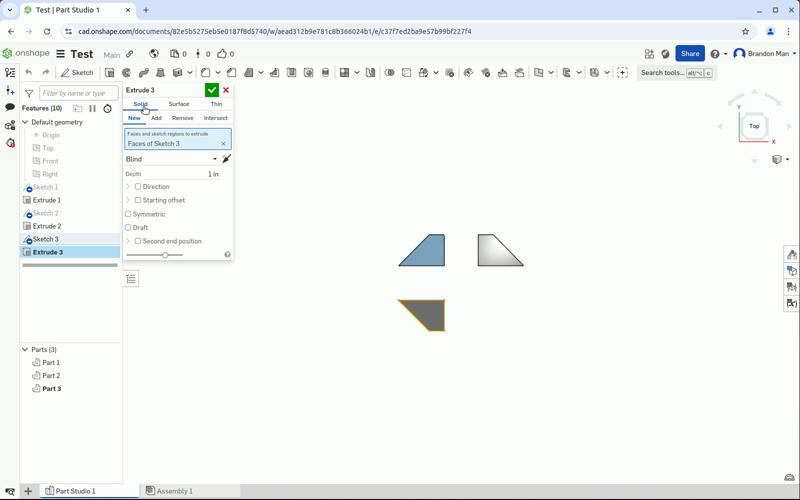
click(143, 106)
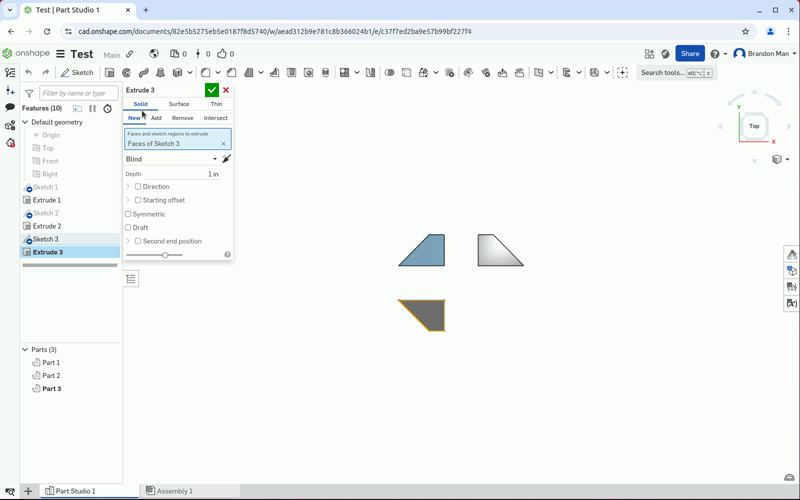
mouse_move(137, 120)
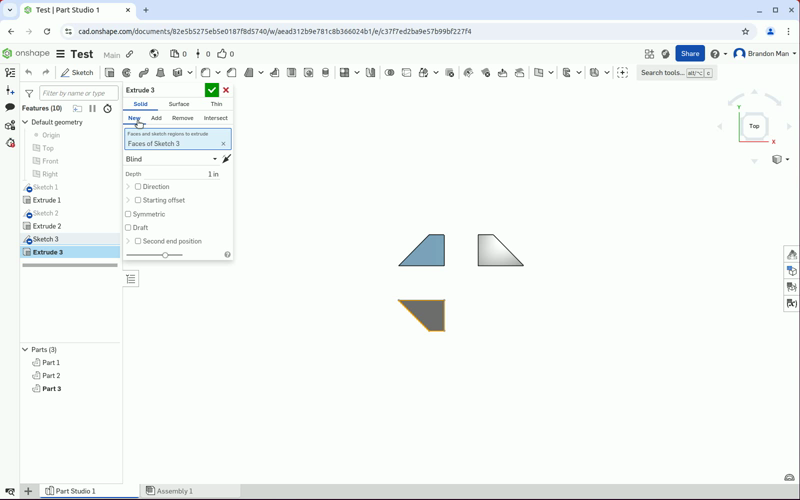
click(137, 120)
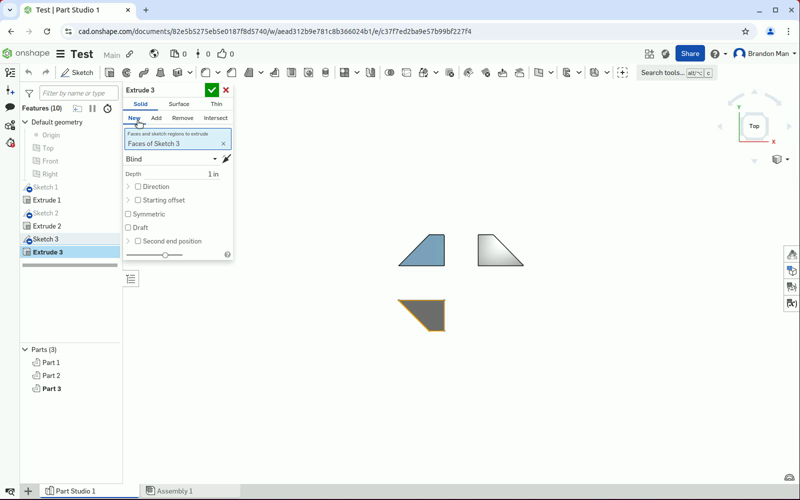
key(tab, 4)
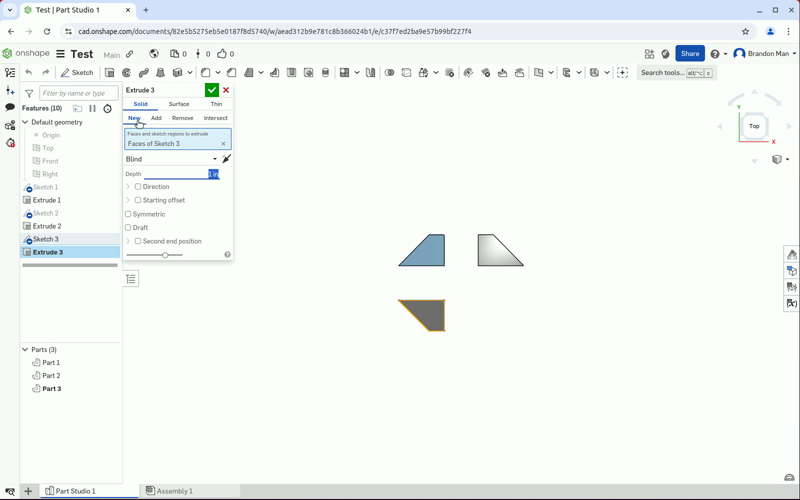
text(23.108)
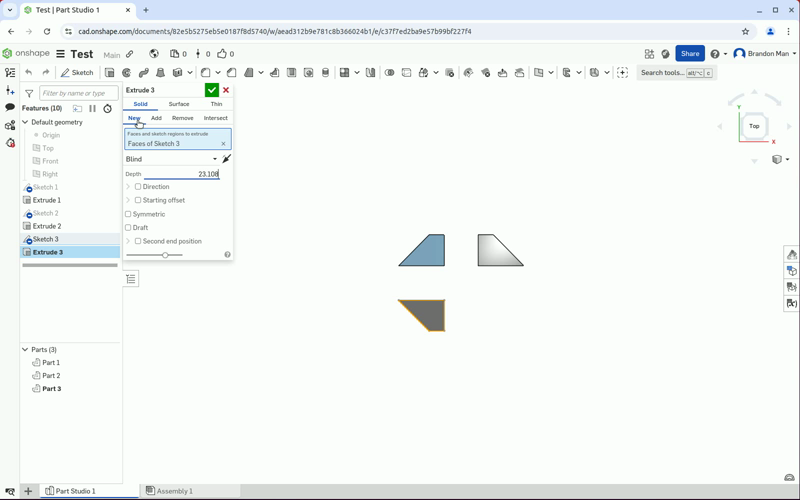
key(enter)
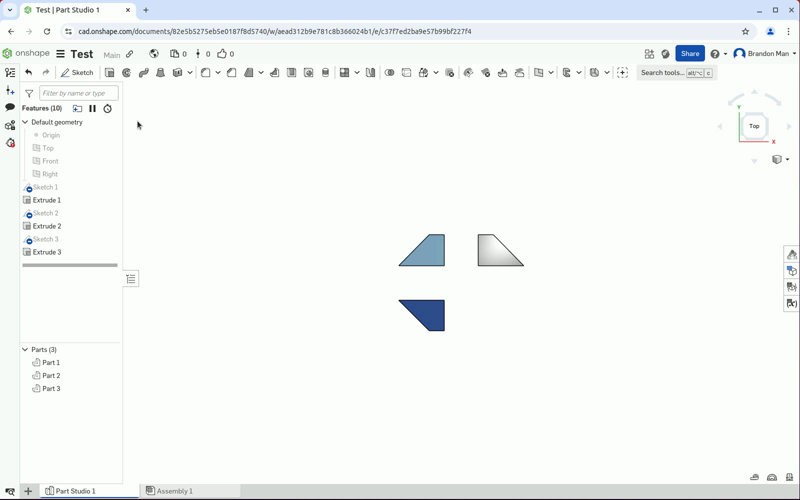
key(shift+h)
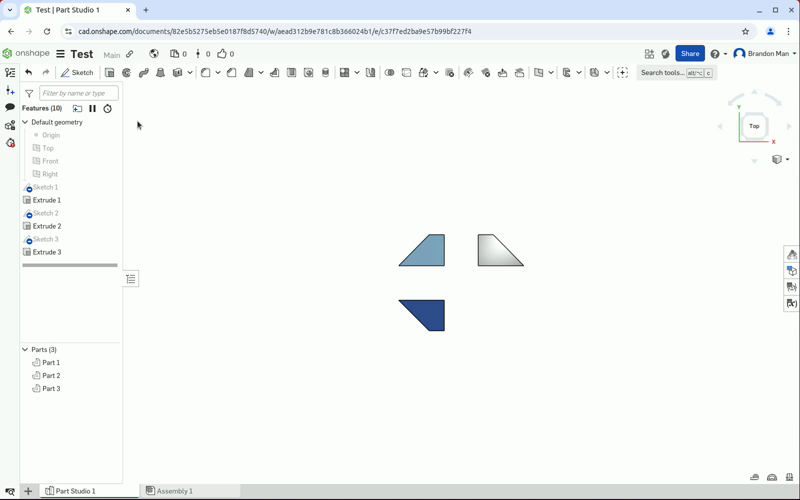
key(shift+h)
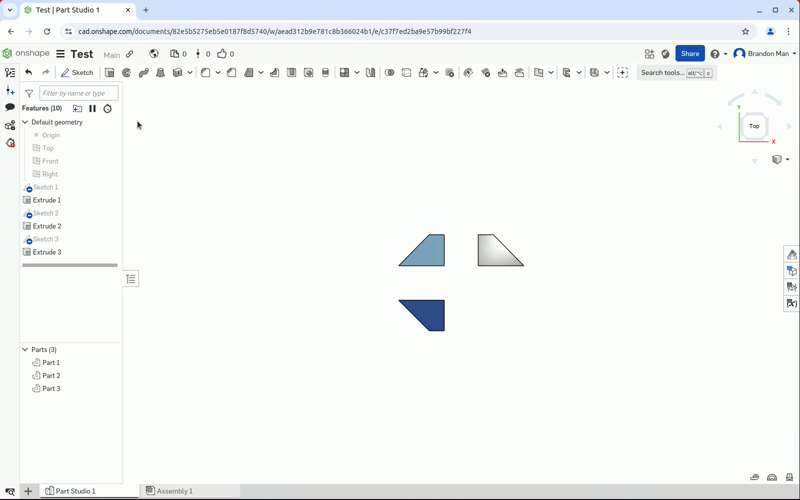
mouse_move(73, 189)
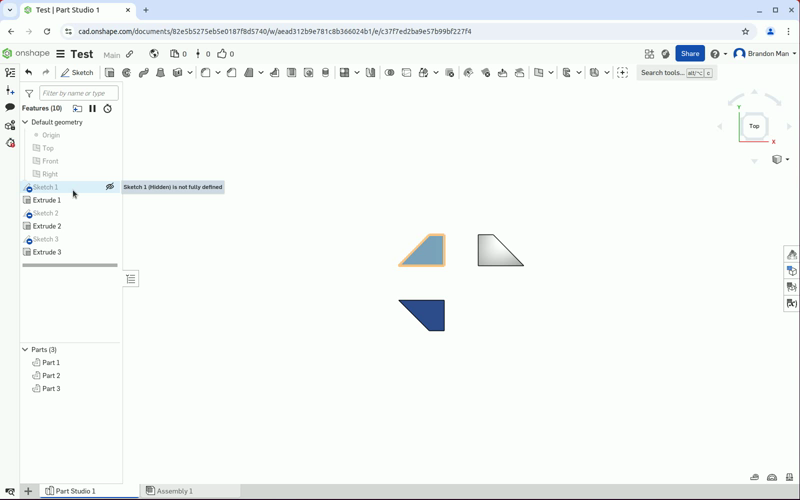
click(73, 189)
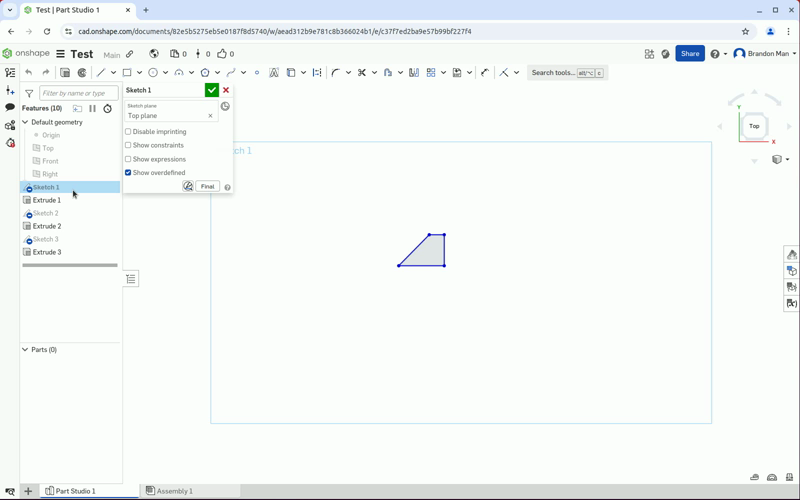
mouse_move(229, 92)
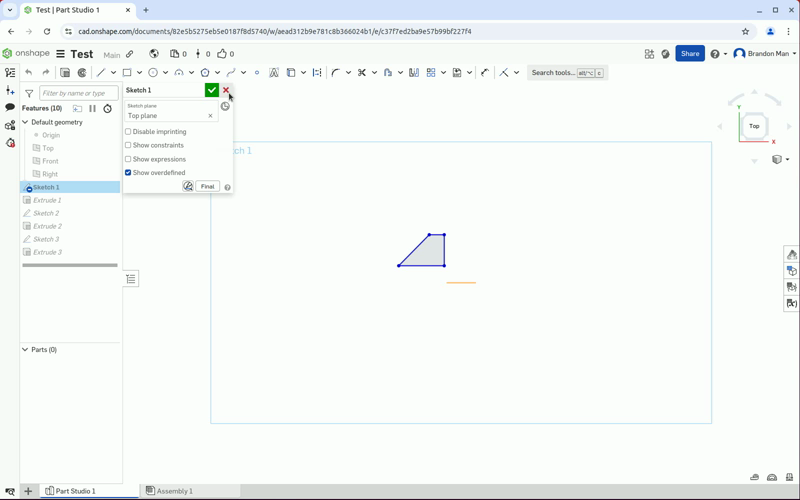
click(229, 92)
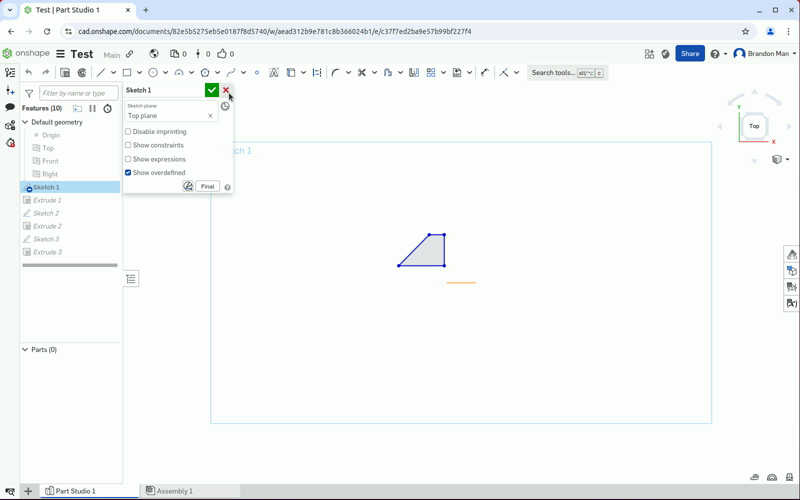
key(shift+s)
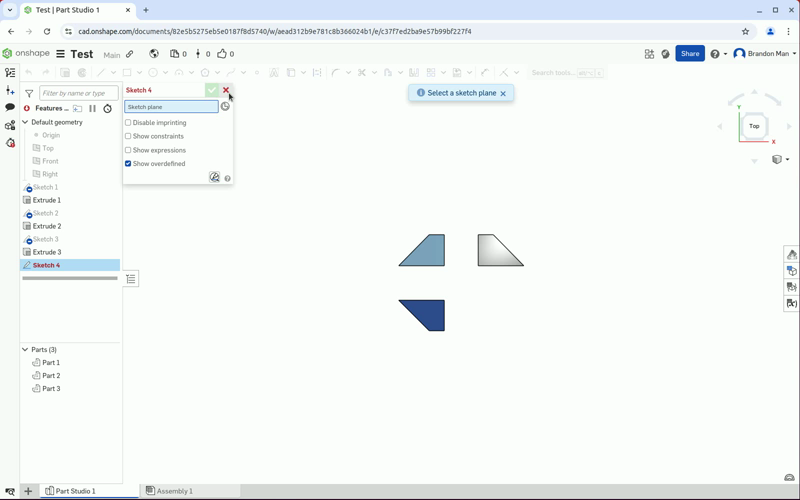
mouse_move(73, 150)
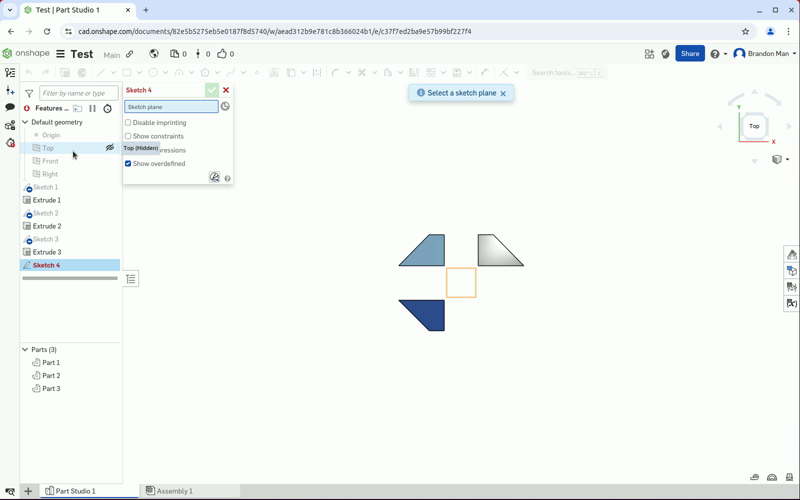
click(73, 150)
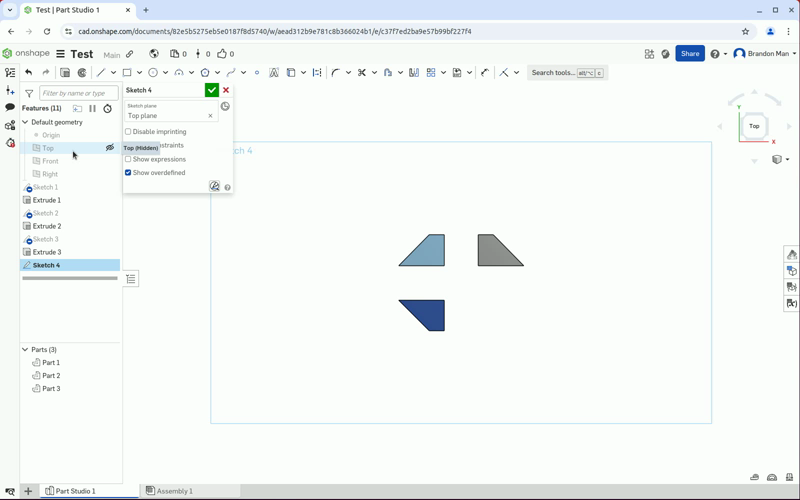
mouse_move(73, 352)
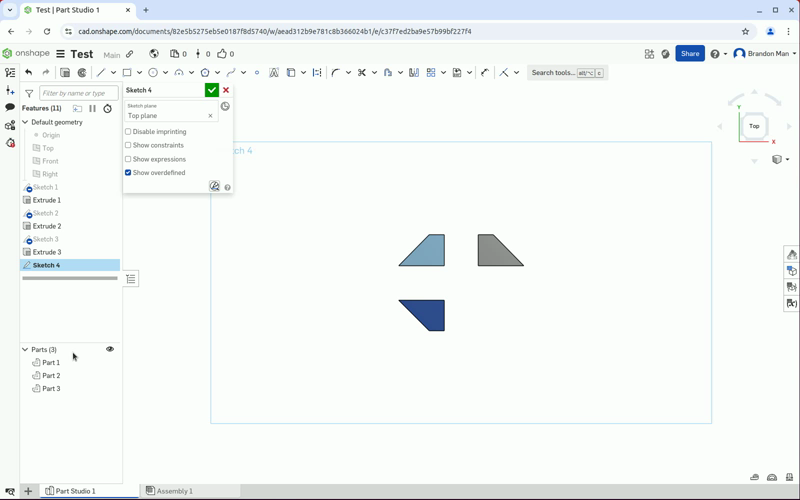
key(y)
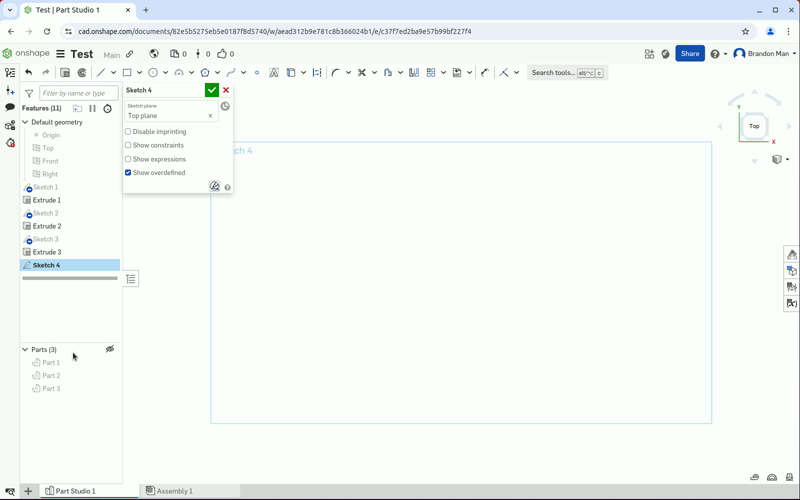
key(l)
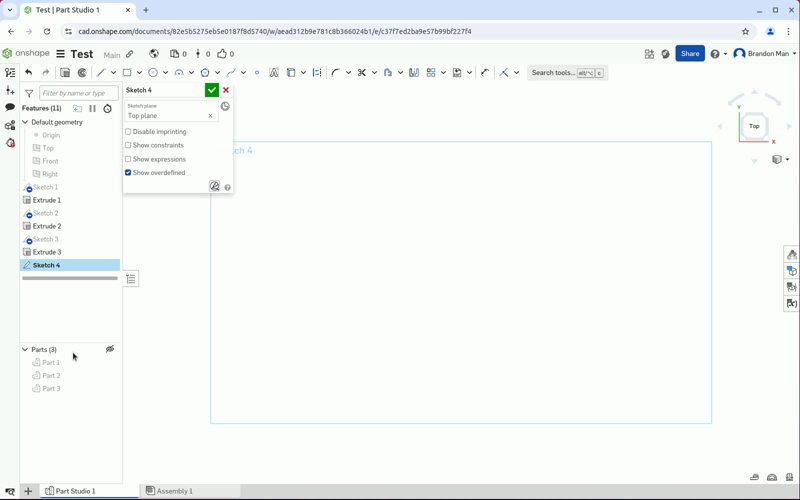
key_down(shift)
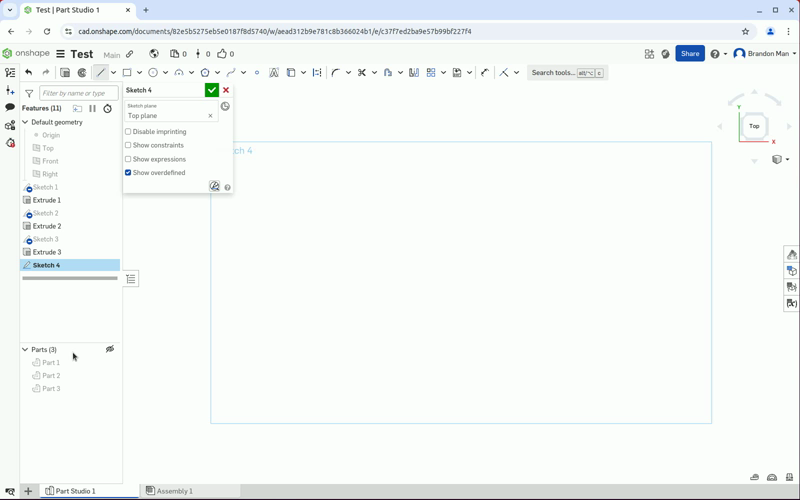
mouse_move(478, 329)
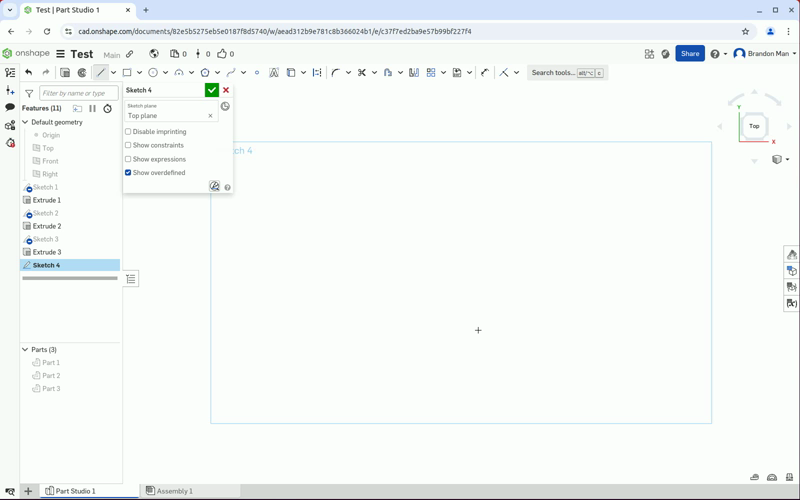
click(478, 329)
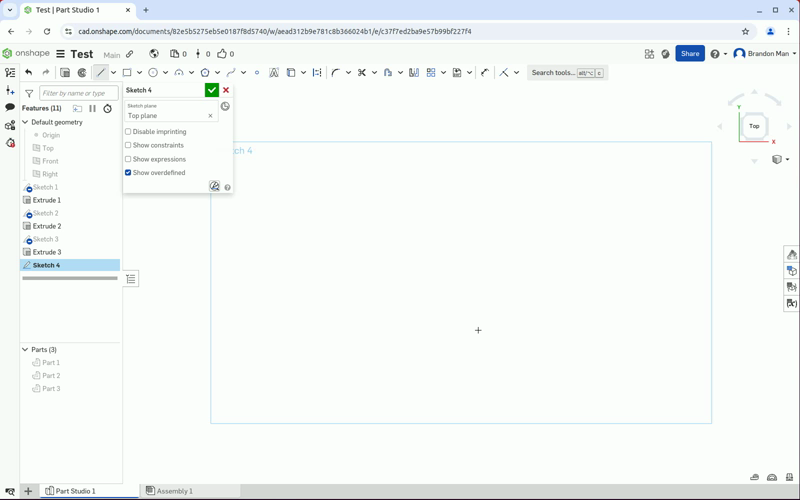
key_up(shift)
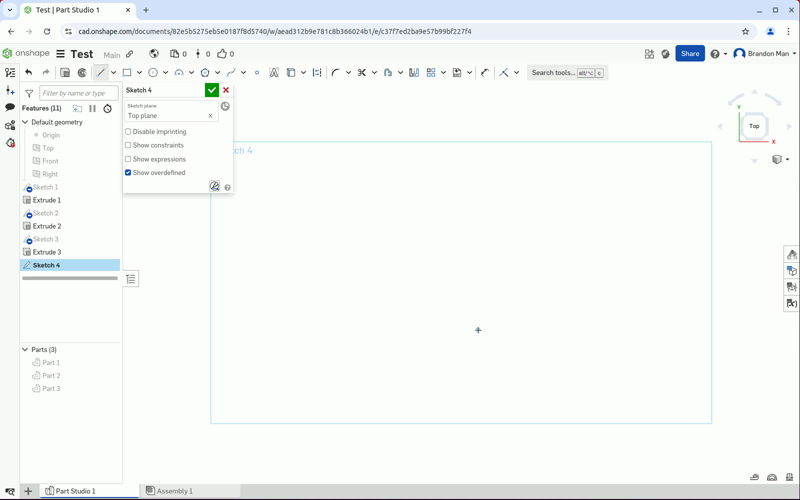
key_down(shift)
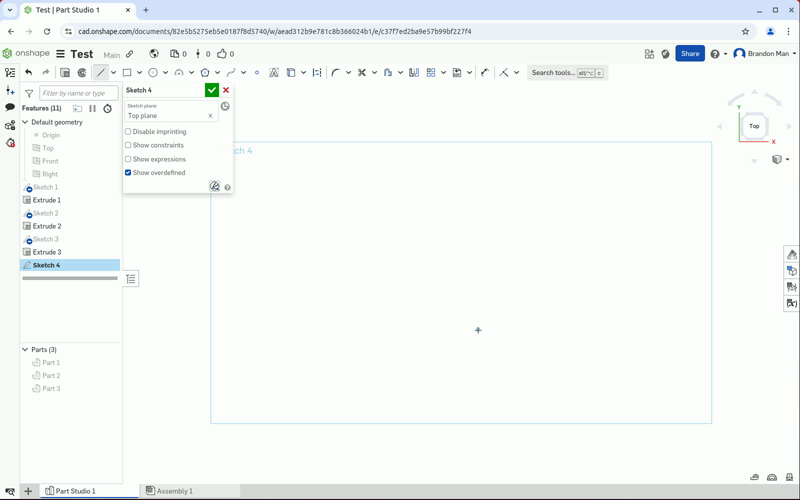
mouse_move(508, 329)
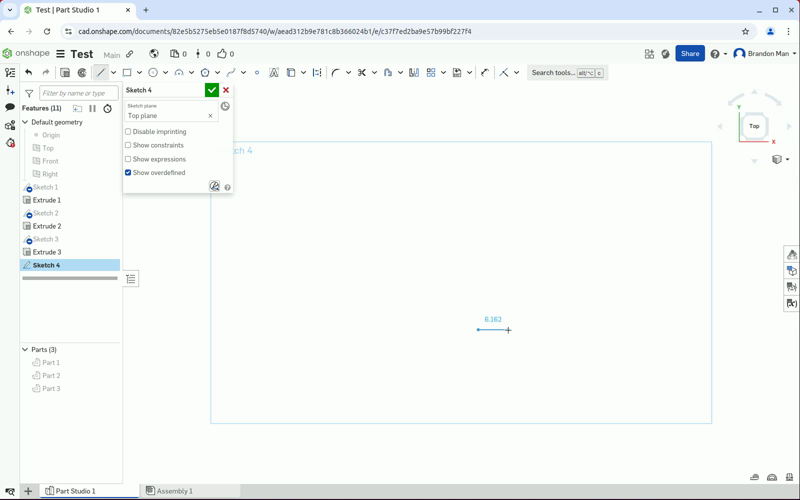
mouse_move(493, 329)
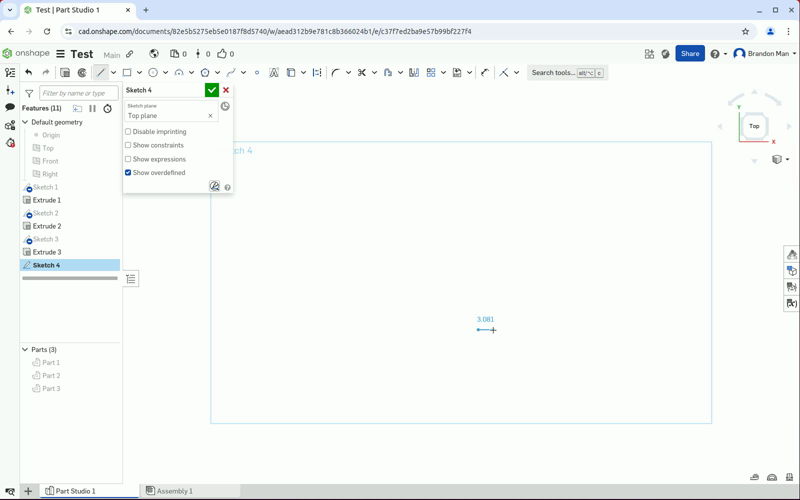
click(493, 329)
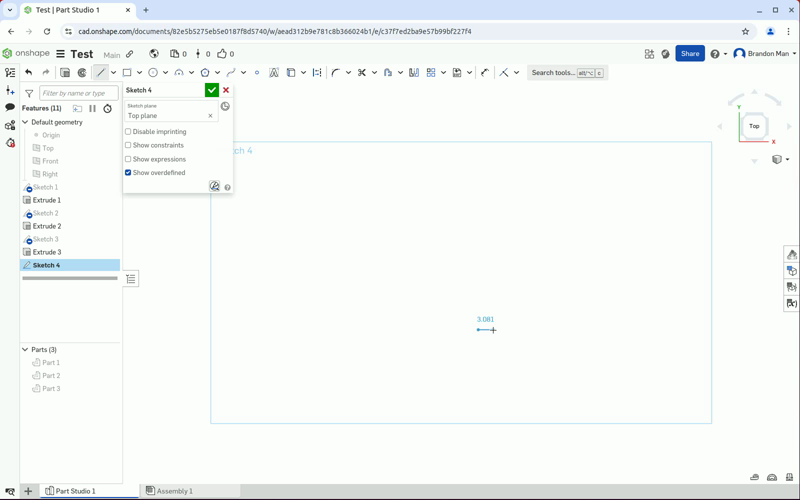
key_up(shift)
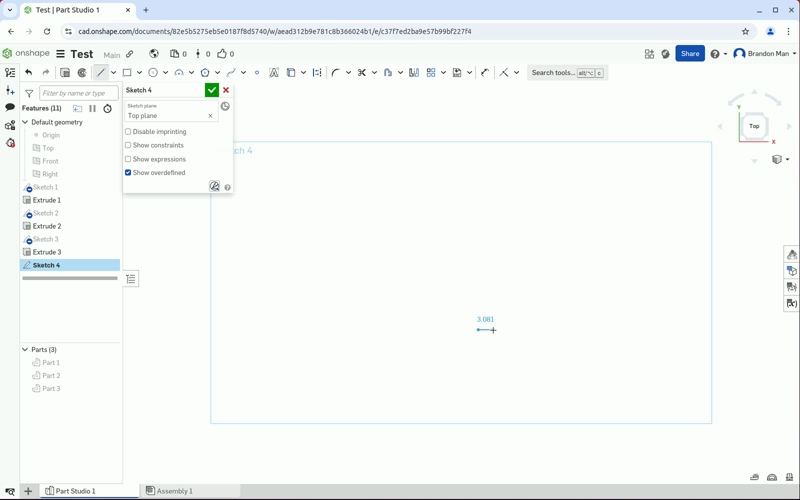
key_down(shift)
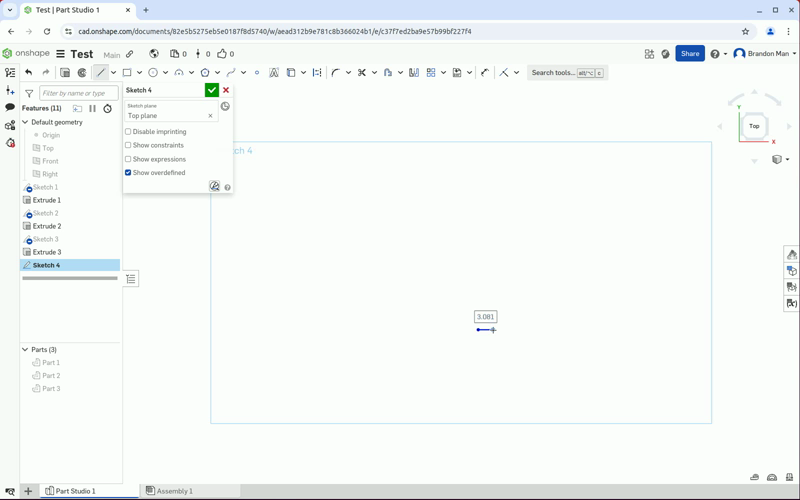
mouse_move(523, 329)
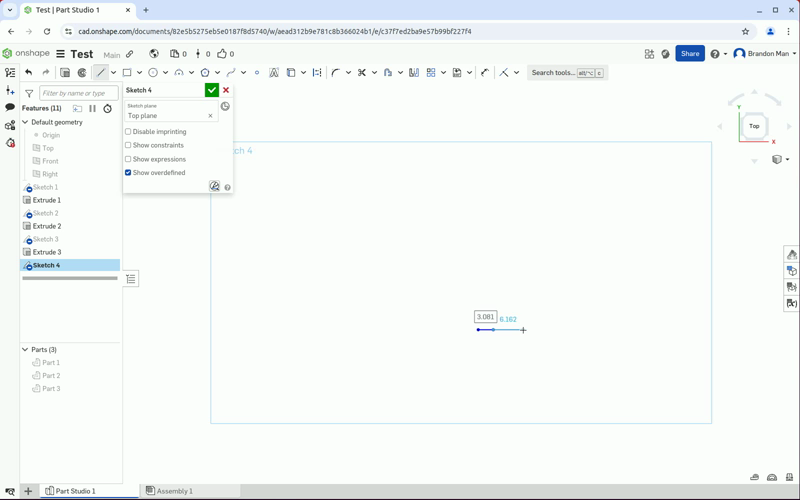
mouse_move(523, 299)
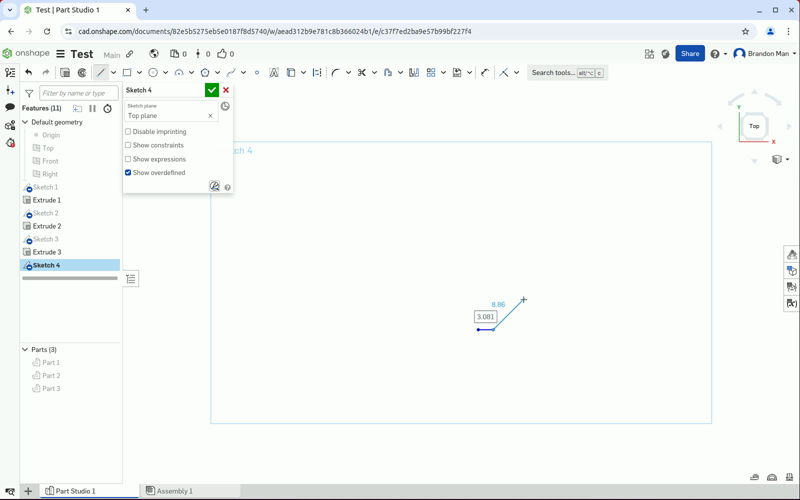
click(523, 299)
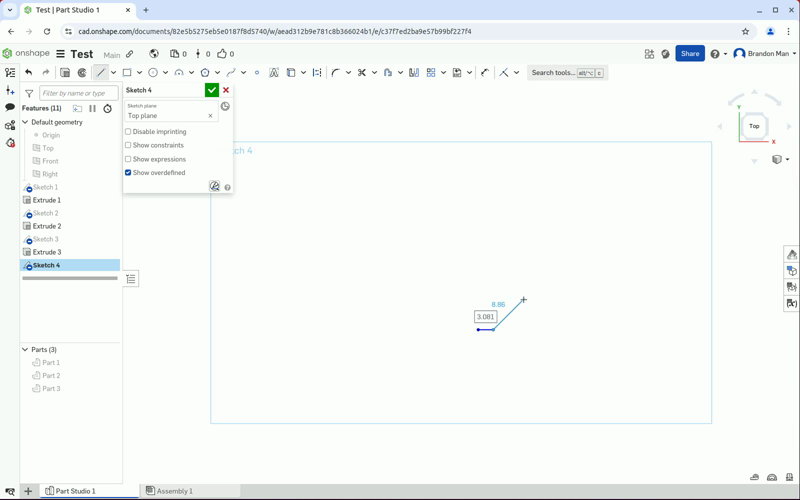
key_up(shift)
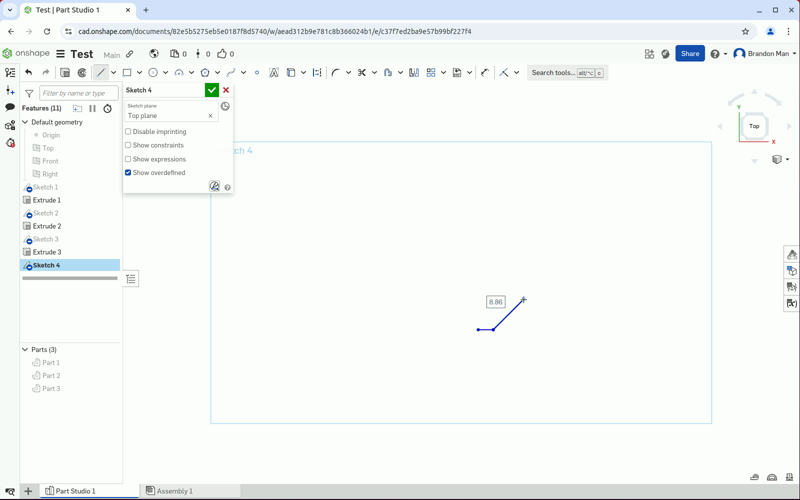
key_down(shift)
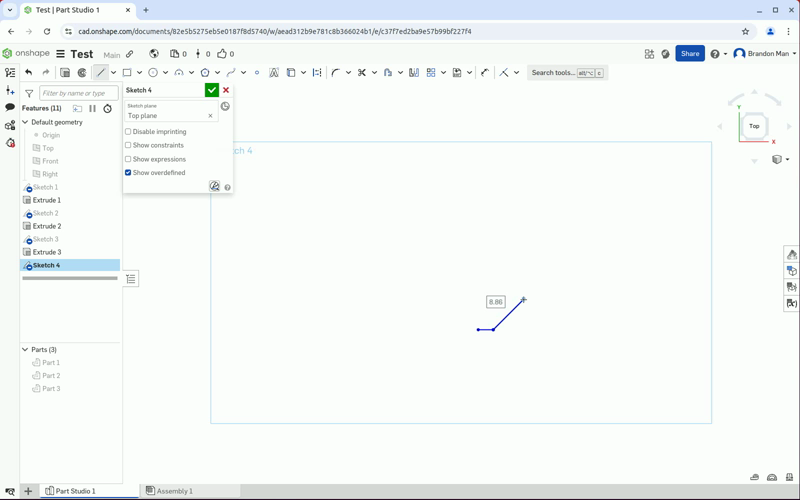
mouse_move(553, 299)
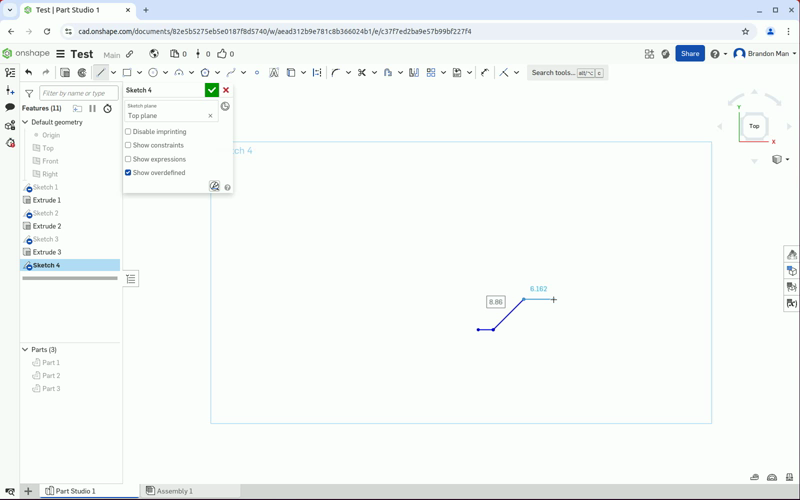
mouse_move(478, 299)
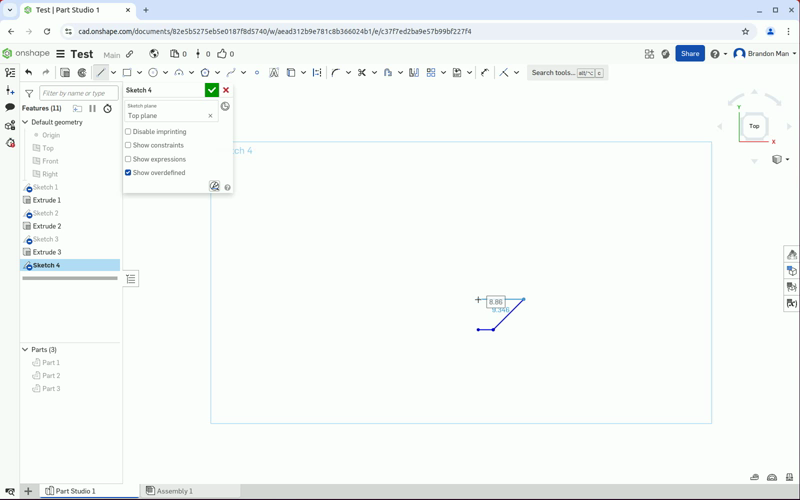
click(478, 299)
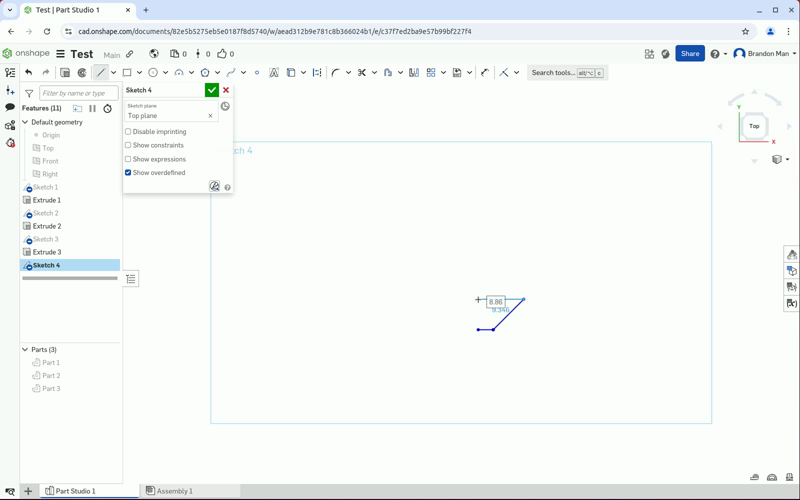
key_up(shift)
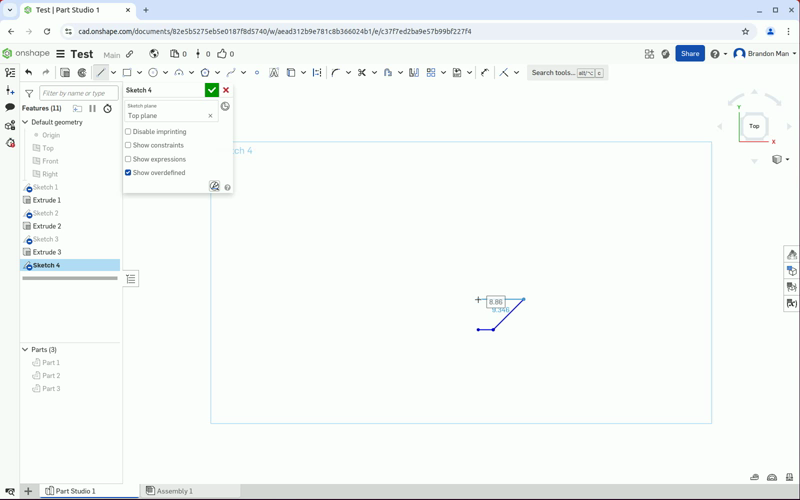
mouse_move(508, 299)
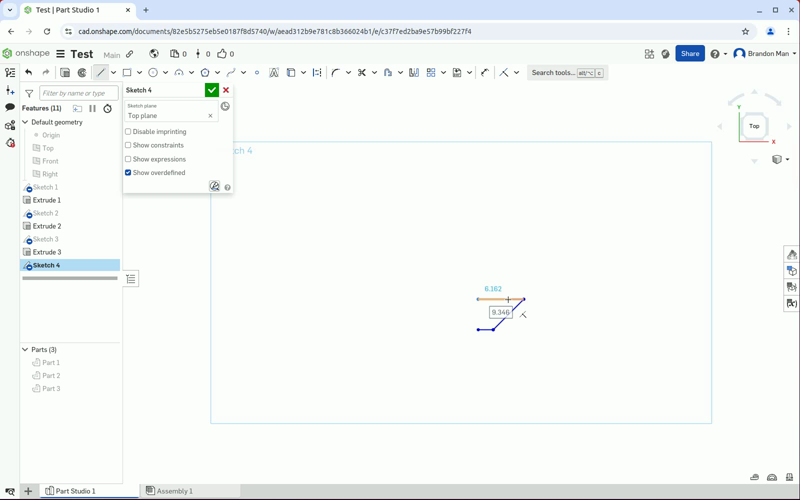
key_down(shift)
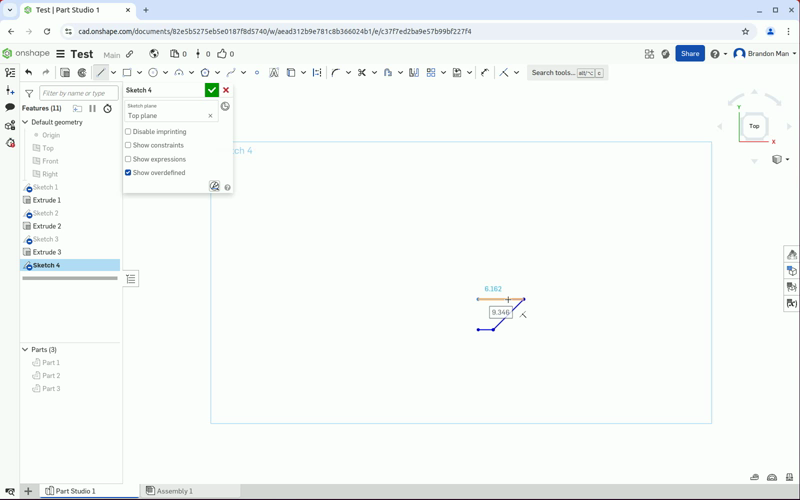
mouse_move(478, 329)
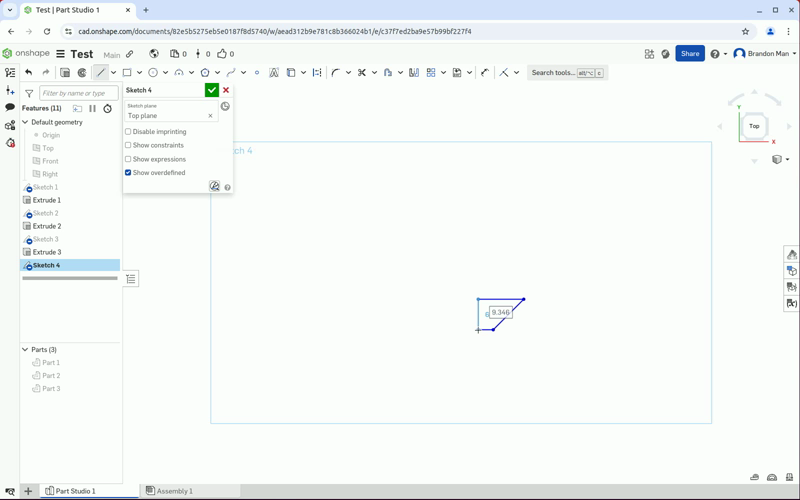
key_up(shift)
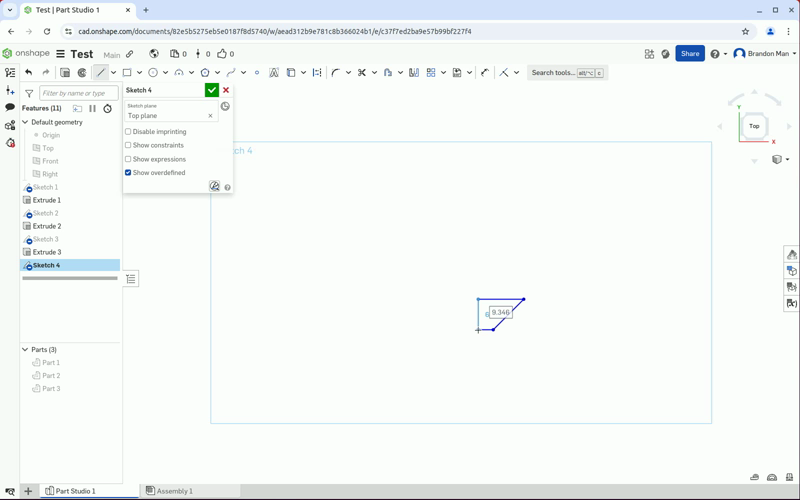
click(478, 329)
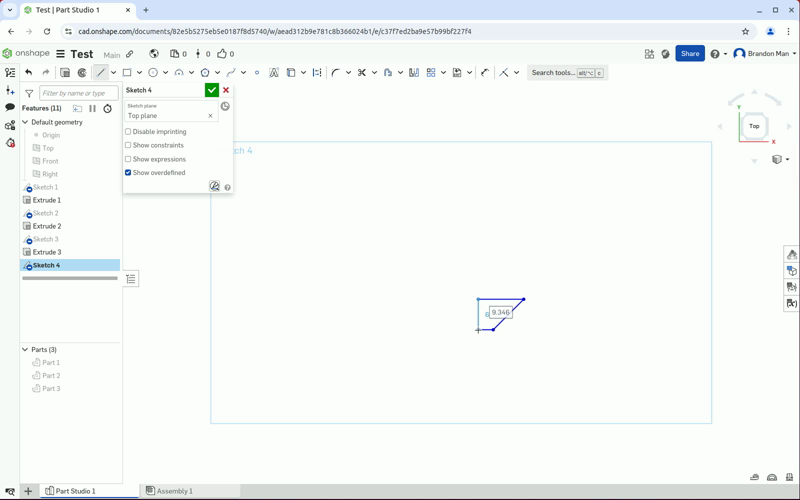
key(esc)
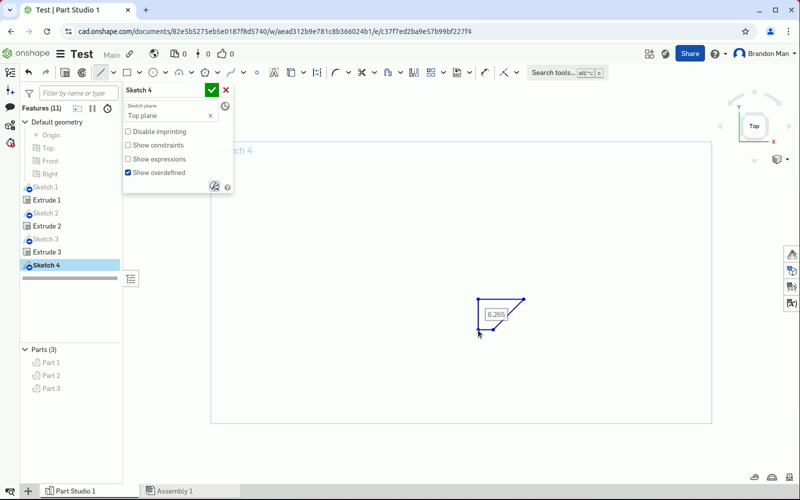
mouse_move(509, 306)
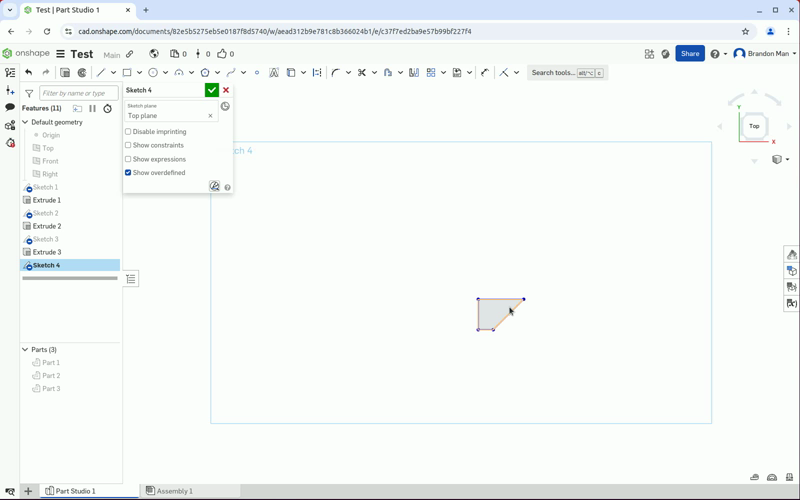
scroll(6)
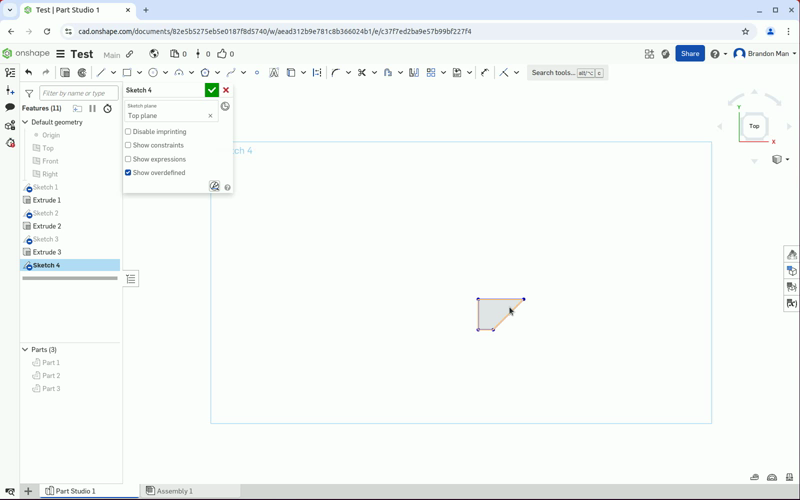
scroll(6)
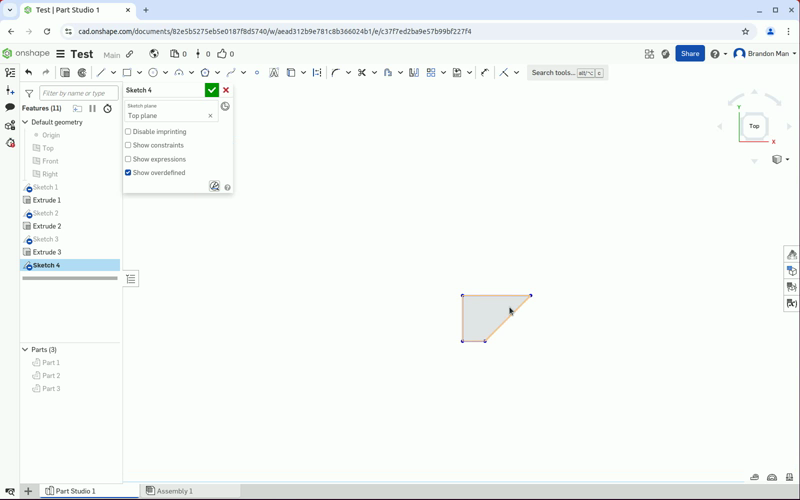
scroll(6)
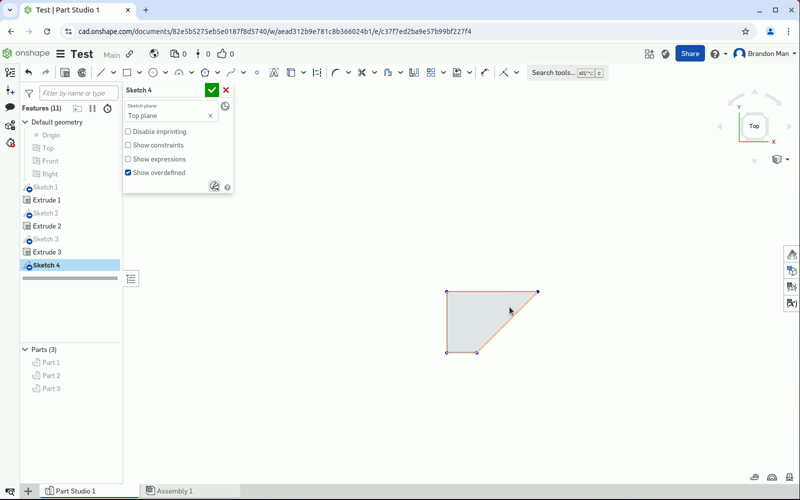
scroll(6)
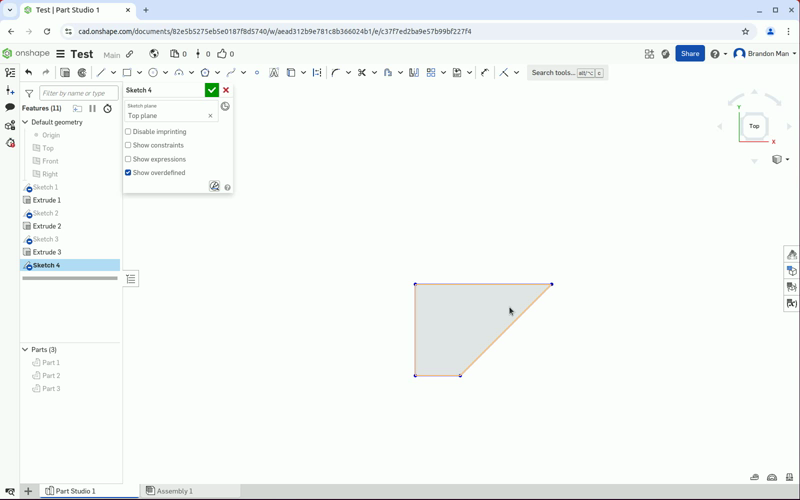
scroll(6)
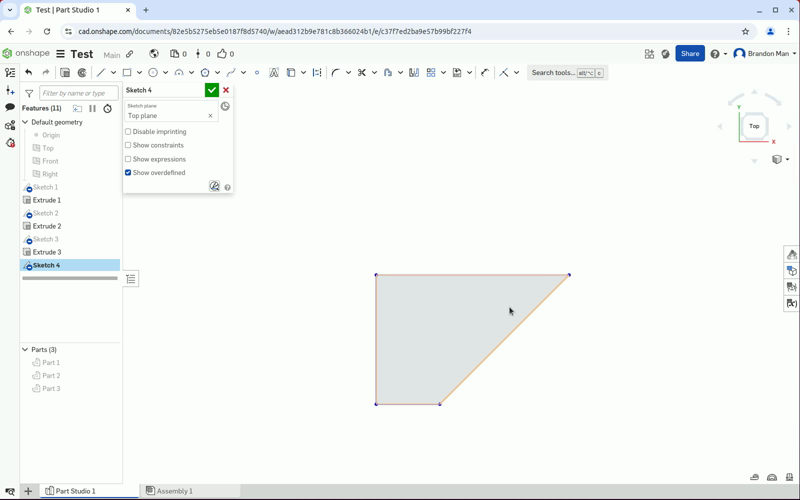
scroll(6)
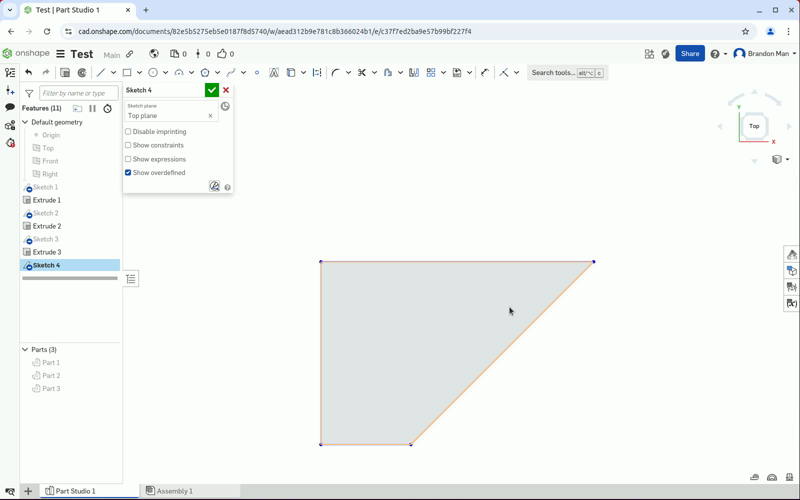
scroll(6)
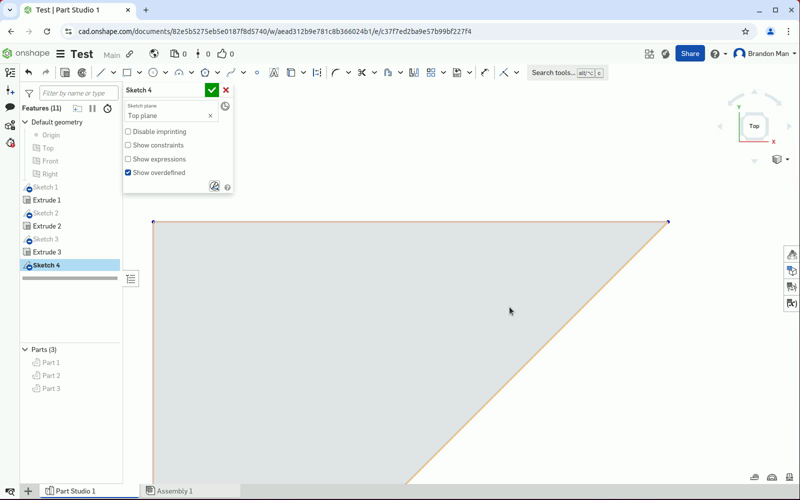
click(509, 306)
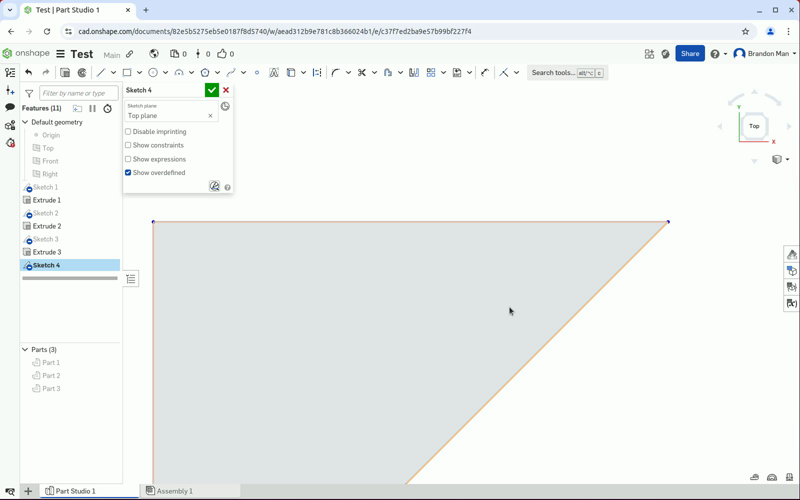
scroll(-6)
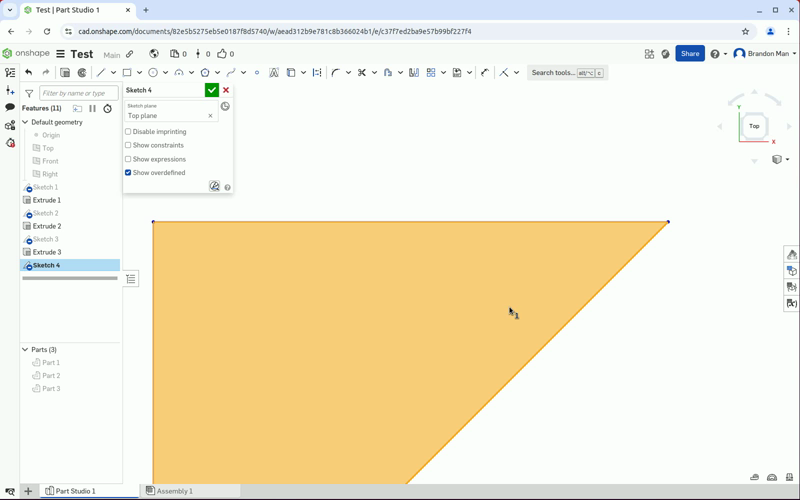
scroll(-6)
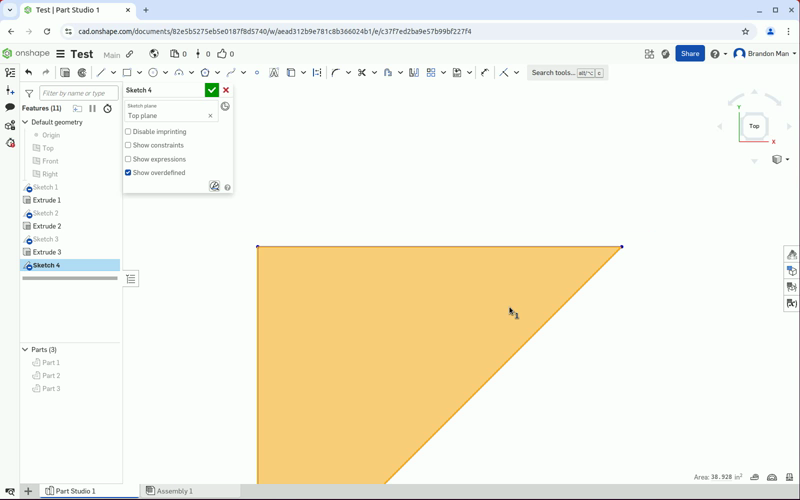
scroll(-6)
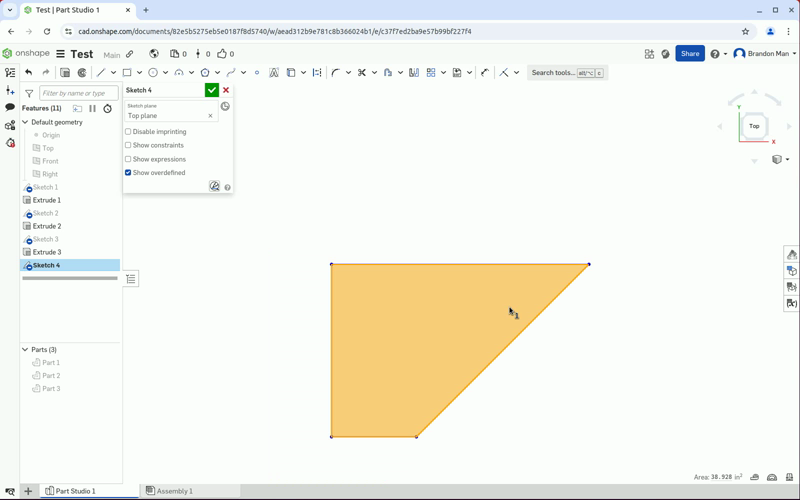
scroll(-6)
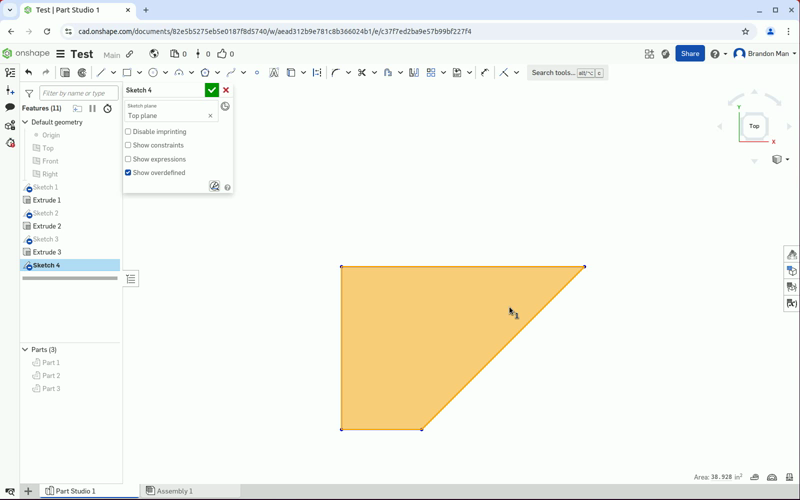
scroll(-6)
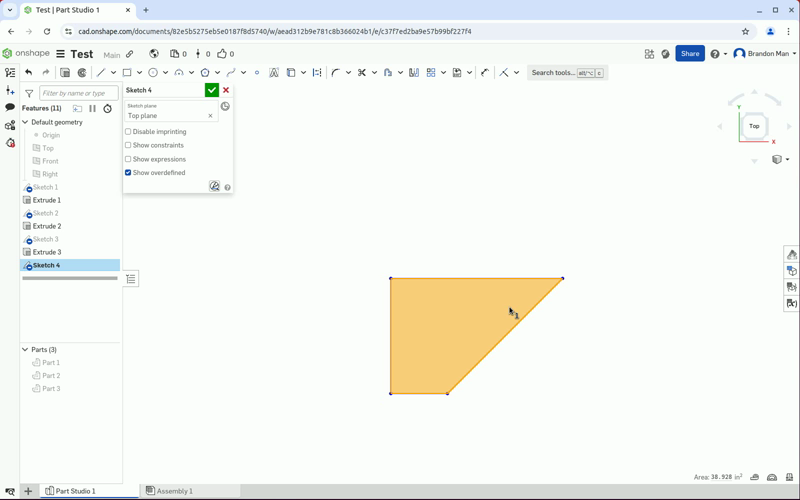
scroll(-6)
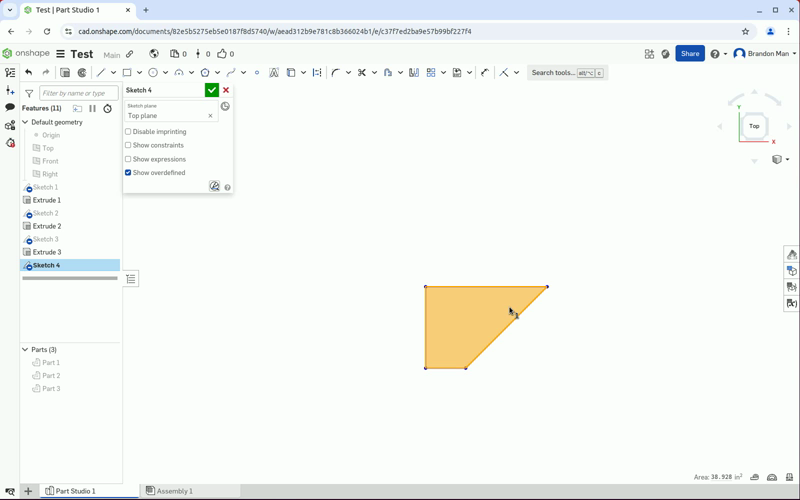
scroll(-6)
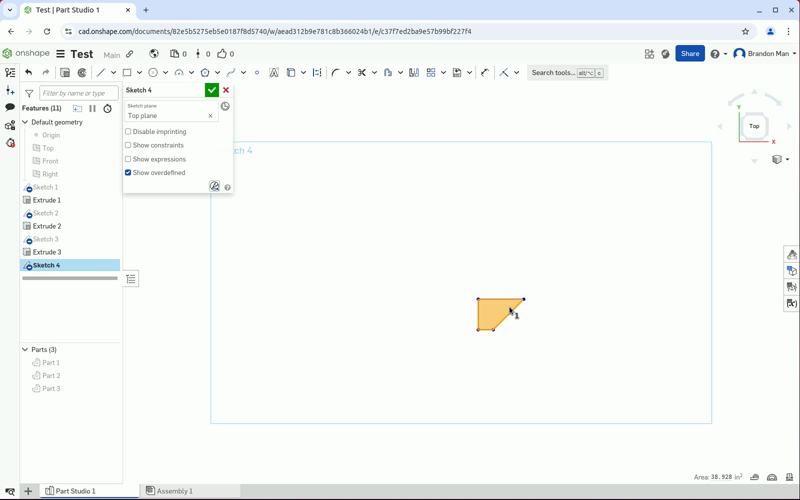
mouse_move(73, 352)
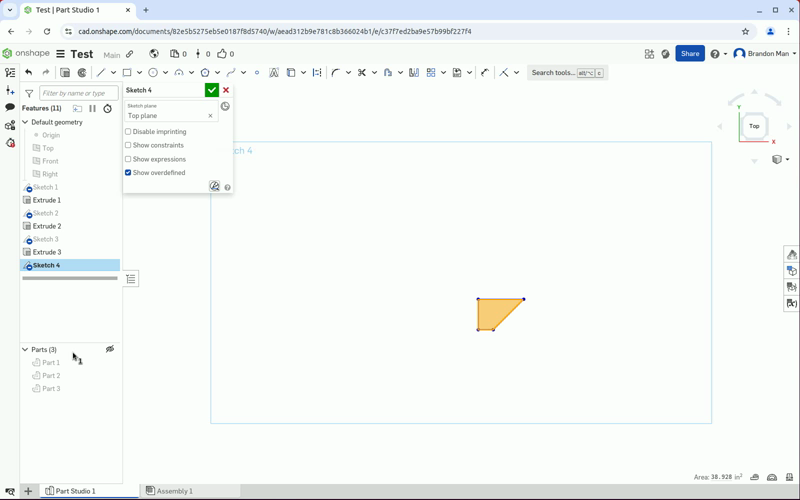
key(shift+y)
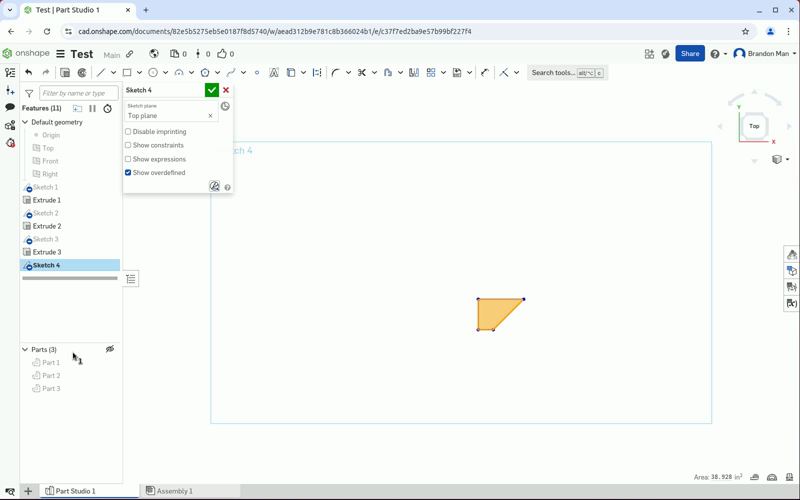
key(shift+e)
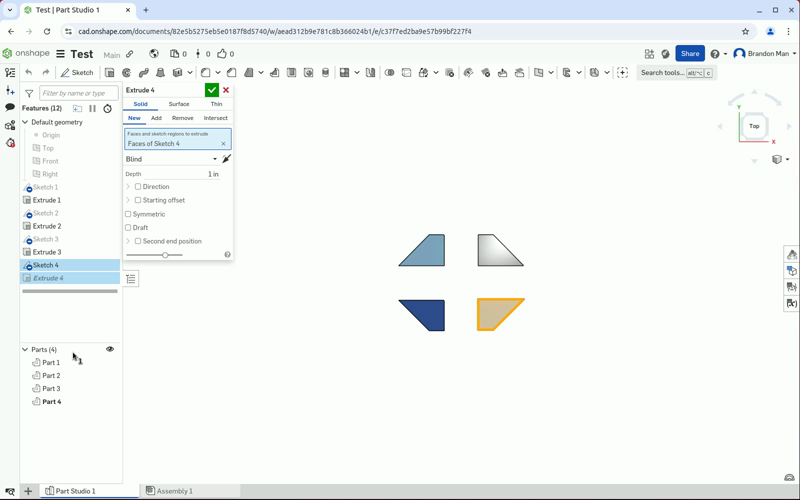
mouse_move(143, 106)
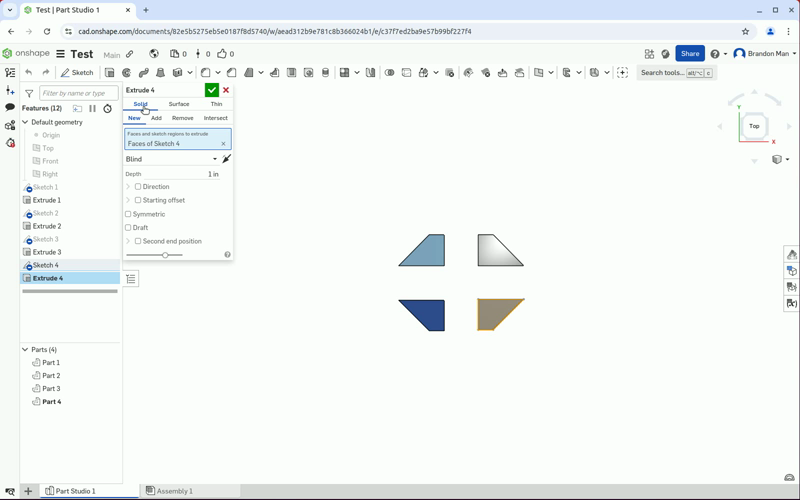
click(143, 106)
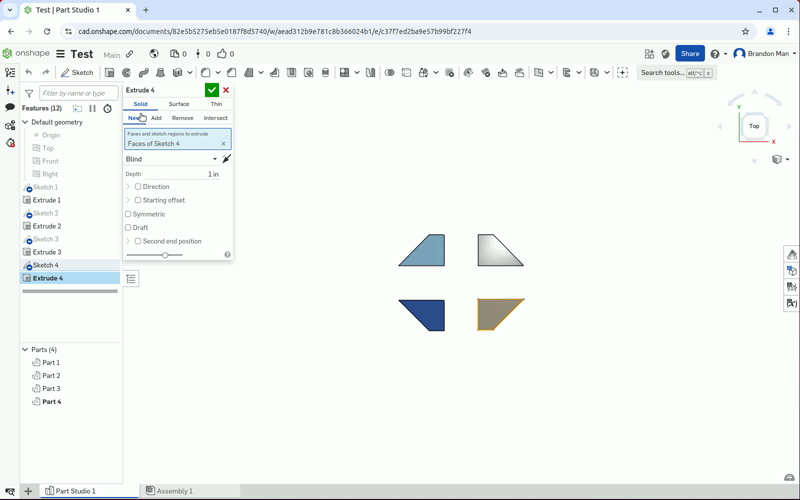
mouse_move(137, 120)
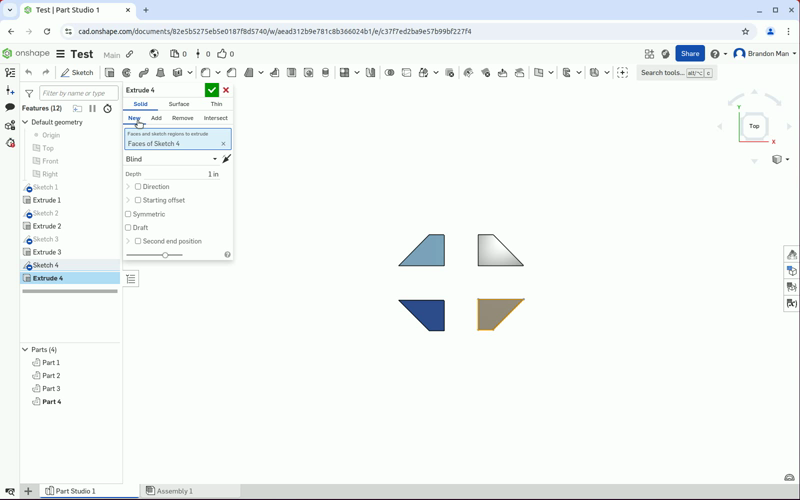
click(137, 120)
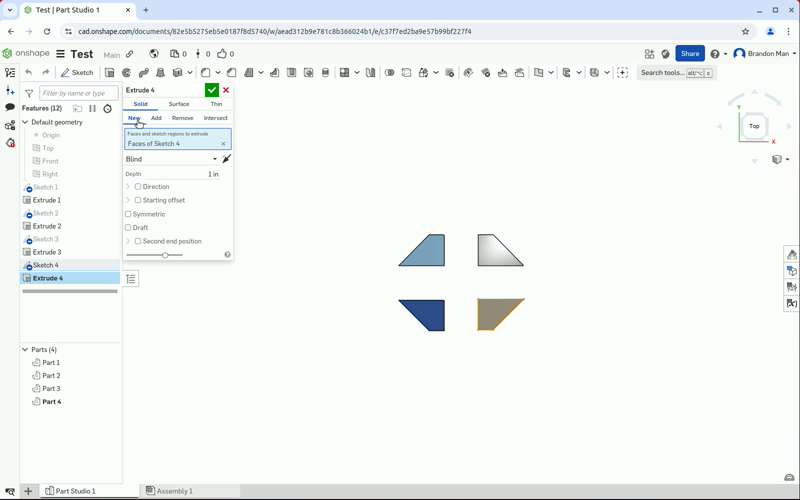
key(tab, 4)
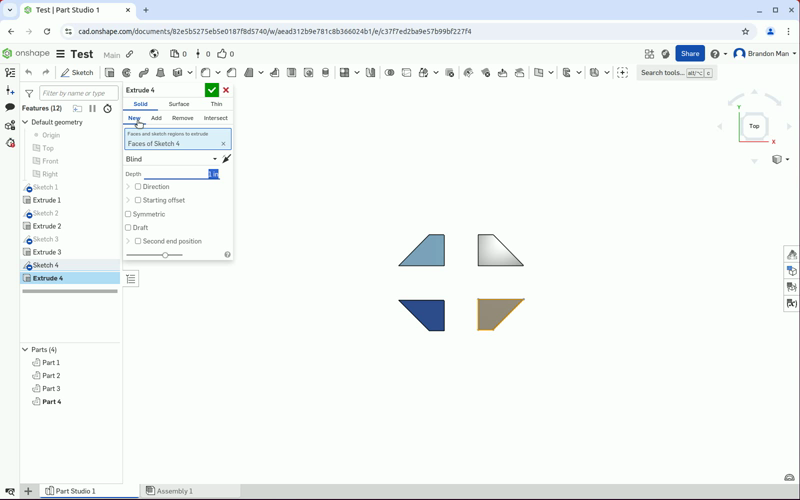
text(23.108)
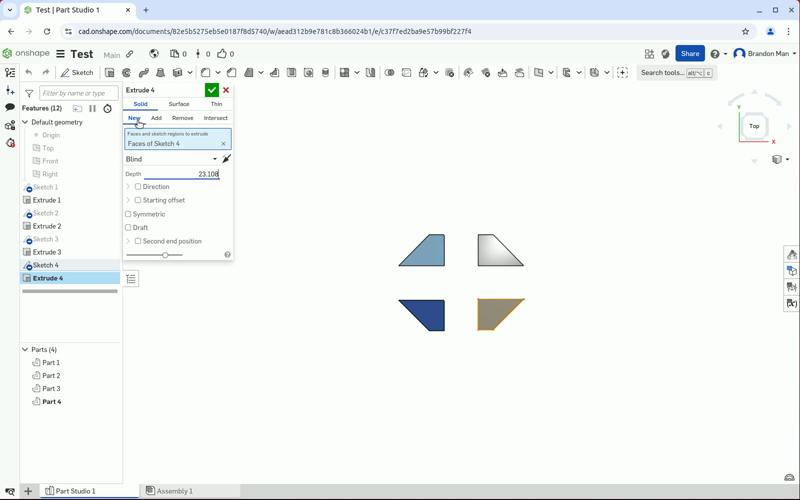
key(enter)
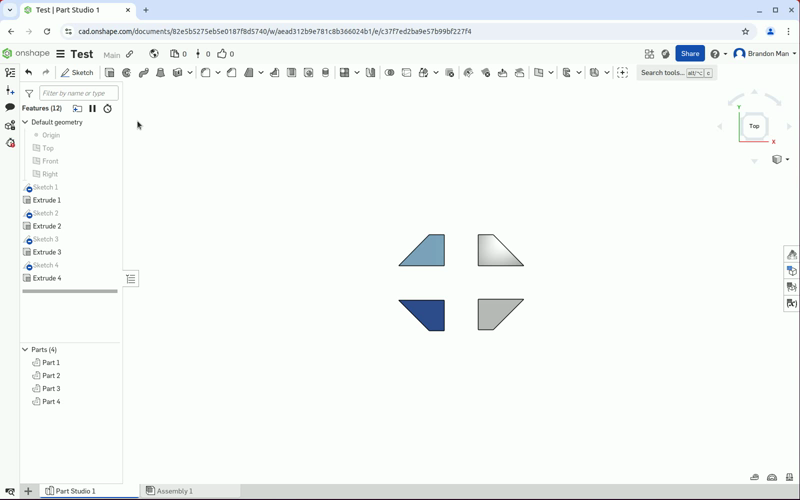
key(shift+h)
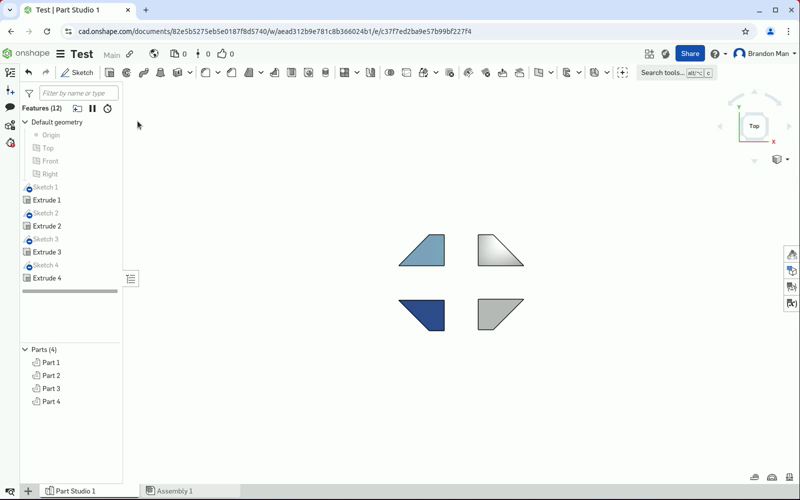
key(shift+h)
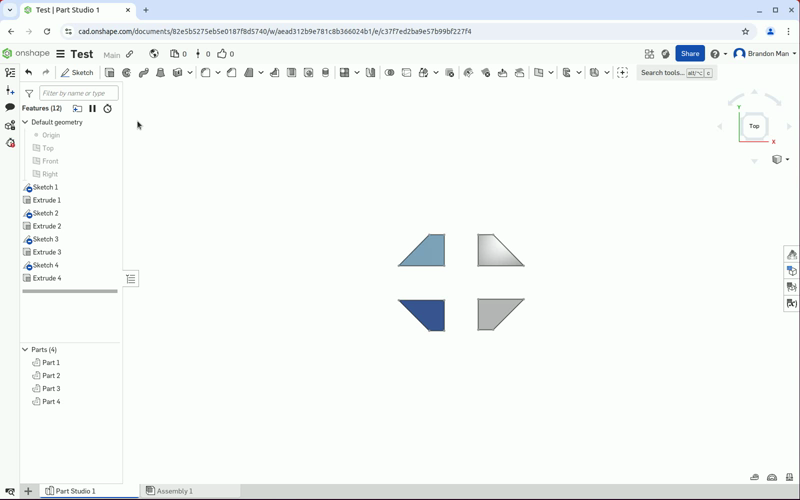
key(shift+7)
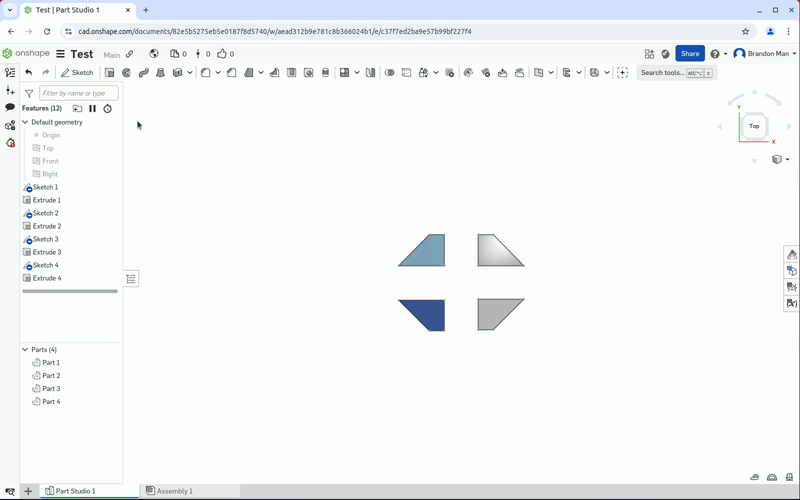
key(up, 3)
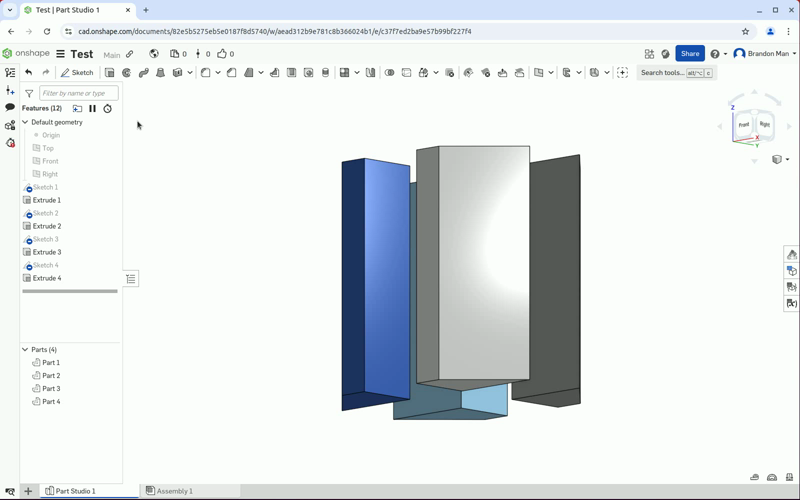
key(left, 3)
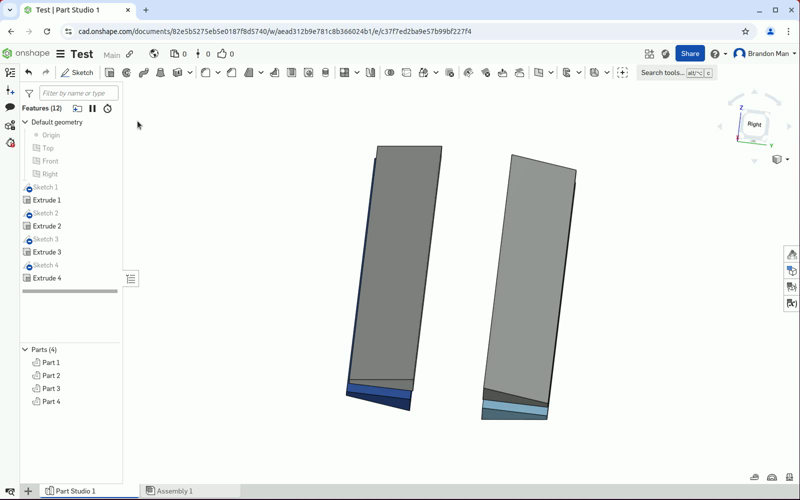
key(right, 3)
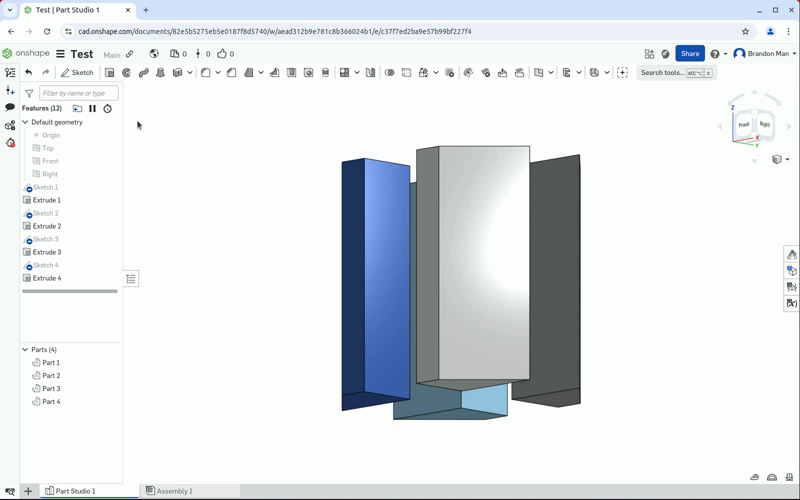
key(down, 3)
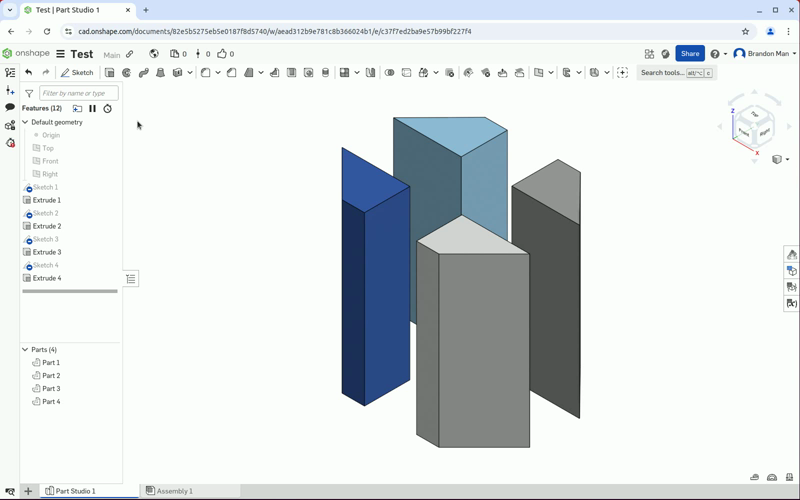
mouse_move(73, 189)
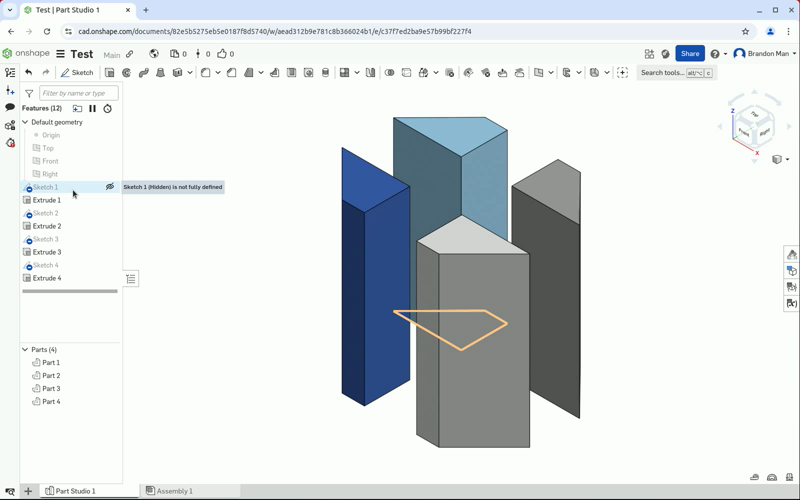
click(73, 189)